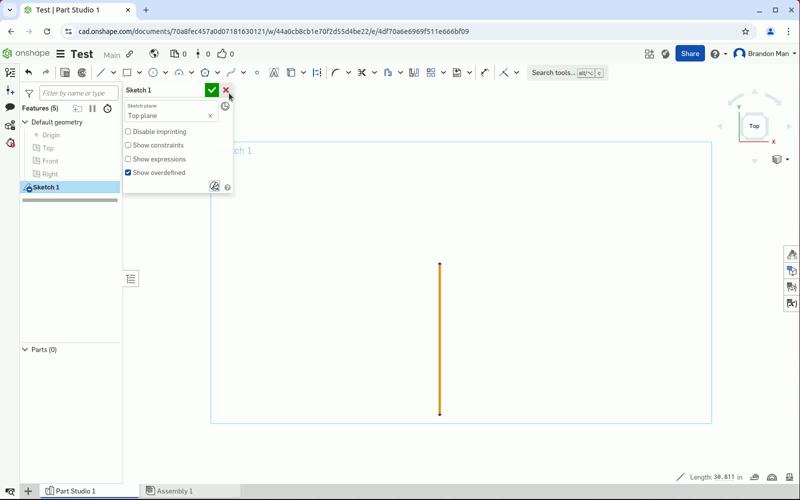
key(shift+h)
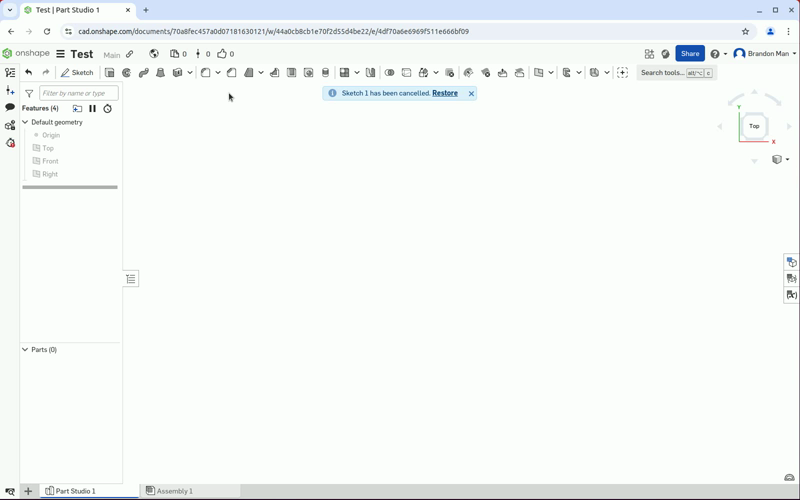
mouse_move(73, 352)
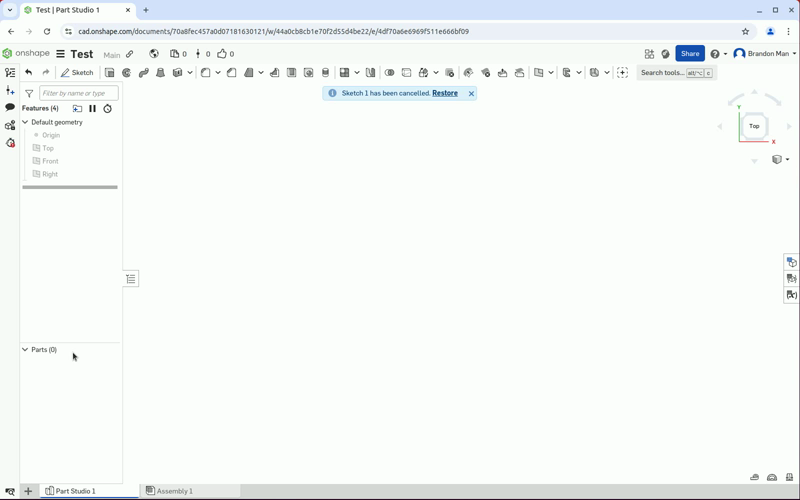
key(y)
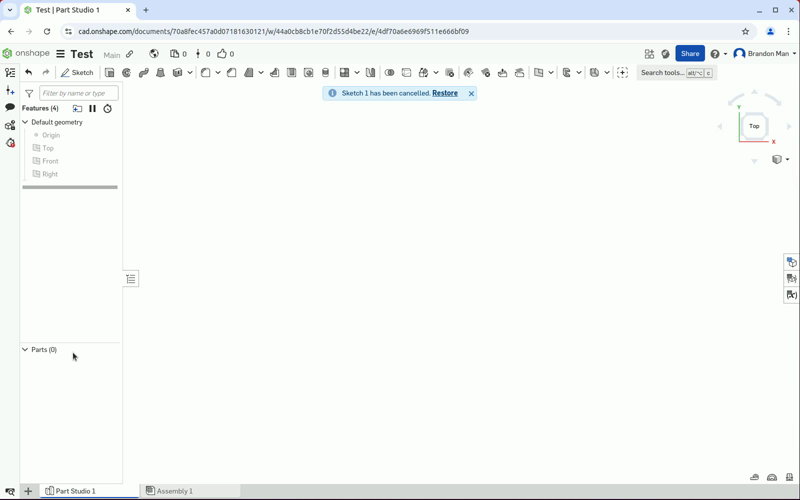
key(shift+p)
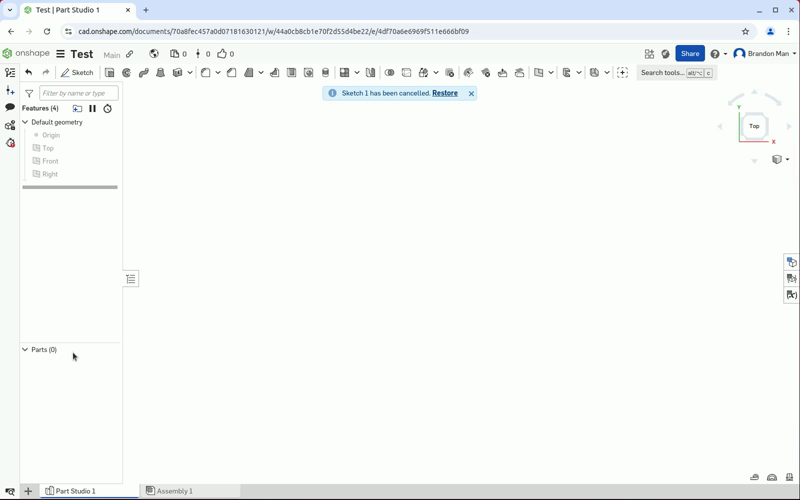
key(space)
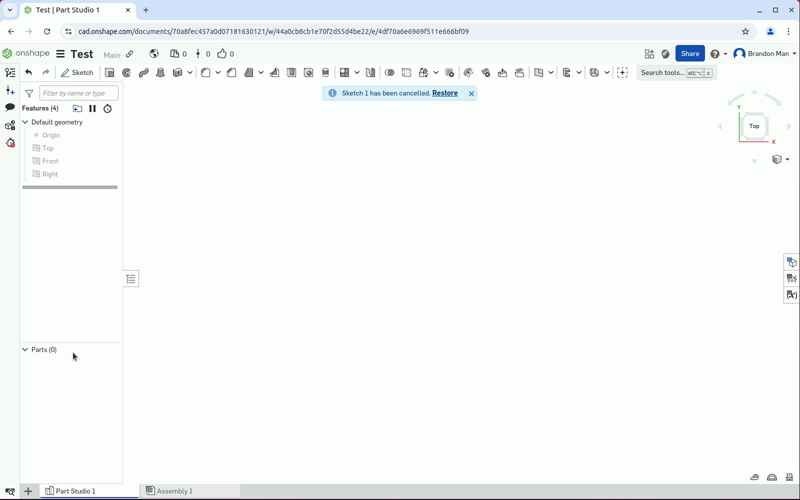
key_down(shift)
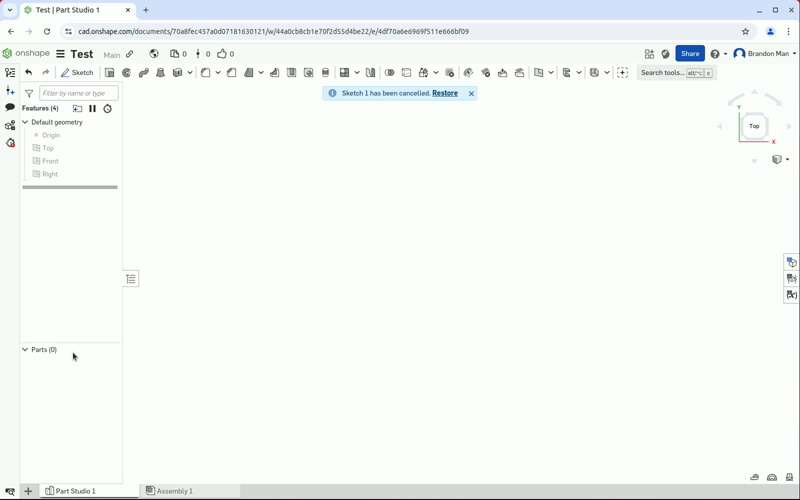
key(up)
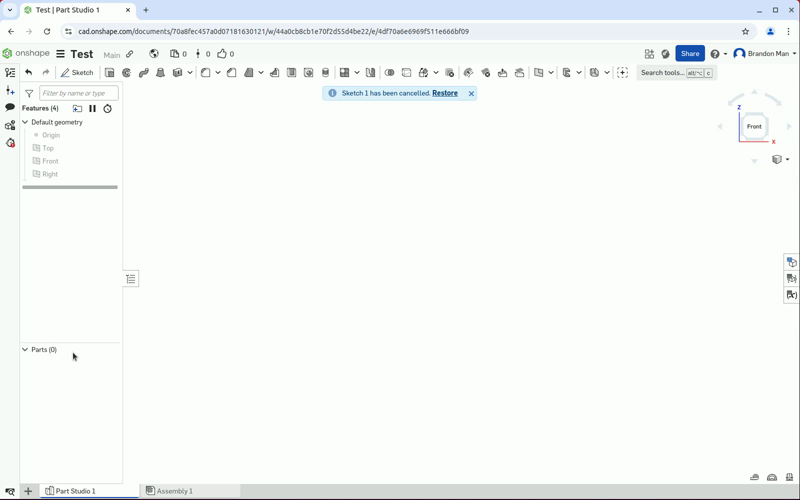
key_up(shift)
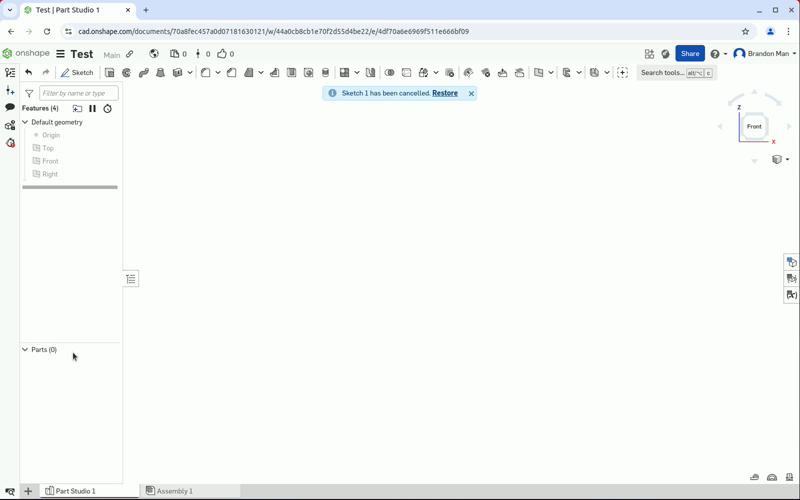
key(space)
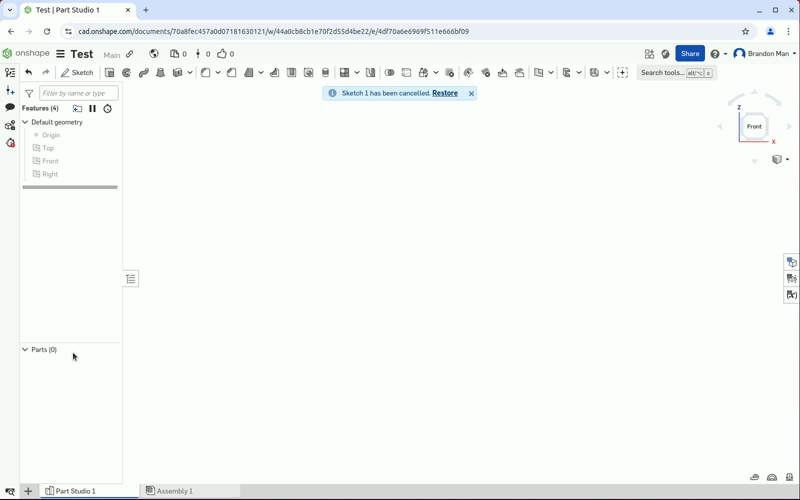
key_down(shift)
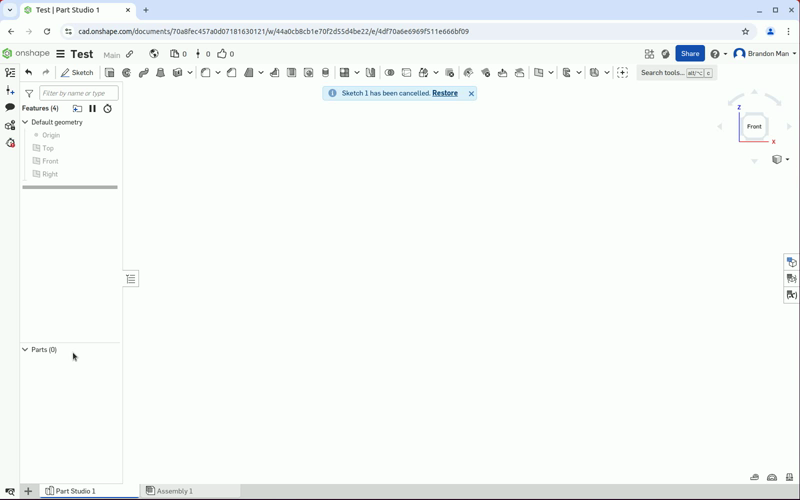
key(left)
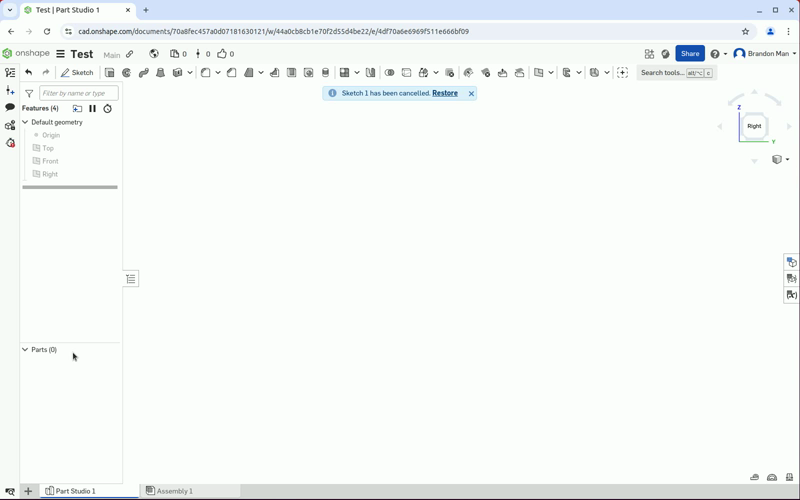
key_up(shift)
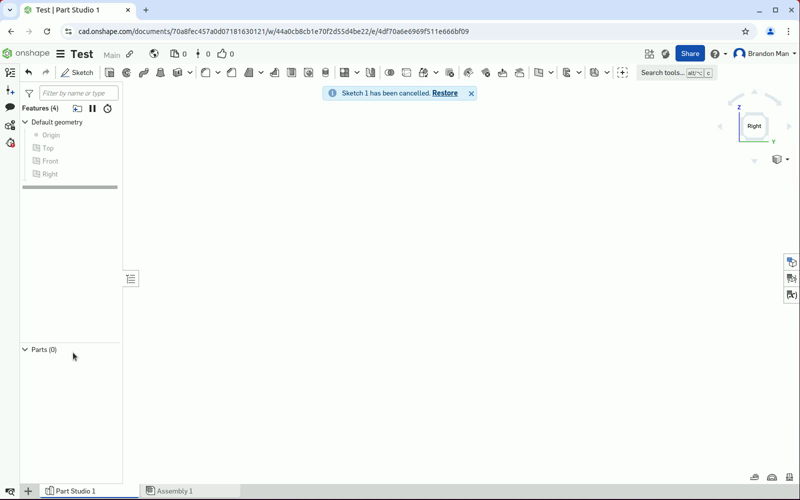
mouse_move(73, 352)
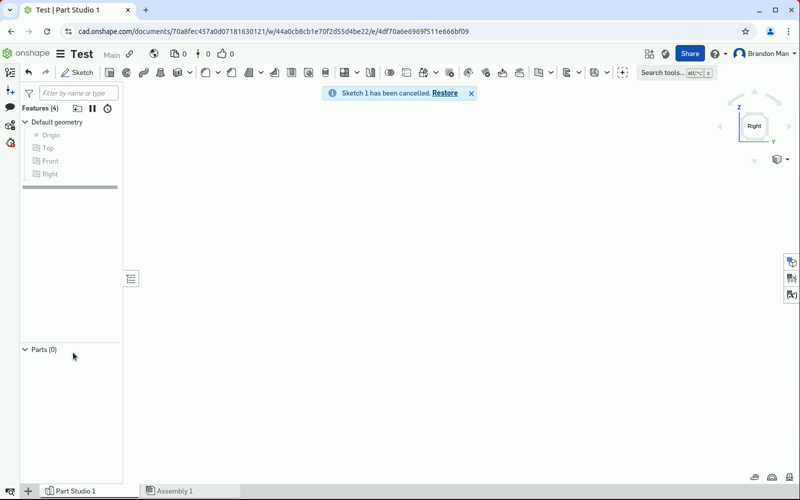
key(shift+y)
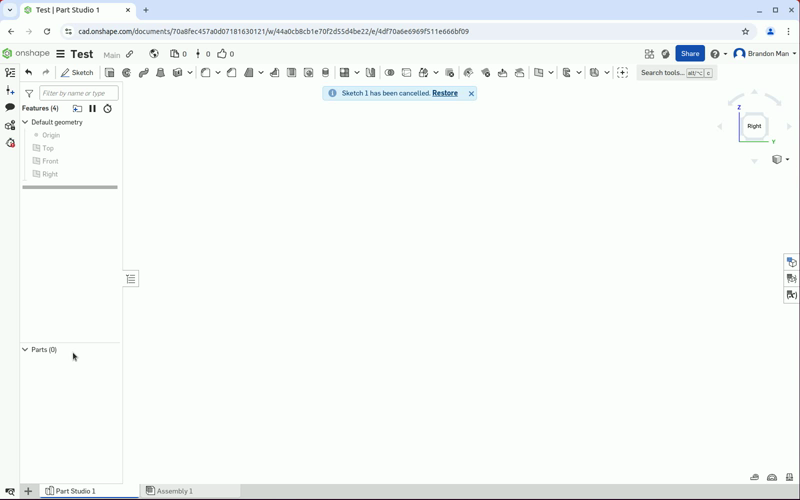
key(shift+s)
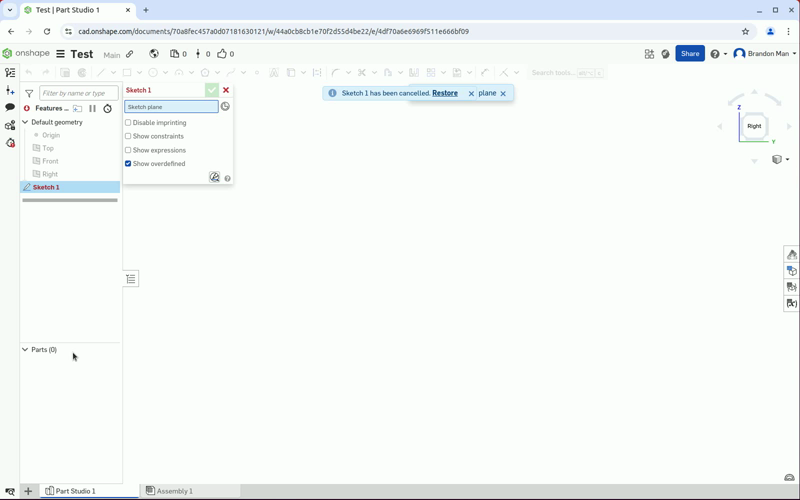
mouse_move(73, 176)
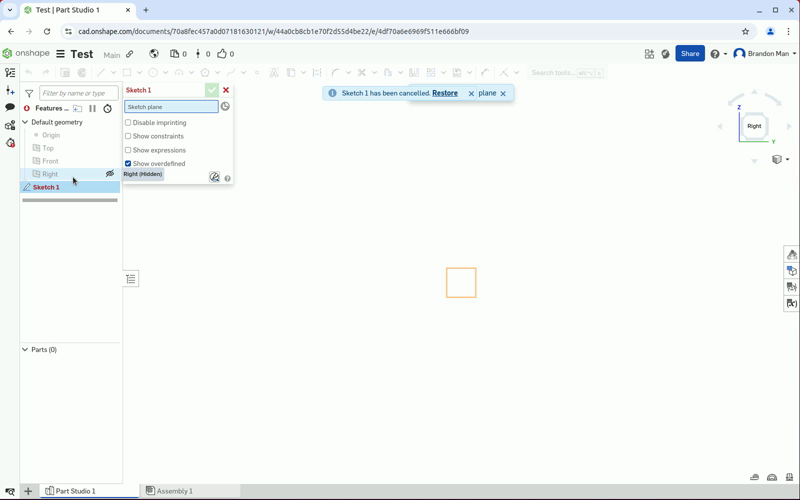
click(73, 176)
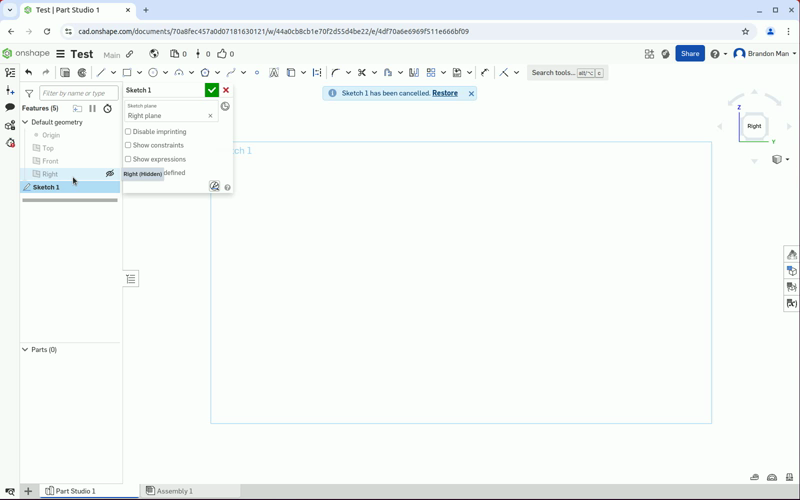
mouse_move(73, 352)
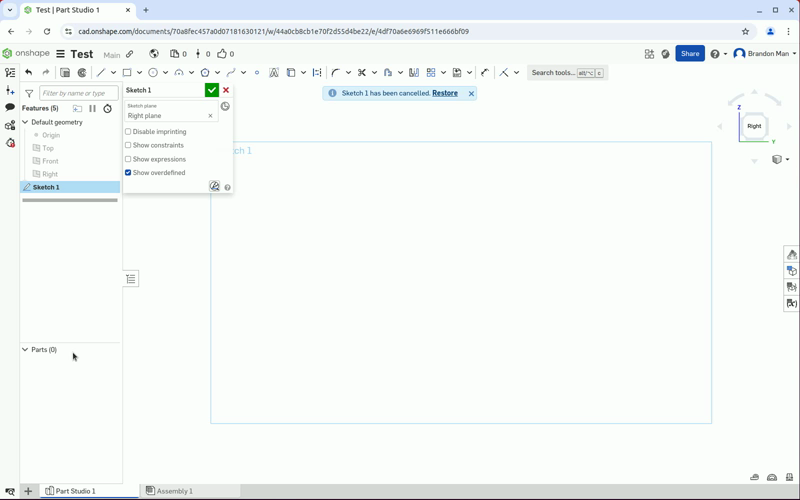
key(y)
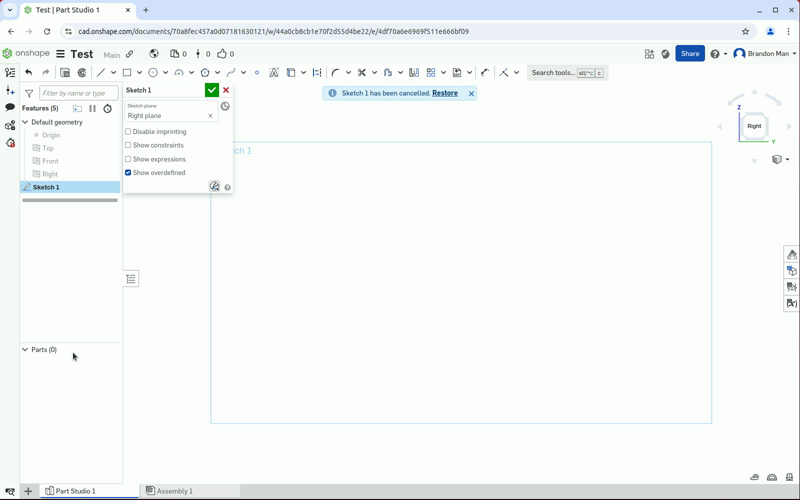
key(l)
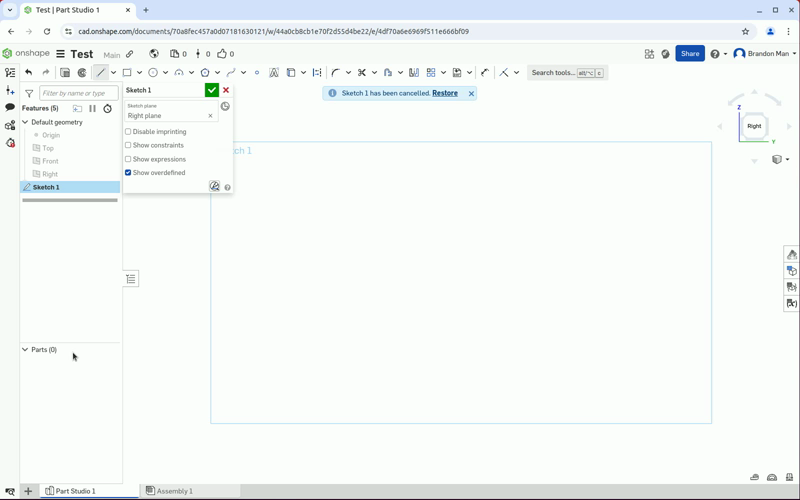
key_down(shift)
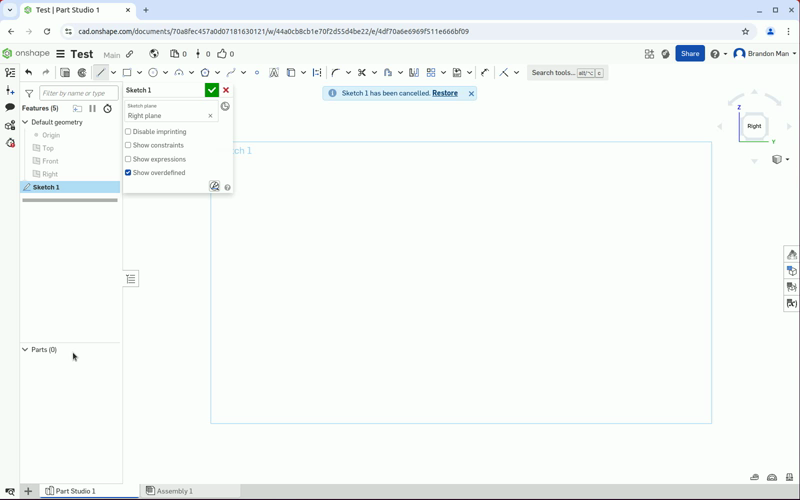
mouse_move(368, 389)
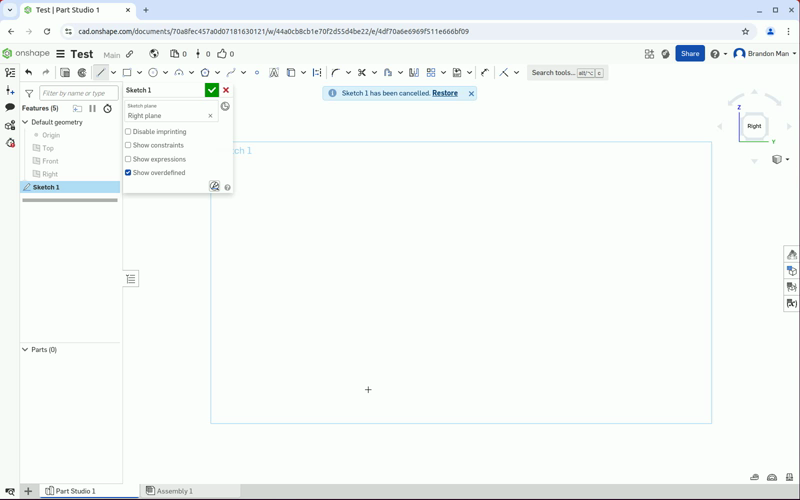
click(368, 389)
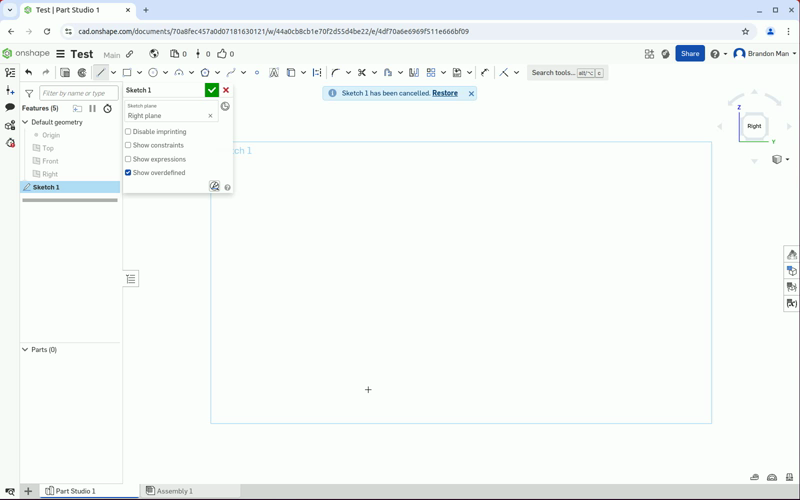
key_up(shift)
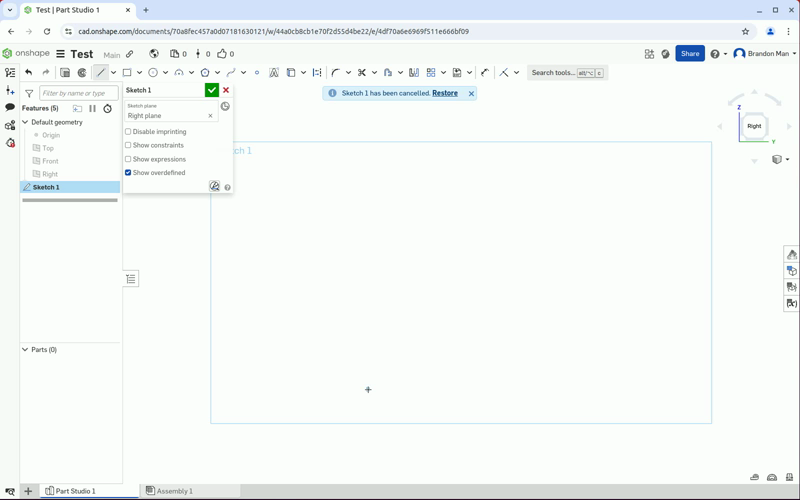
key_down(shift)
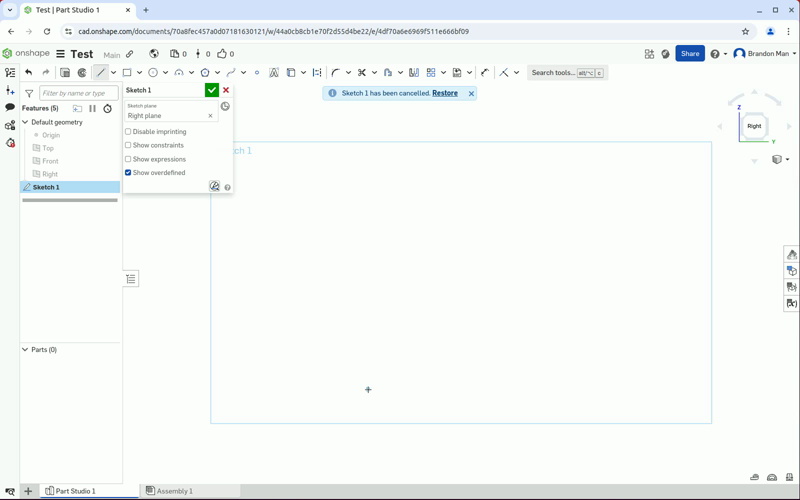
mouse_move(398, 389)
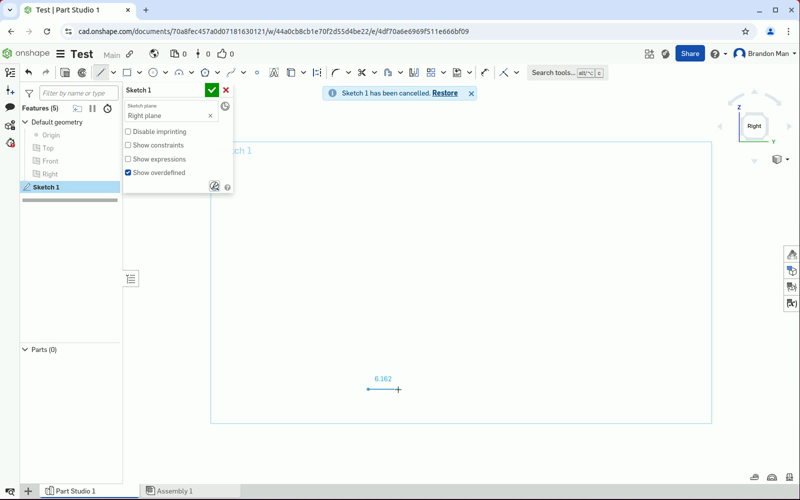
mouse_move(379, 389)
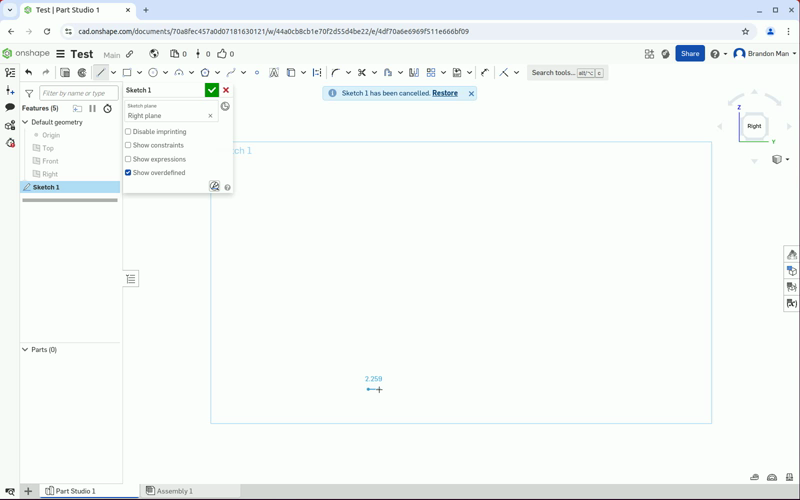
click(379, 389)
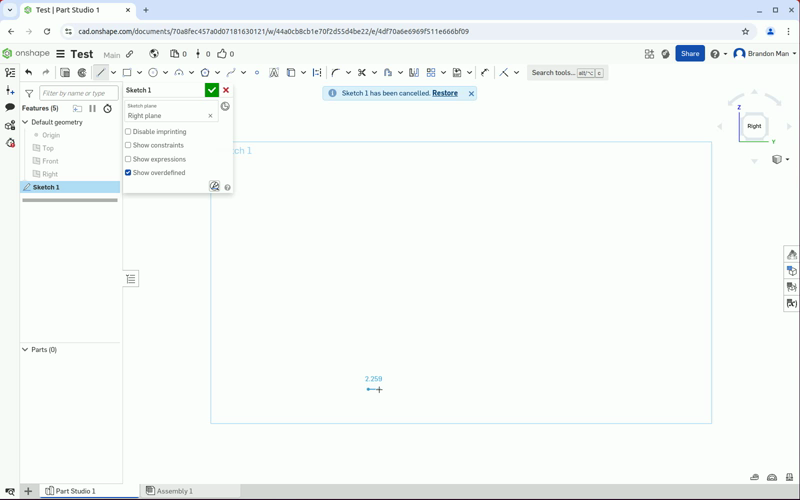
key_up(shift)
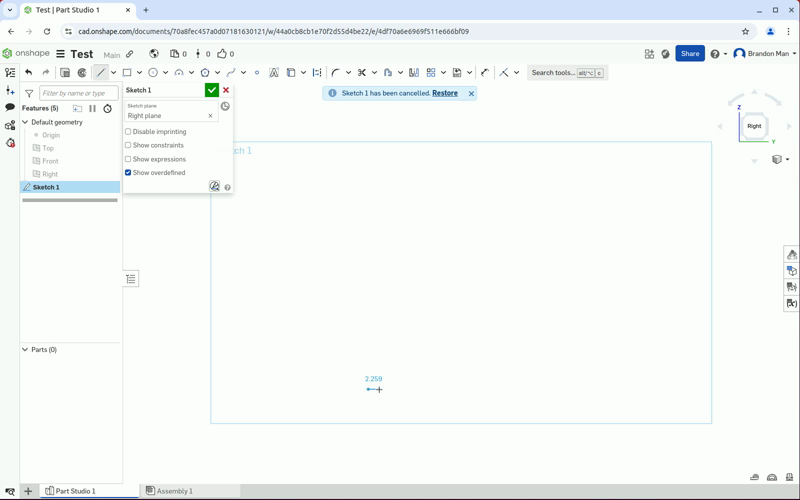
key_down(shift)
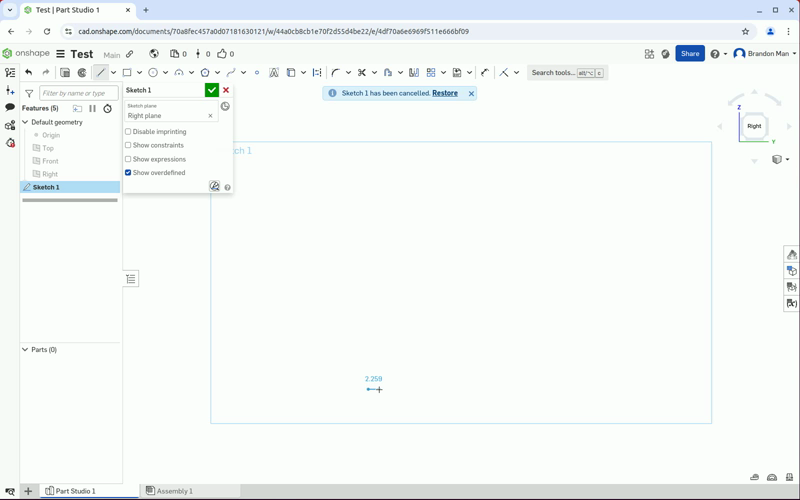
mouse_move(551, 389)
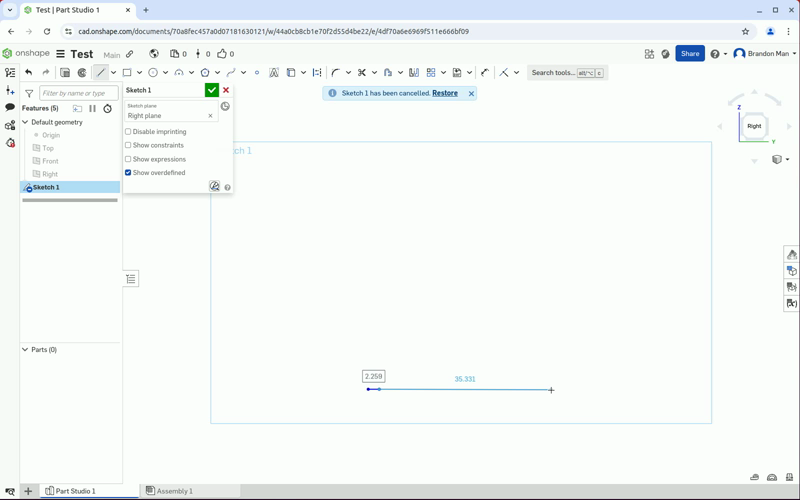
click(551, 389)
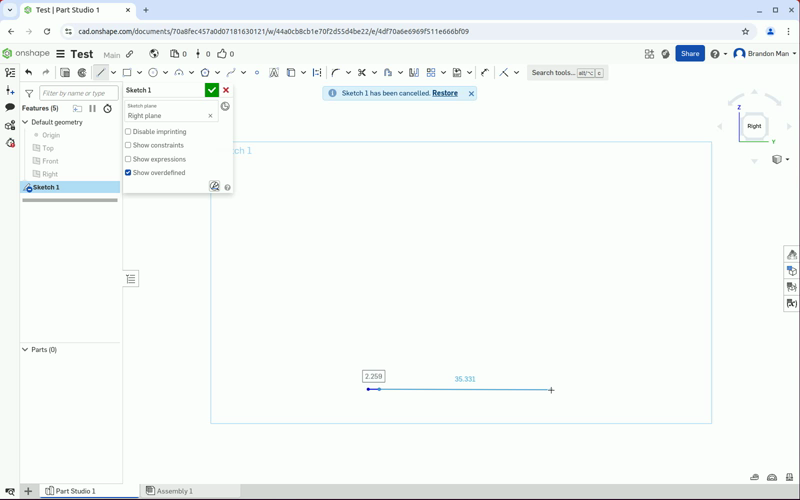
key_up(shift)
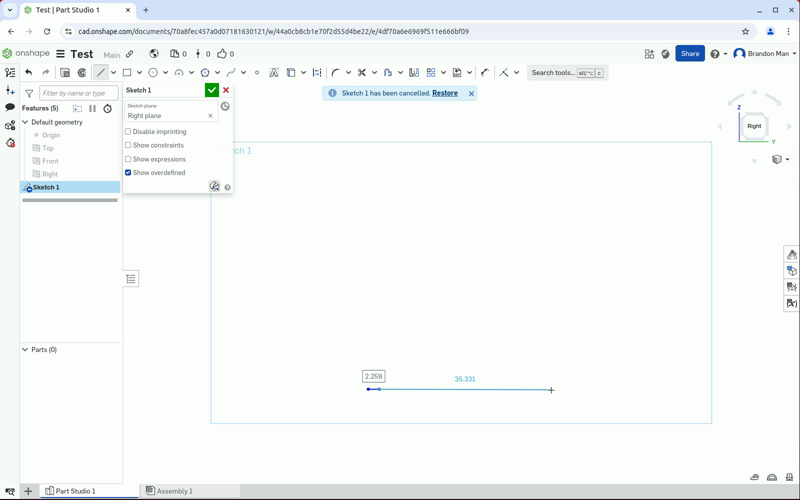
key_down(shift)
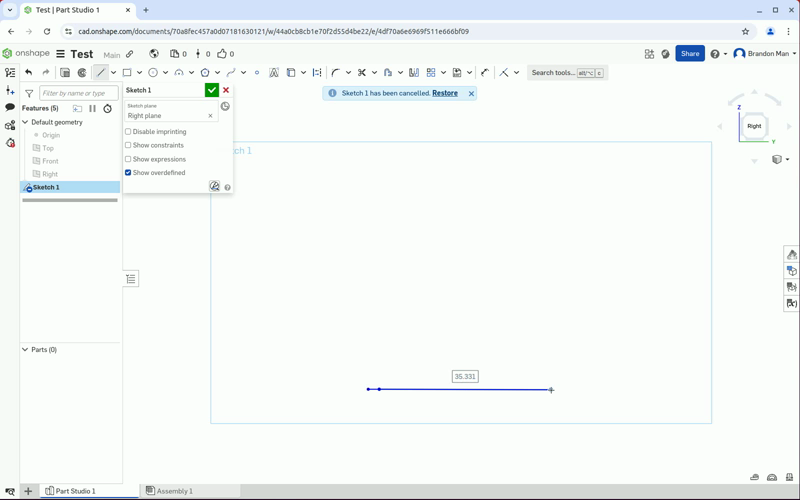
mouse_move(551, 177)
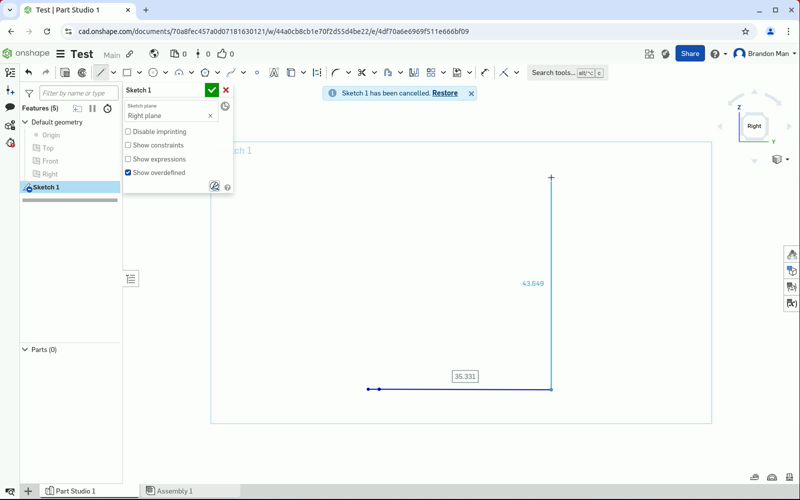
click(551, 177)
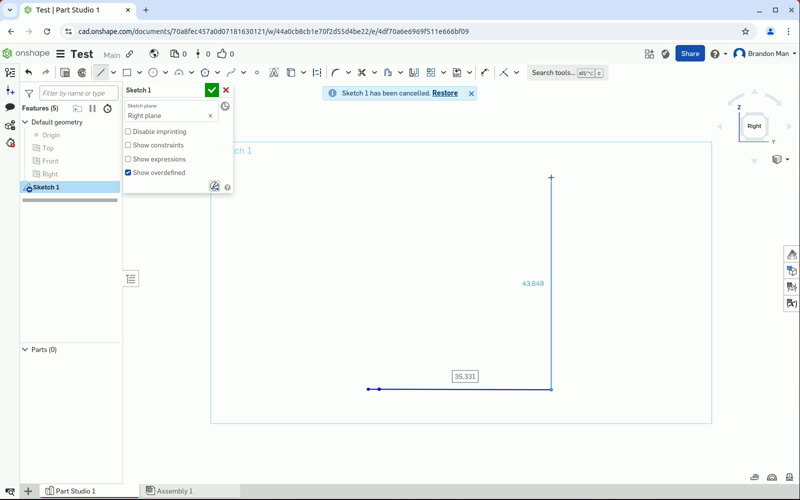
key_up(shift)
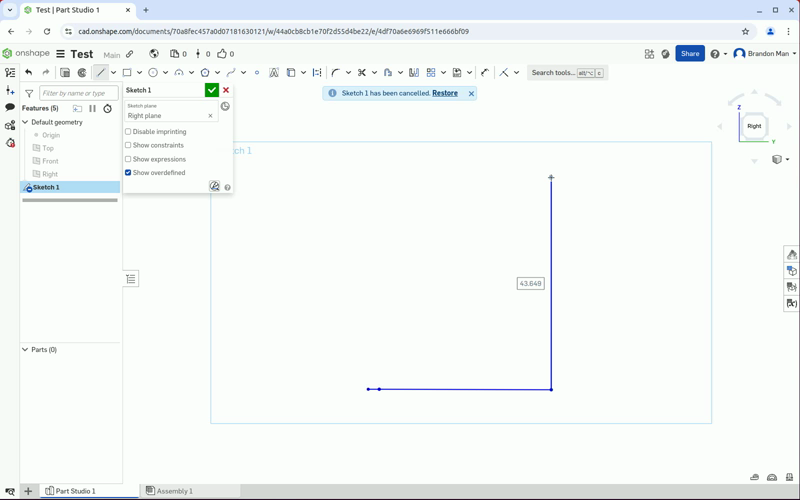
key_down(shift)
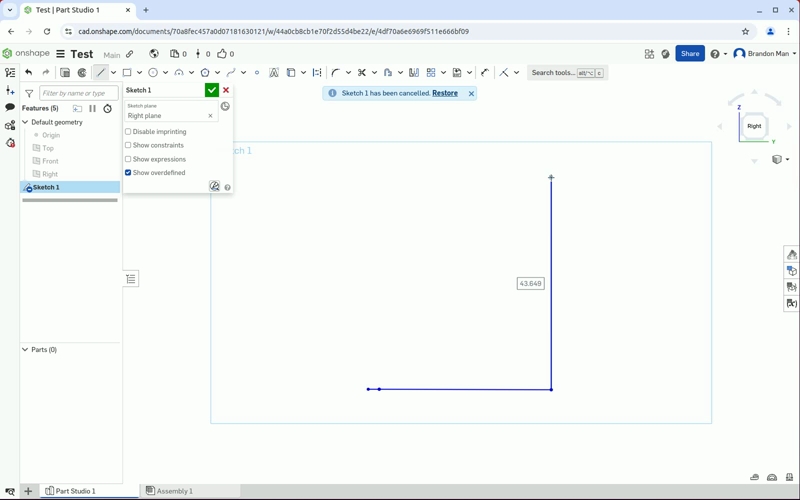
mouse_move(379, 177)
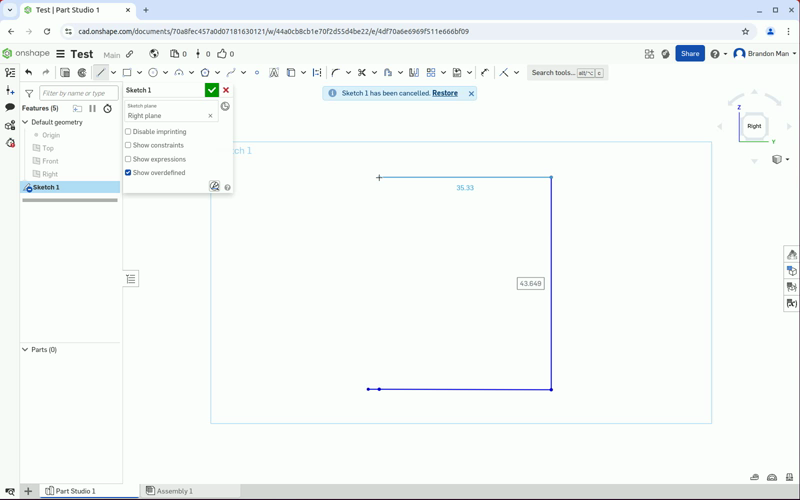
click(379, 177)
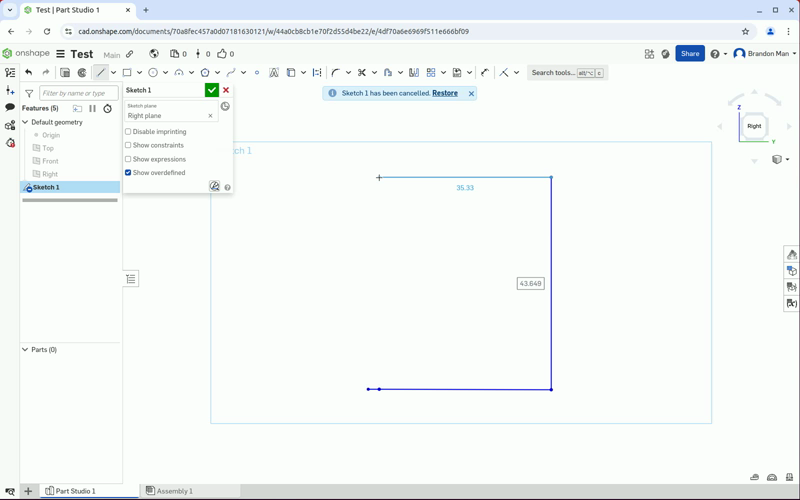
key_up(shift)
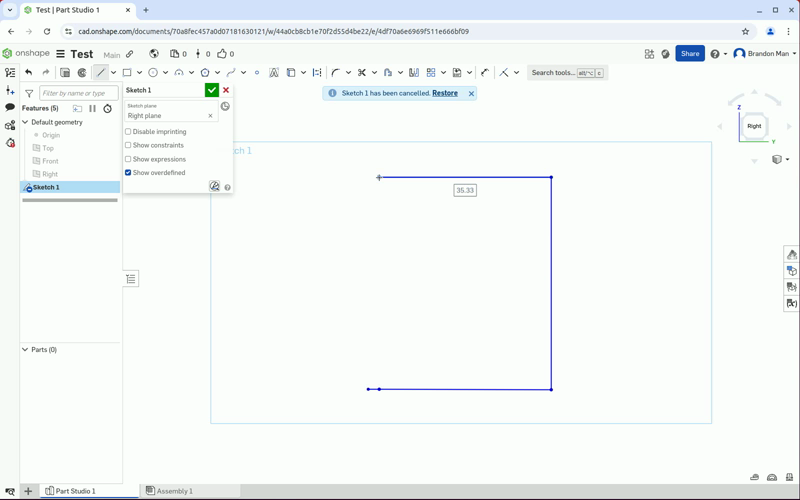
key_down(shift)
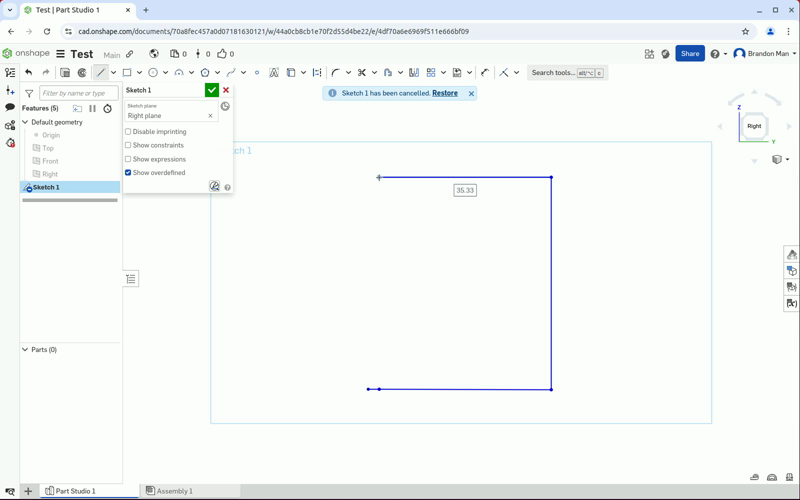
mouse_move(409, 177)
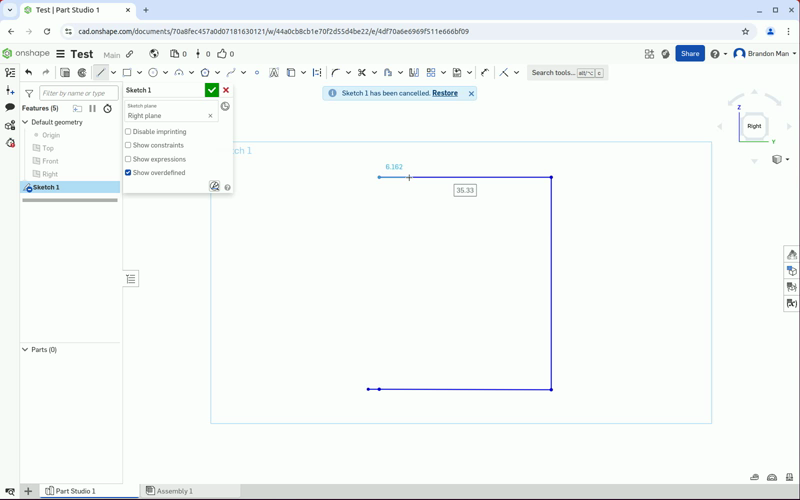
mouse_move(368, 177)
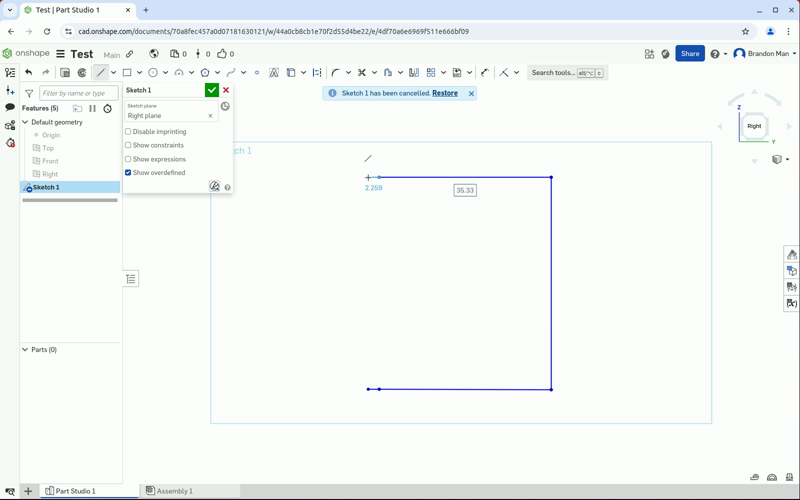
click(368, 177)
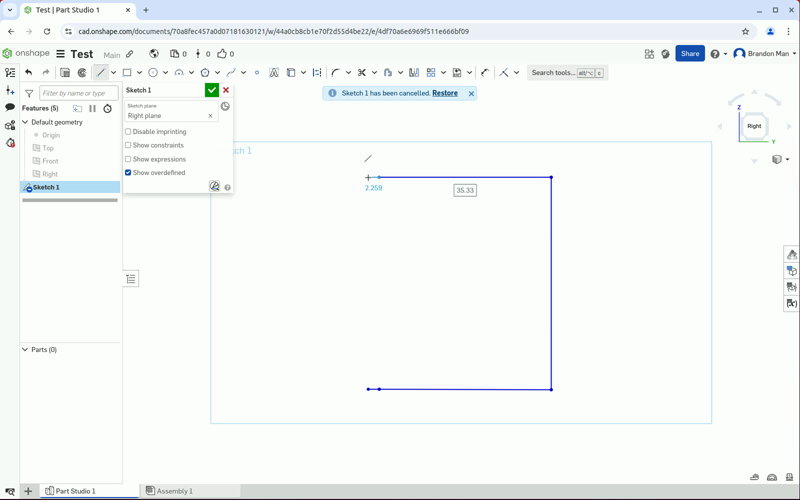
key_up(shift)
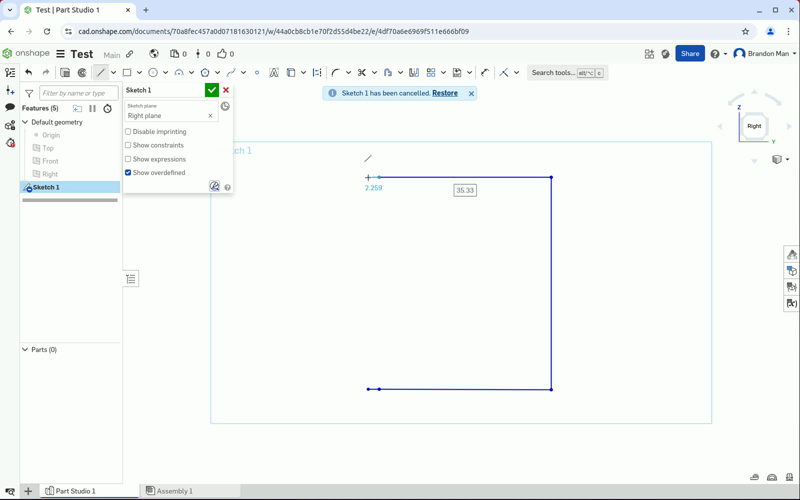
key_down(shift)
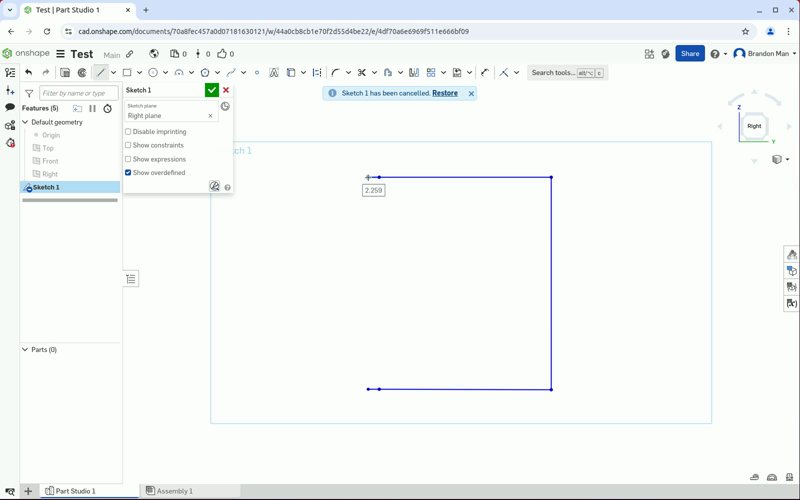
mouse_move(368, 389)
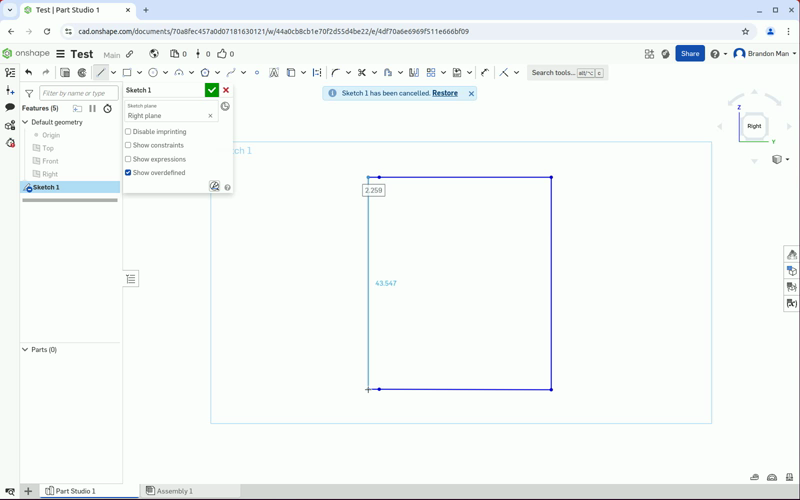
key_up(shift)
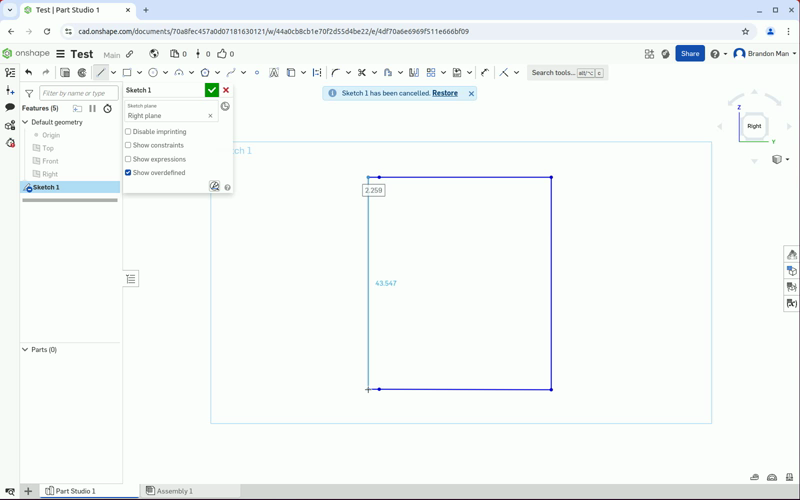
click(368, 389)
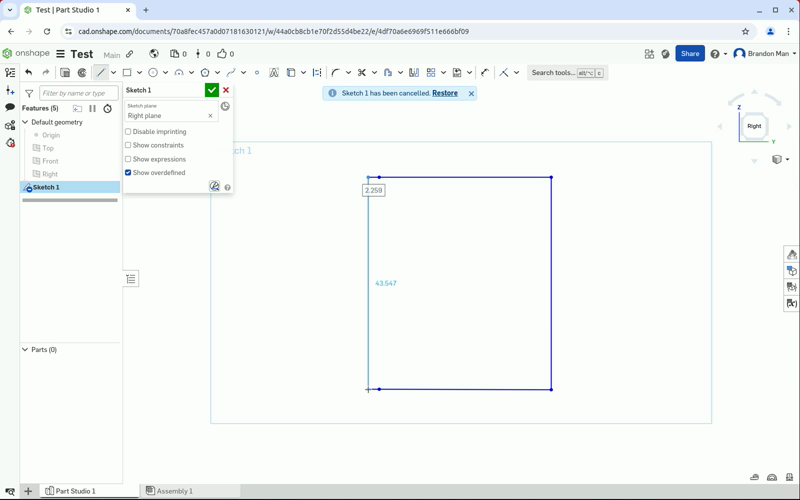
key(esc)
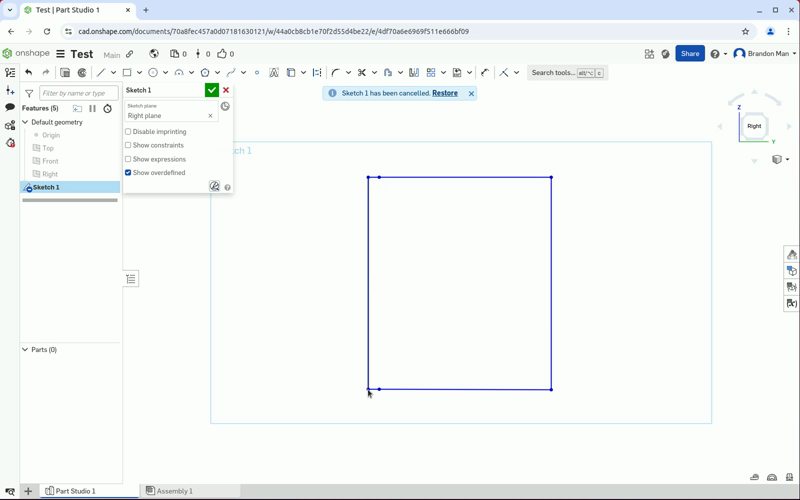
mouse_move(473, 250)
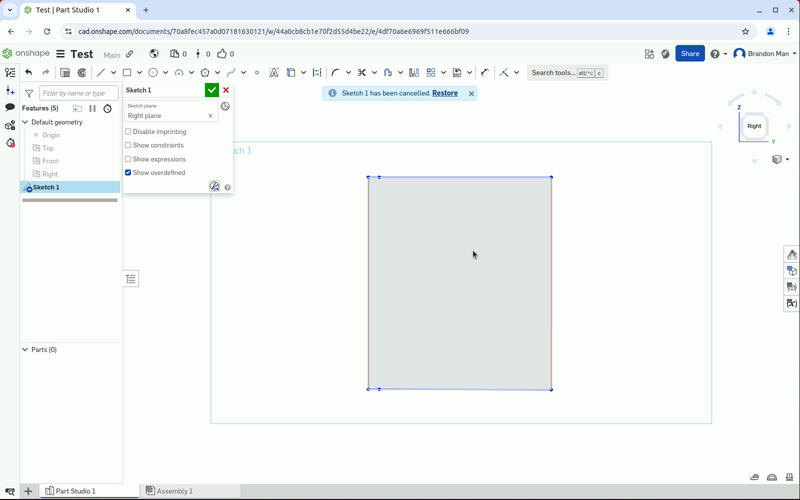
click(473, 250)
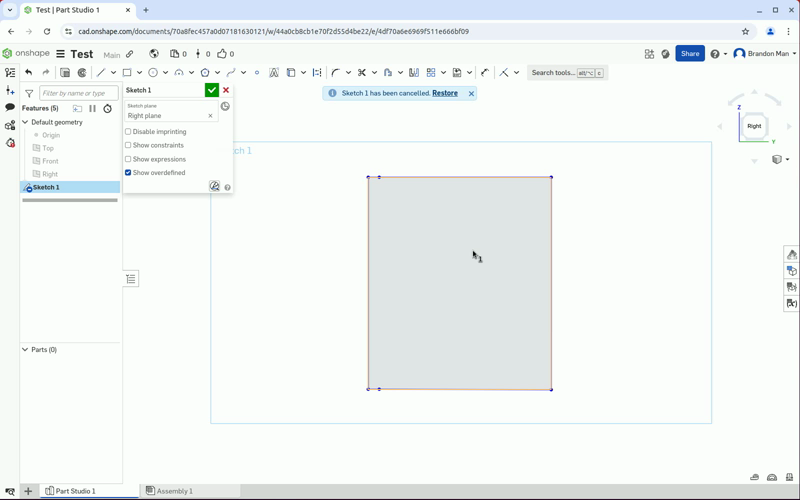
mouse_move(73, 352)
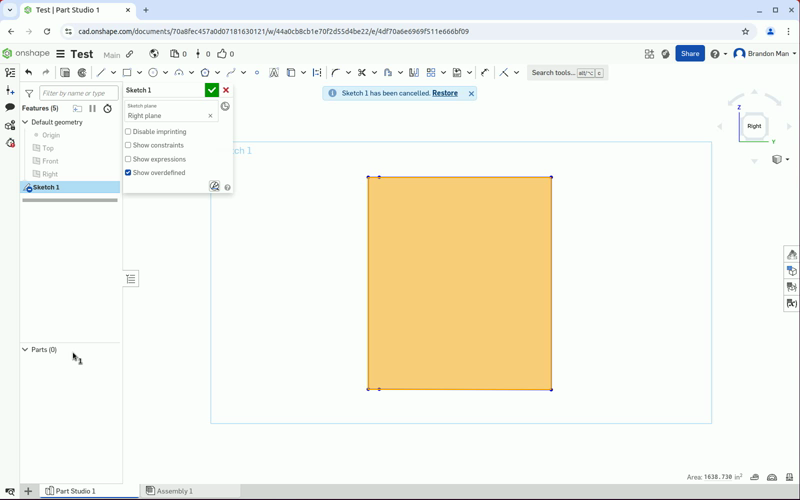
key(shift+y)
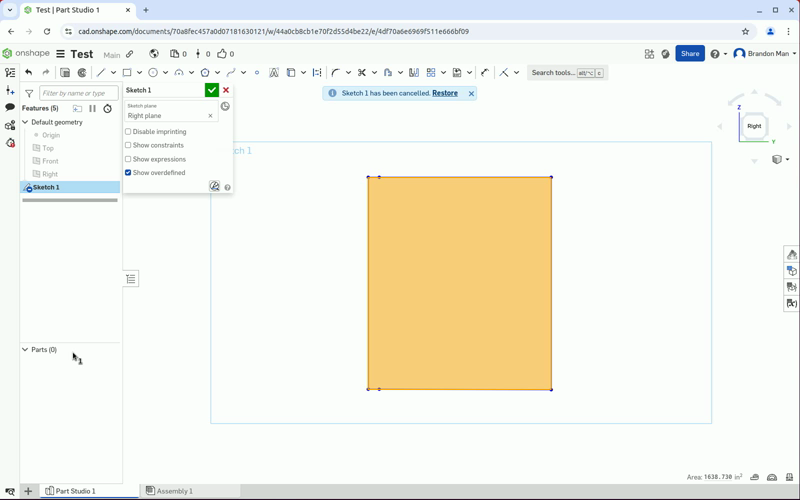
key(shift+e)
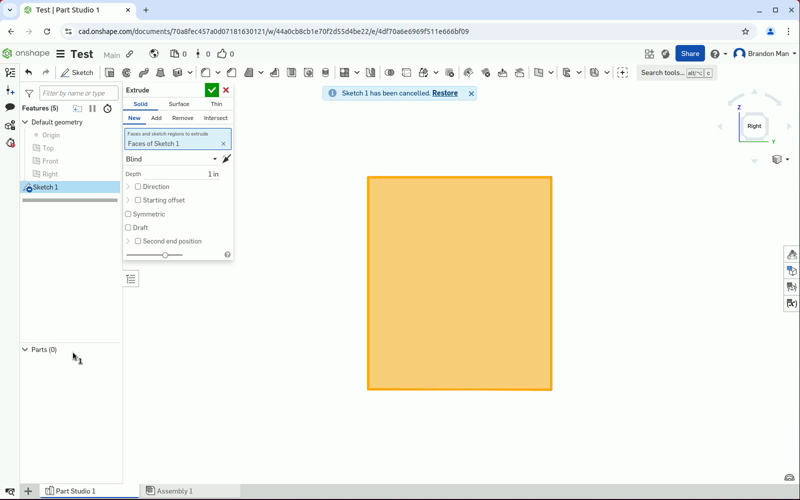
mouse_move(143, 106)
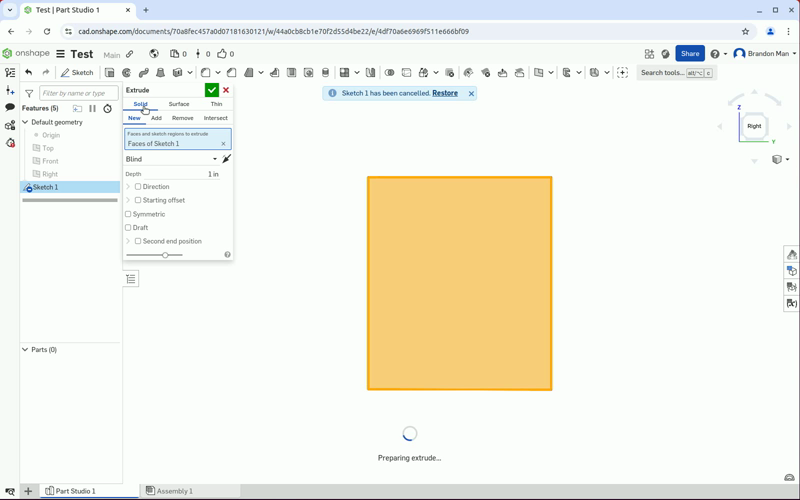
click(143, 106)
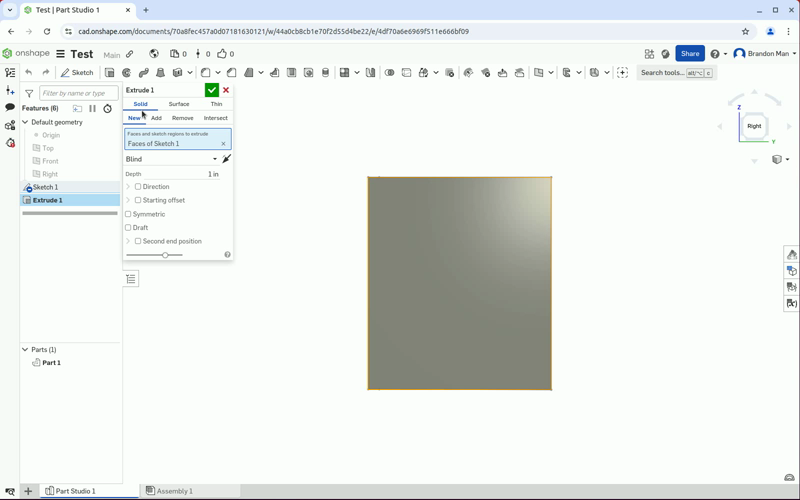
mouse_move(137, 120)
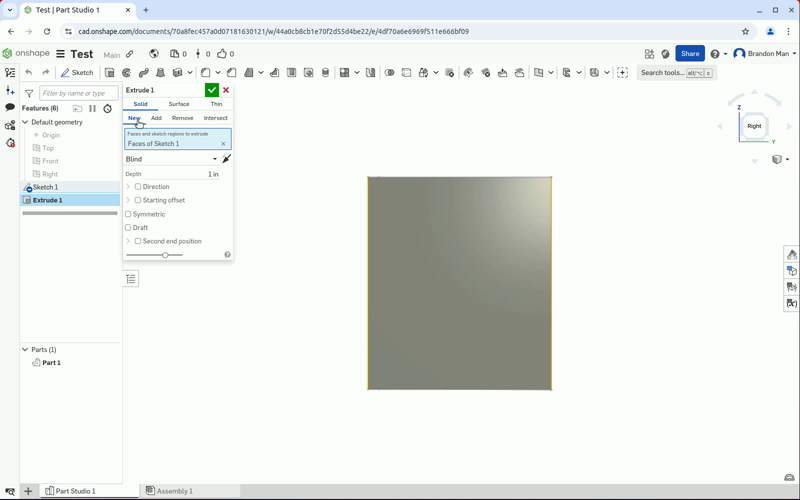
click(137, 120)
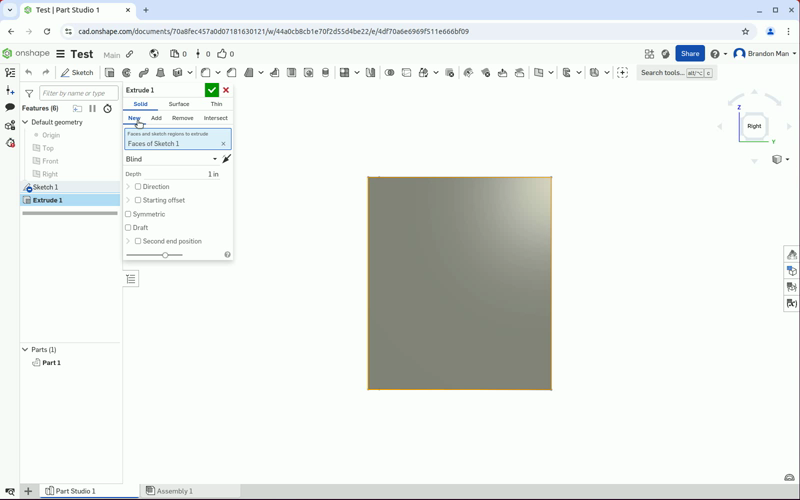
key(tab, 4)
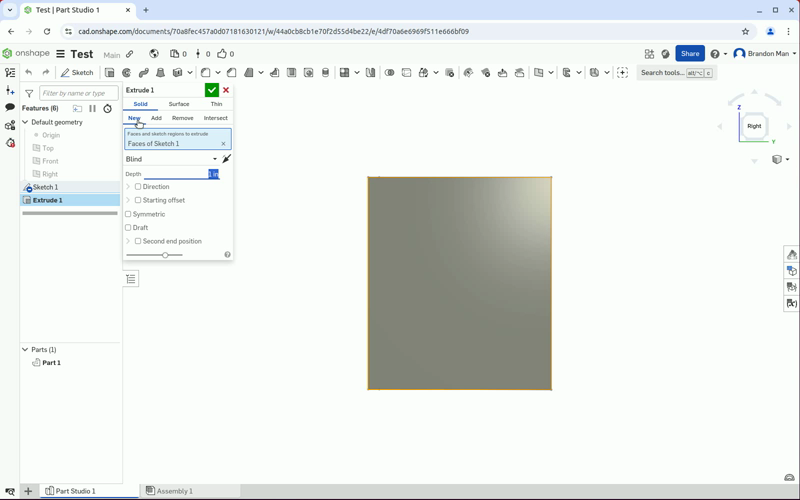
text(2.407)
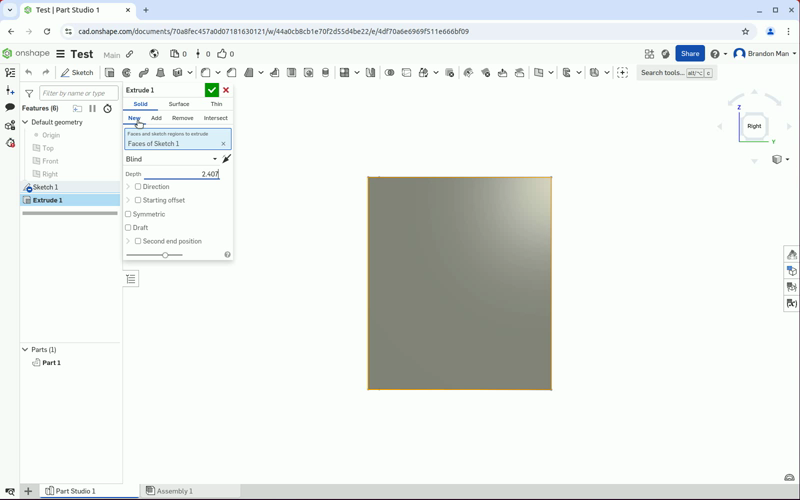
key(enter)
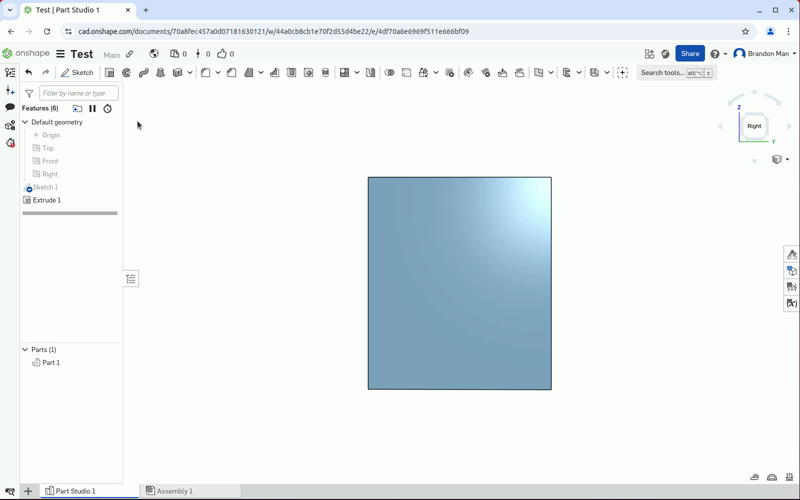
key(shift+h)
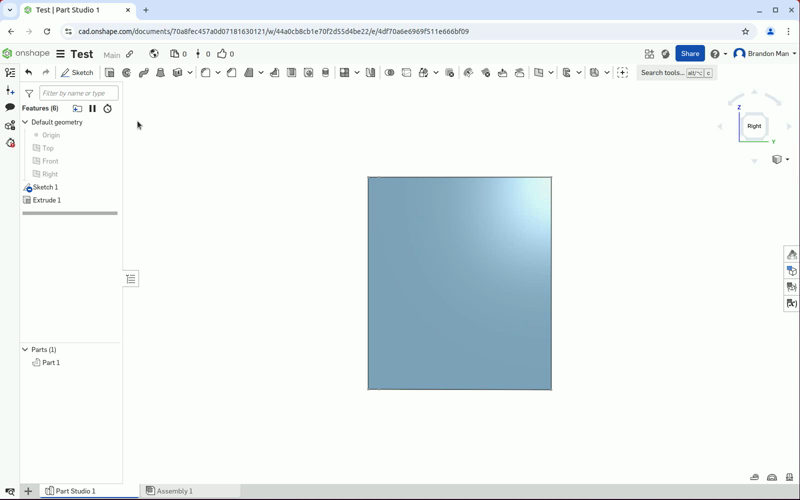
key(shift+h)
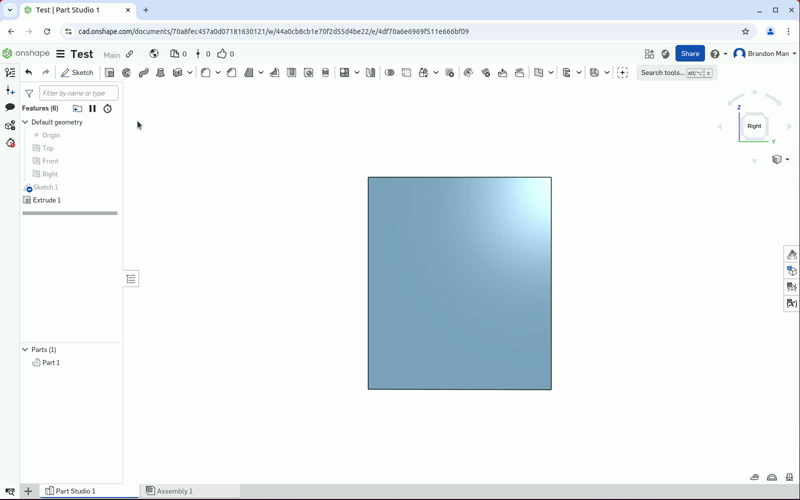
mouse_move(73, 189)
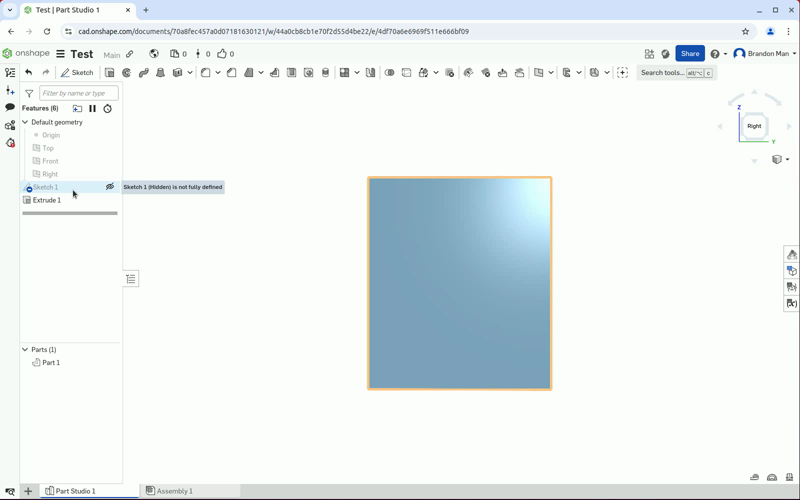
click(73, 189)
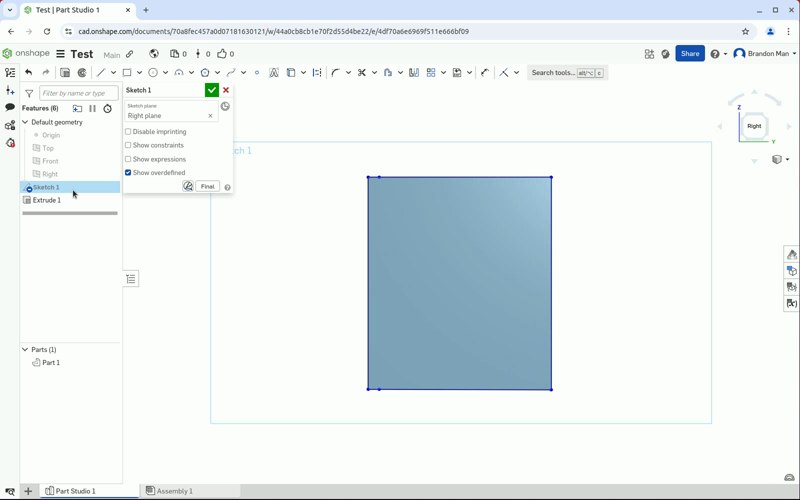
mouse_move(229, 92)
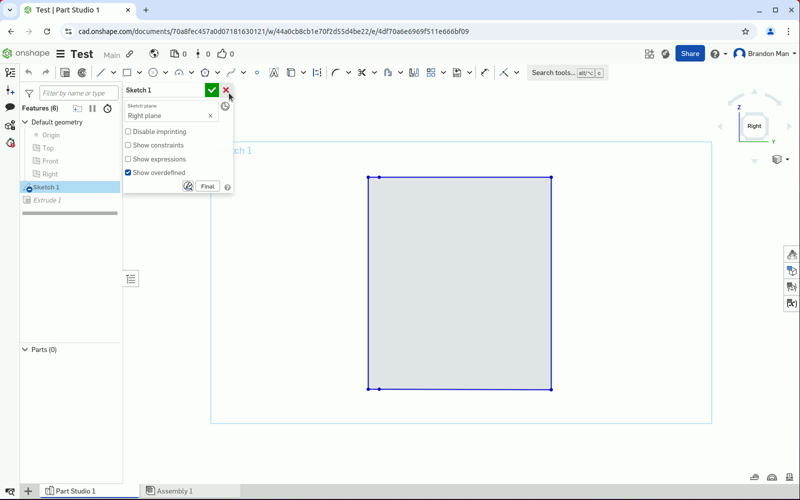
click(229, 92)
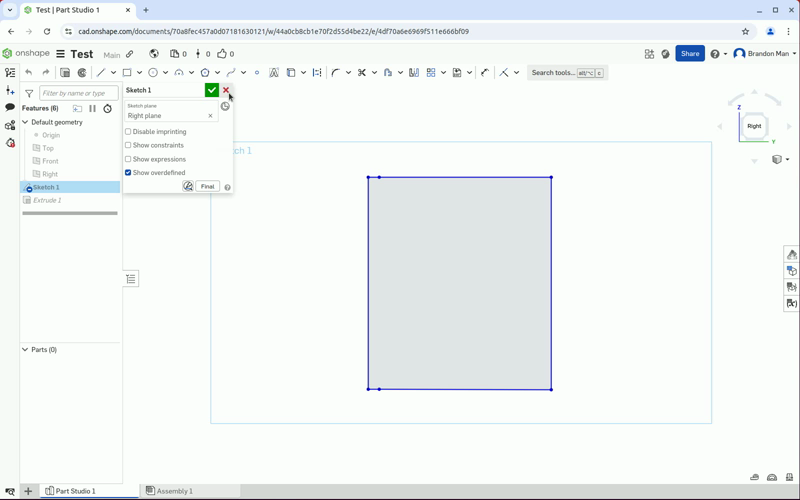
key(shift+s)
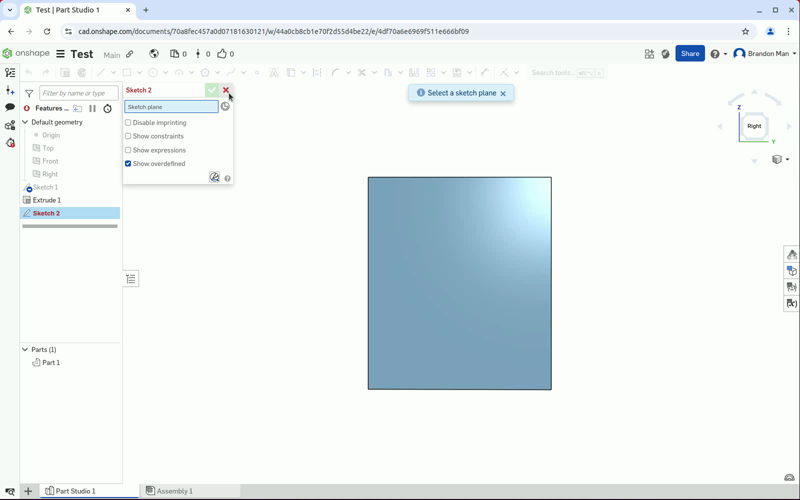
mouse_move(73, 176)
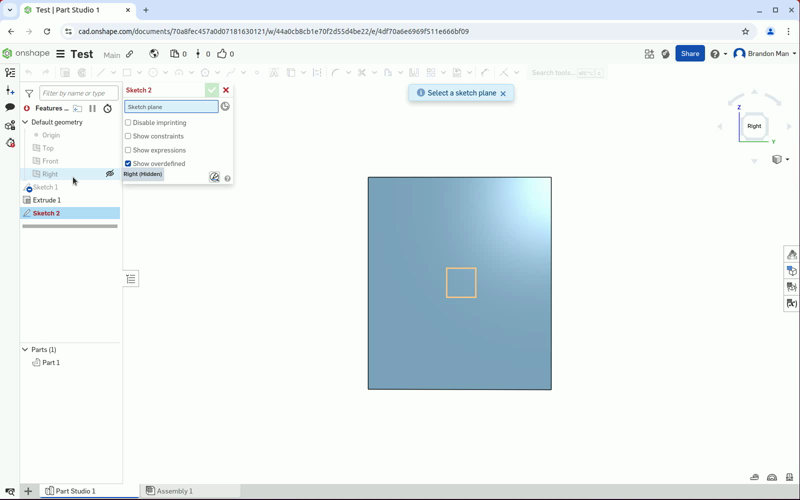
click(73, 176)
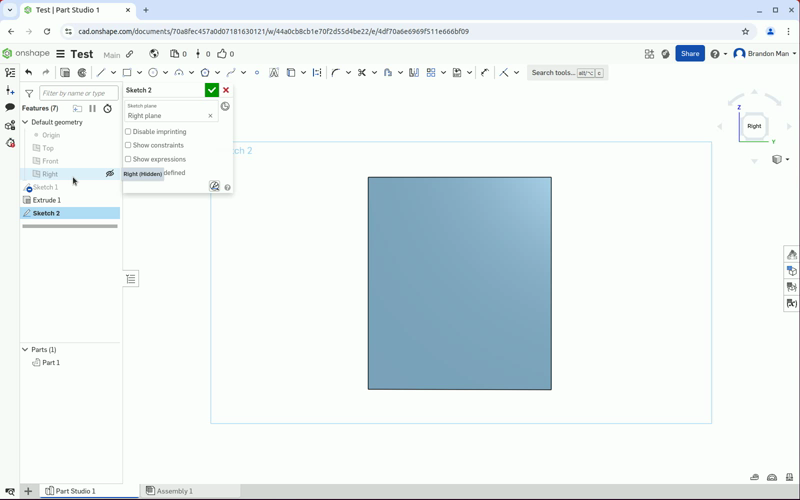
mouse_move(73, 352)
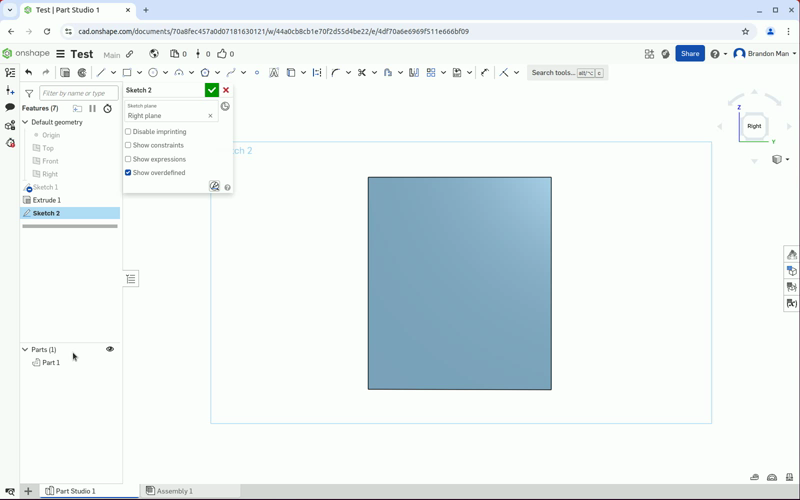
key(y)
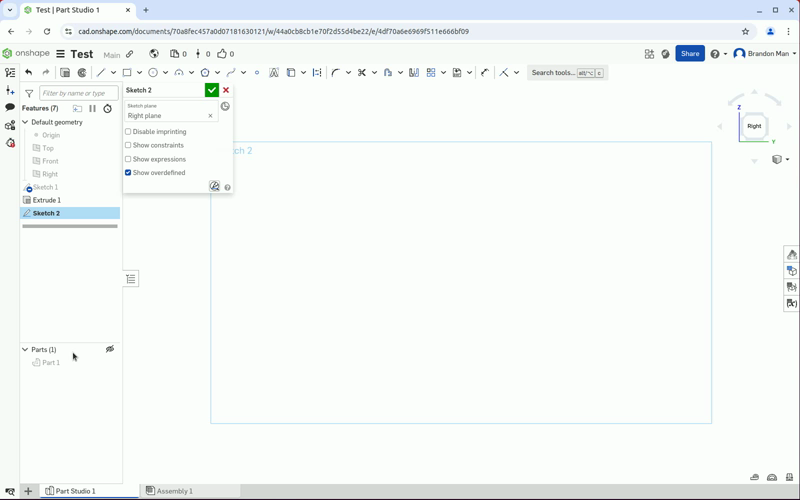
key(l)
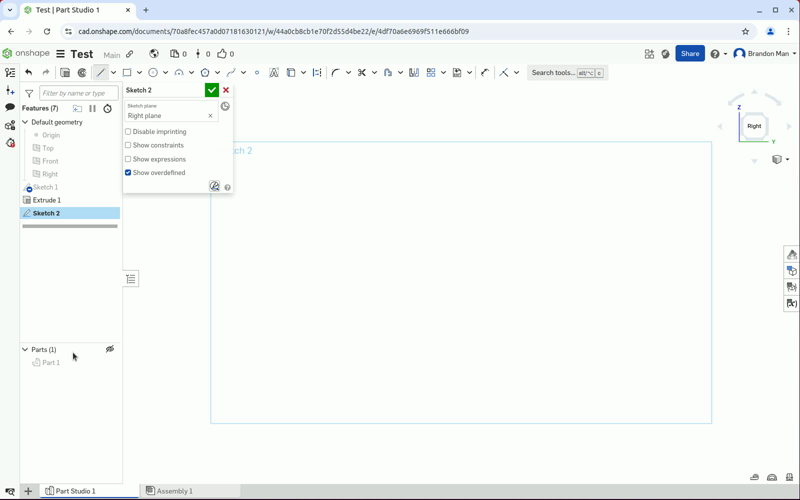
key_down(shift)
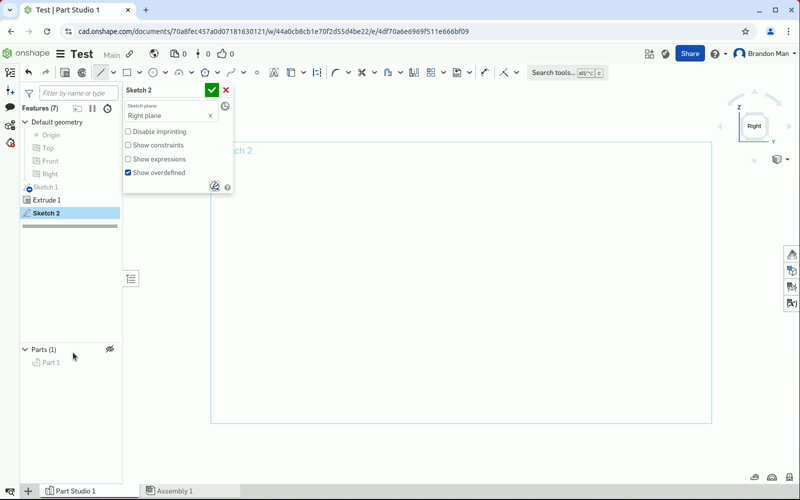
mouse_move(368, 176)
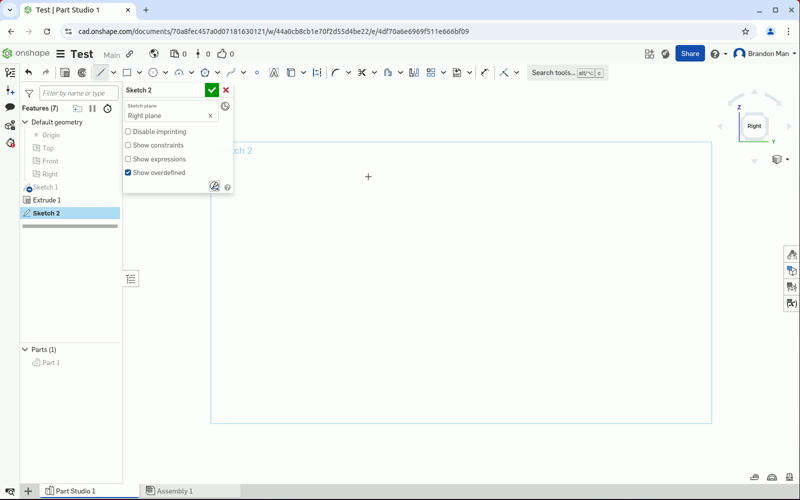
click(368, 176)
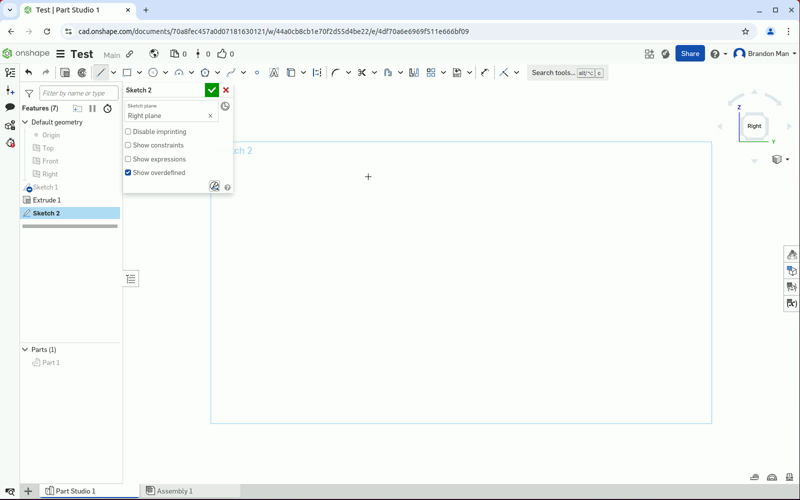
key_up(shift)
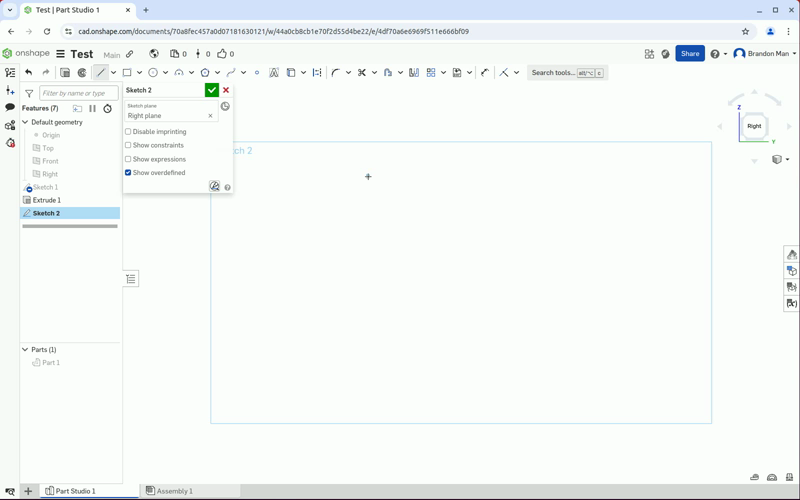
key_down(shift)
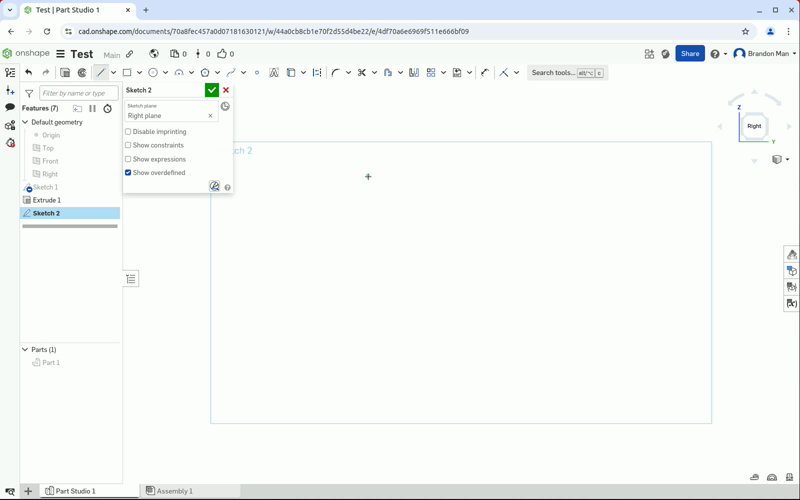
mouse_move(398, 176)
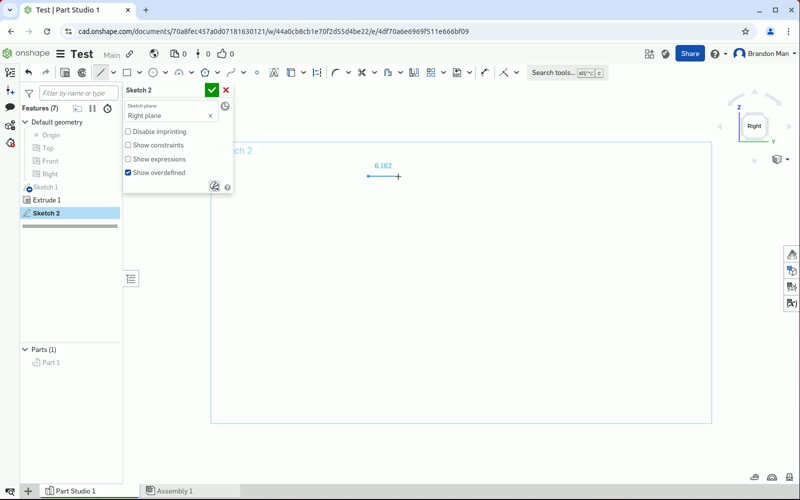
mouse_move(380, 176)
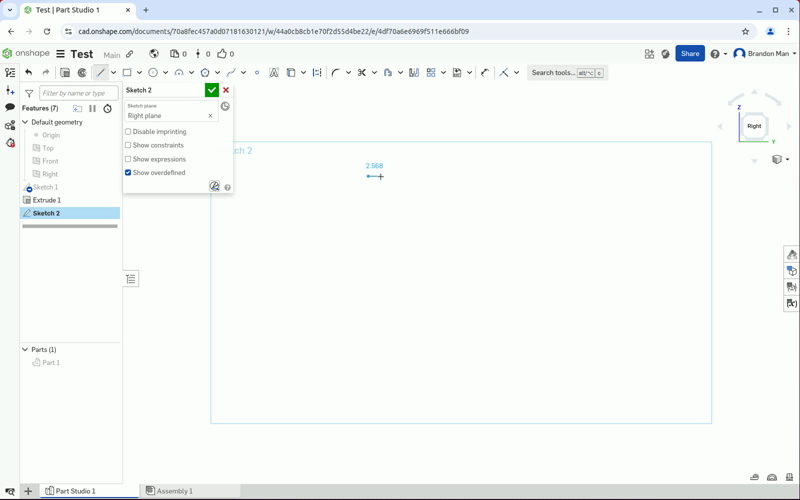
click(380, 176)
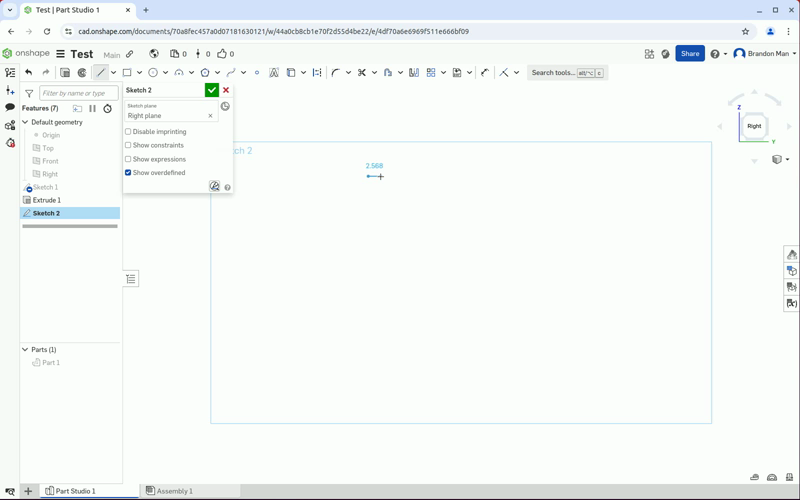
key_up(shift)
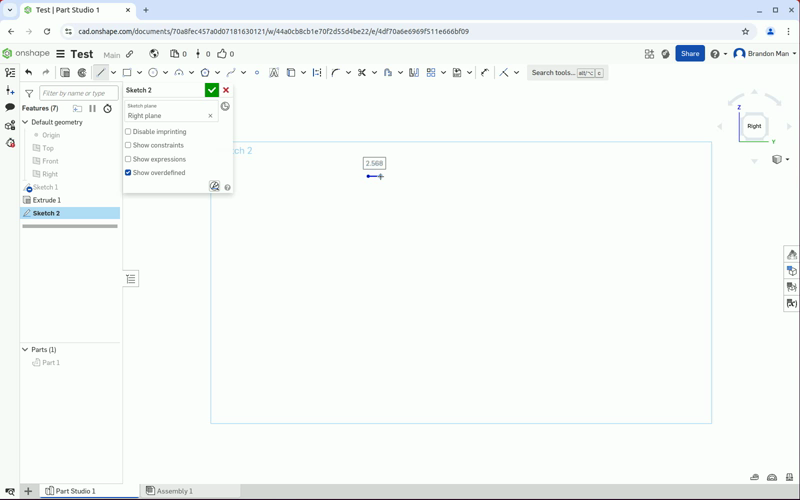
key_down(shift)
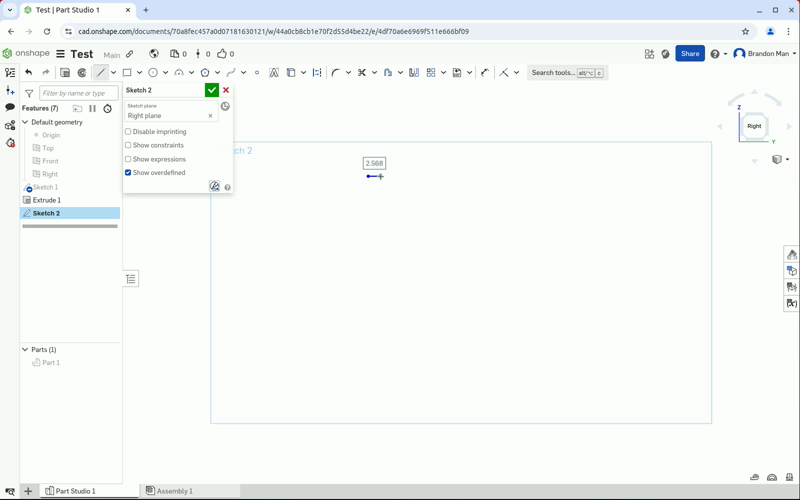
mouse_move(410, 176)
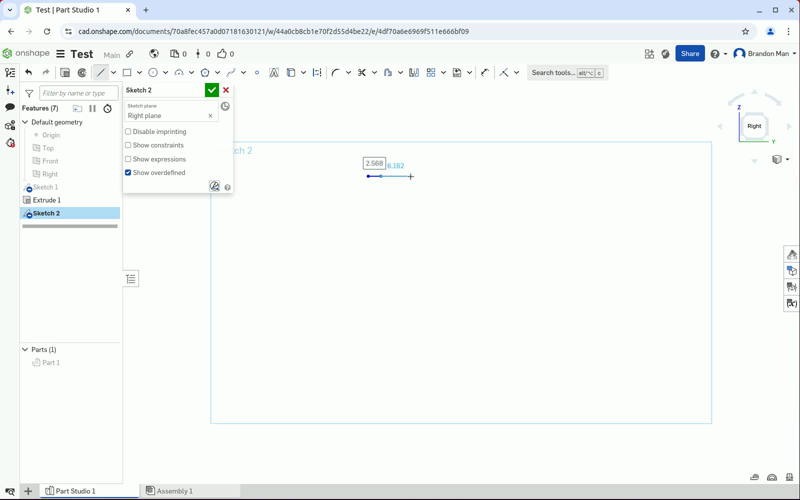
mouse_move(380, 169)
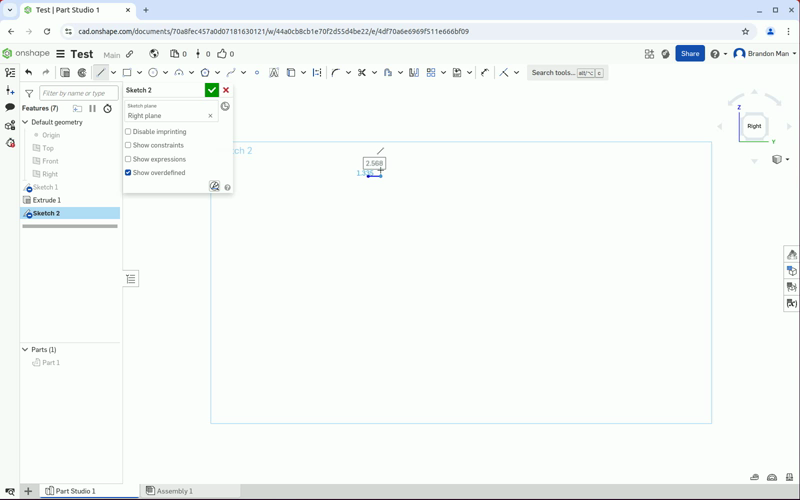
scroll(6)
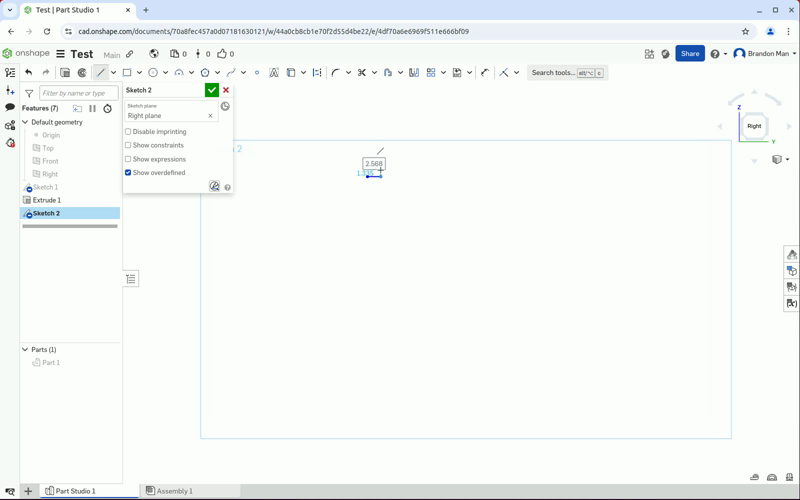
scroll(6)
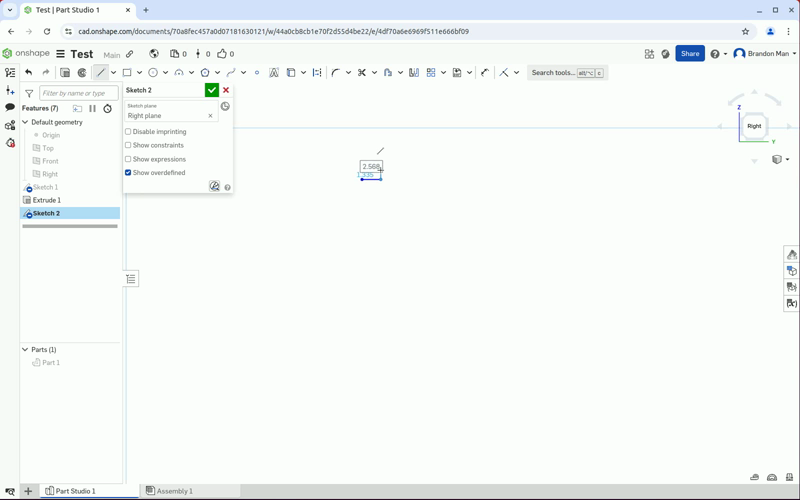
scroll(6)
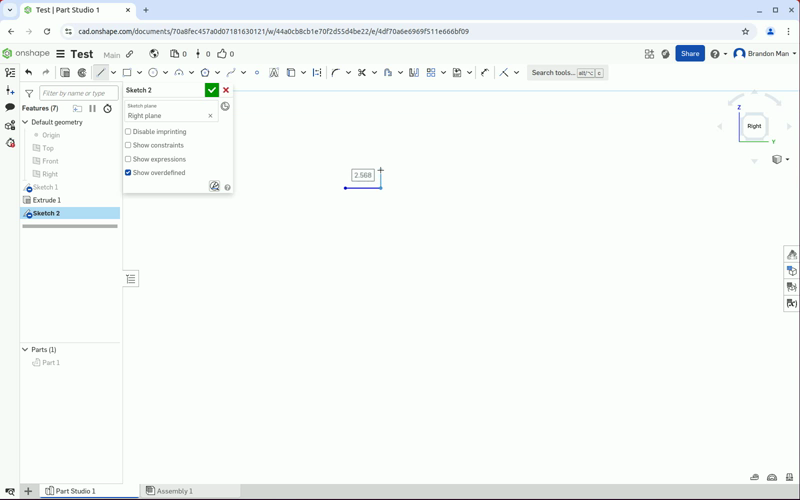
scroll(6)
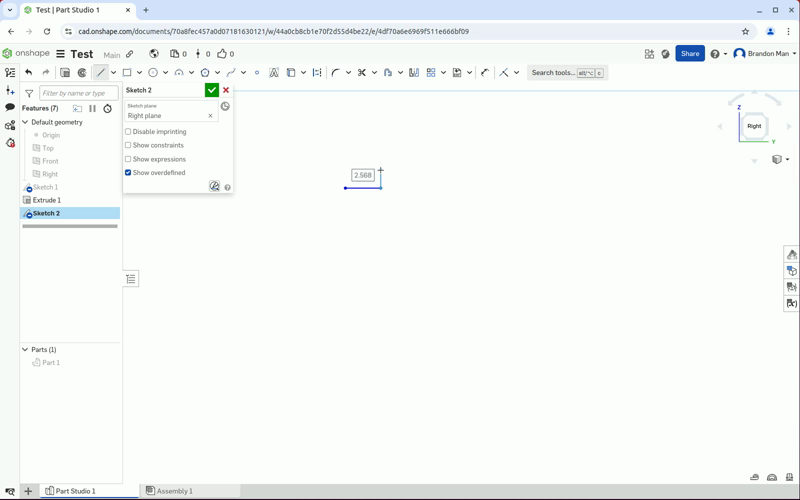
scroll(6)
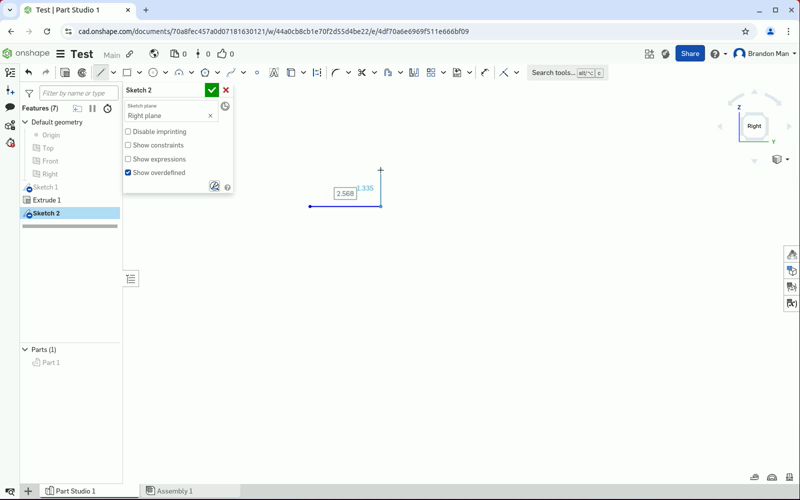
scroll(6)
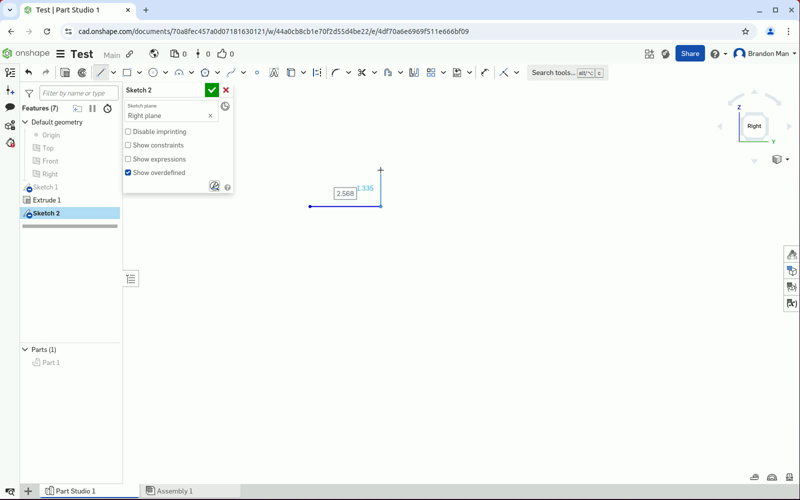
scroll(6)
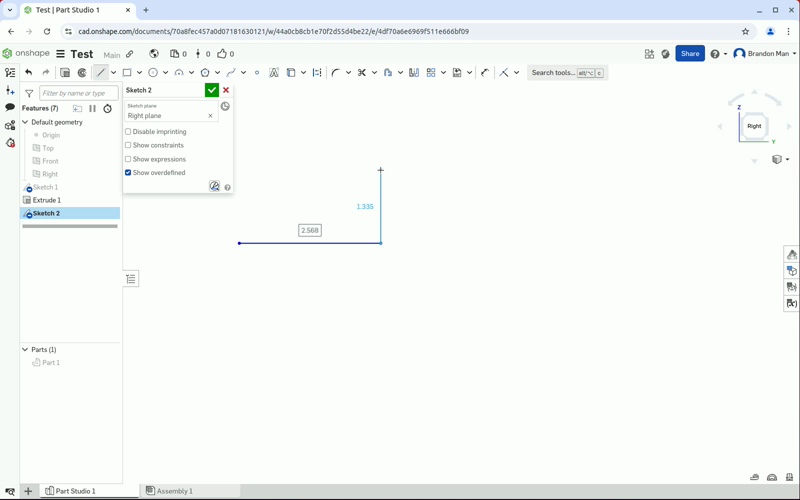
click(380, 169)
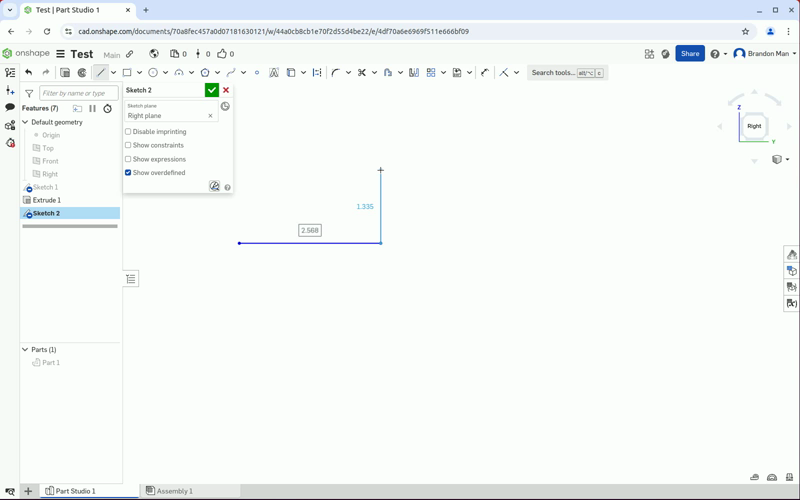
scroll(-6)
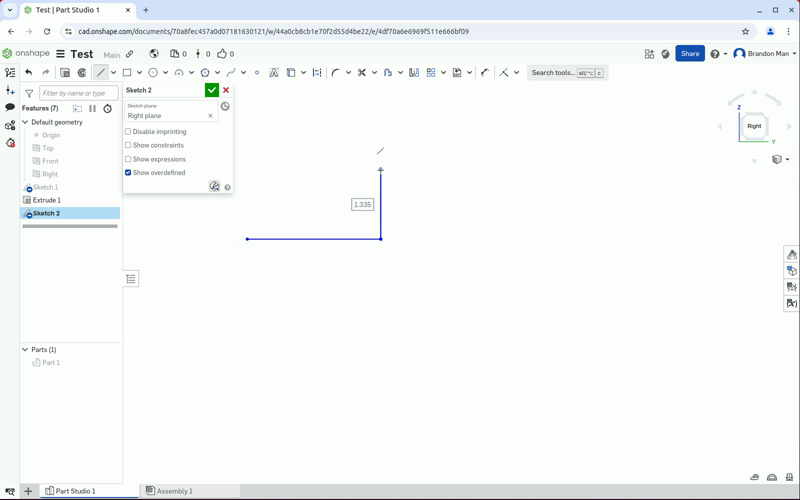
scroll(-6)
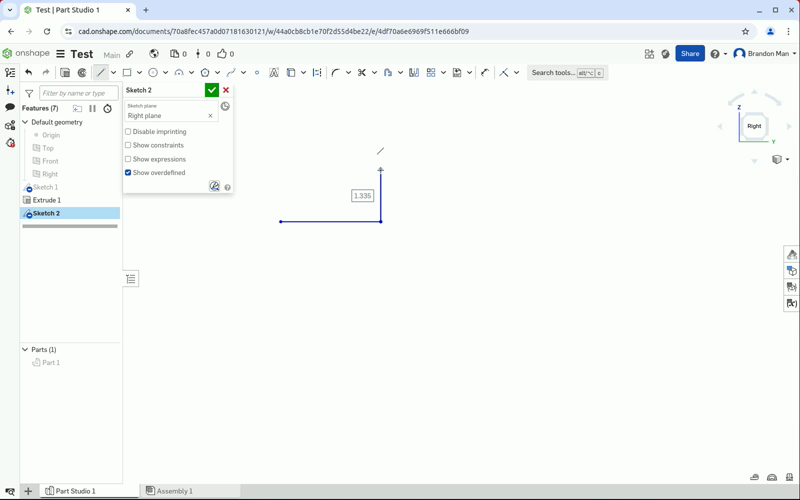
scroll(-6)
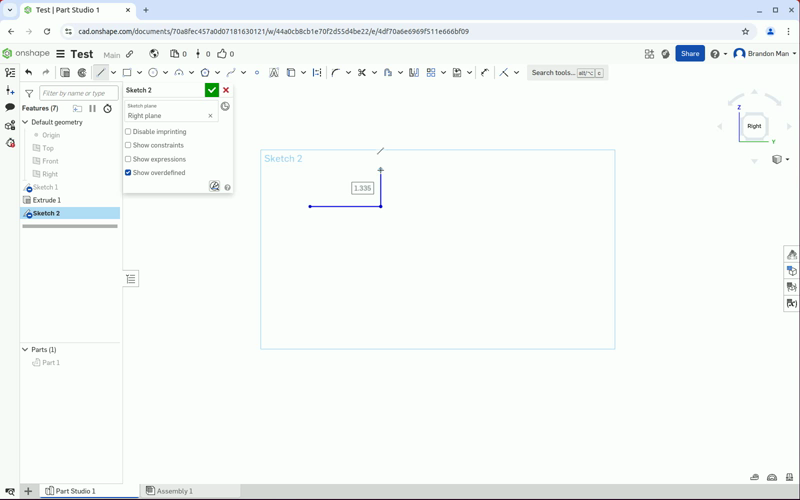
scroll(-6)
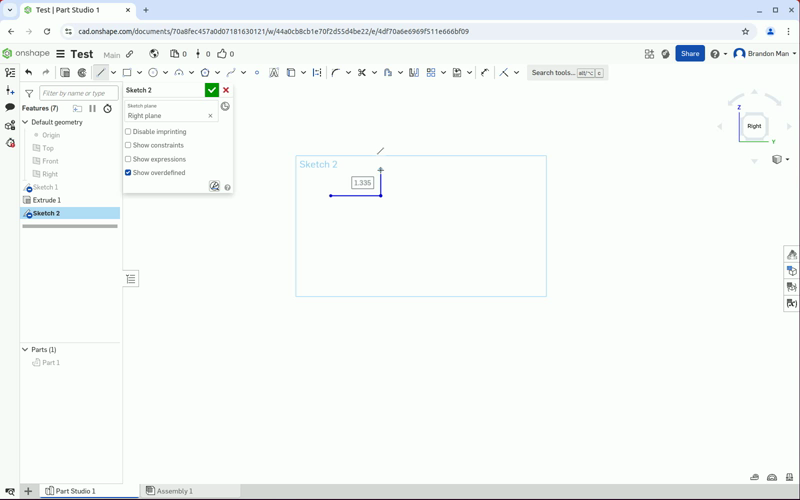
scroll(-6)
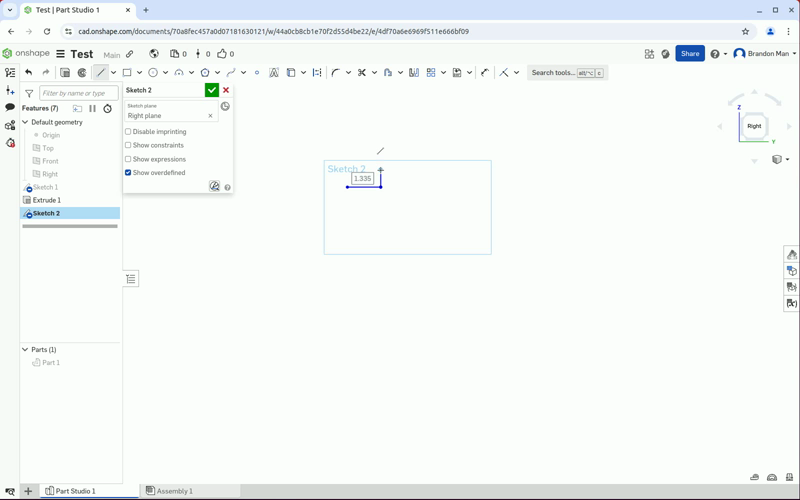
scroll(-6)
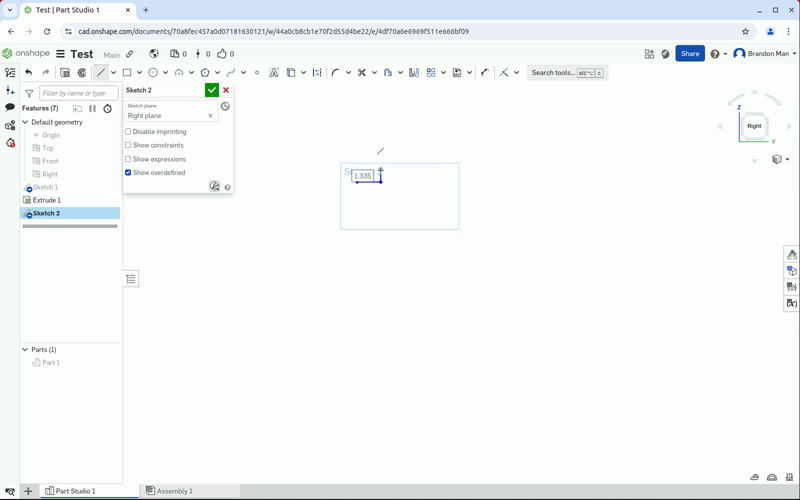
scroll(-6)
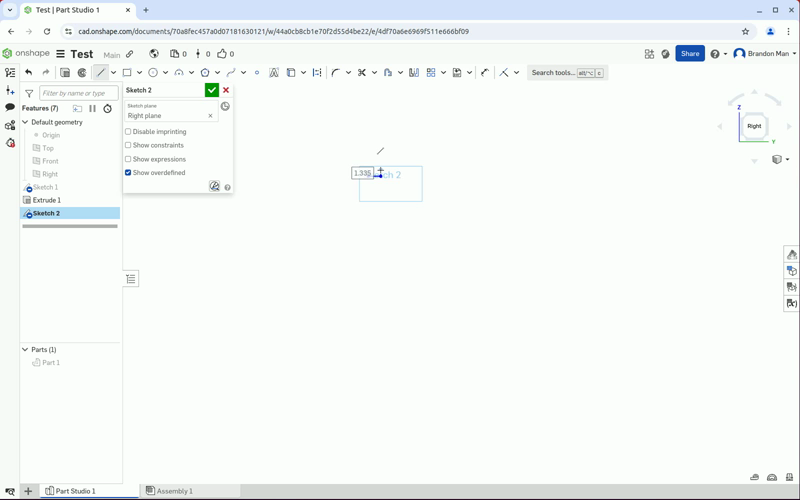
key_up(shift)
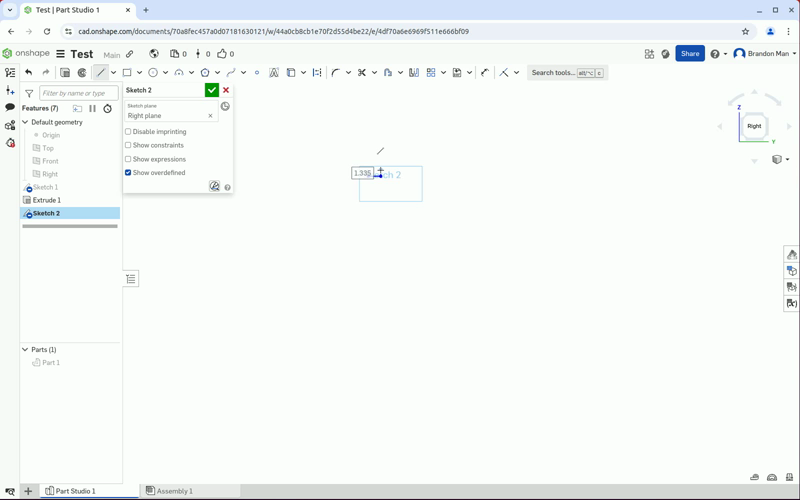
key_down(shift)
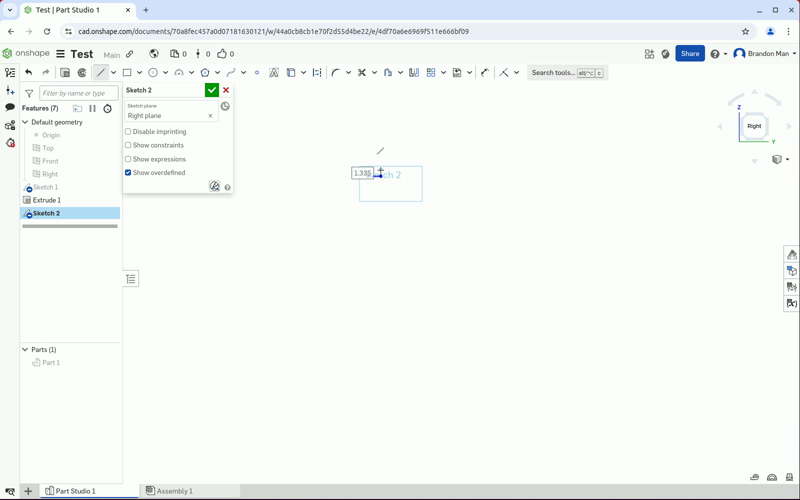
mouse_move(410, 169)
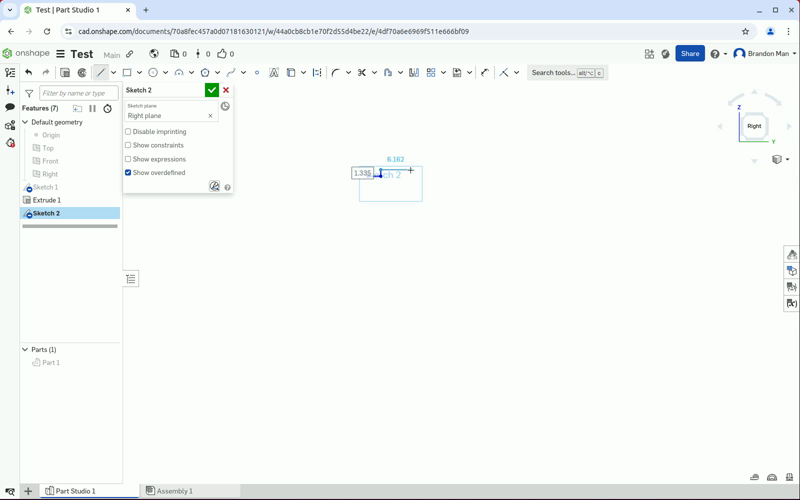
mouse_move(368, 169)
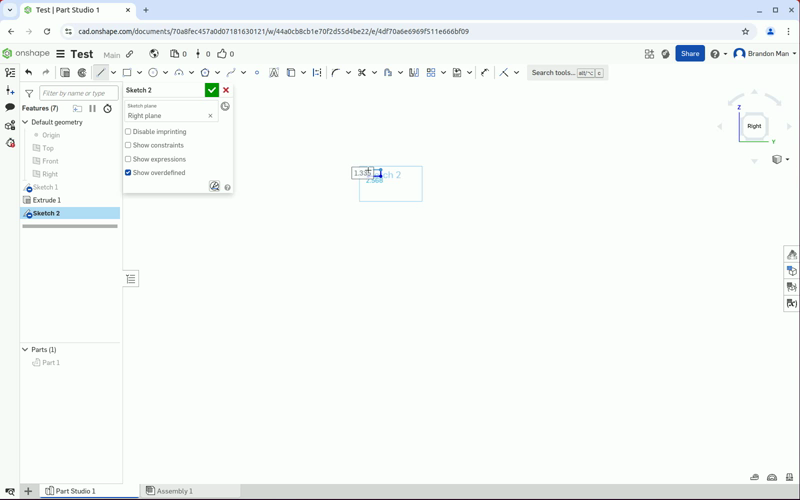
click(368, 169)
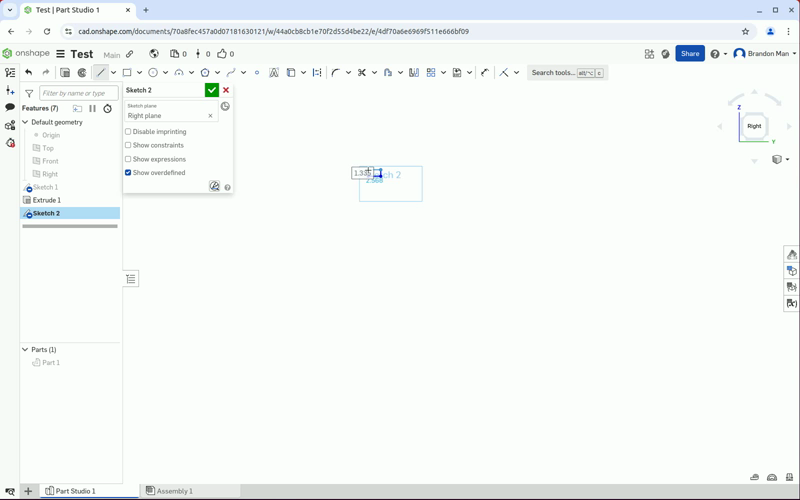
key_up(shift)
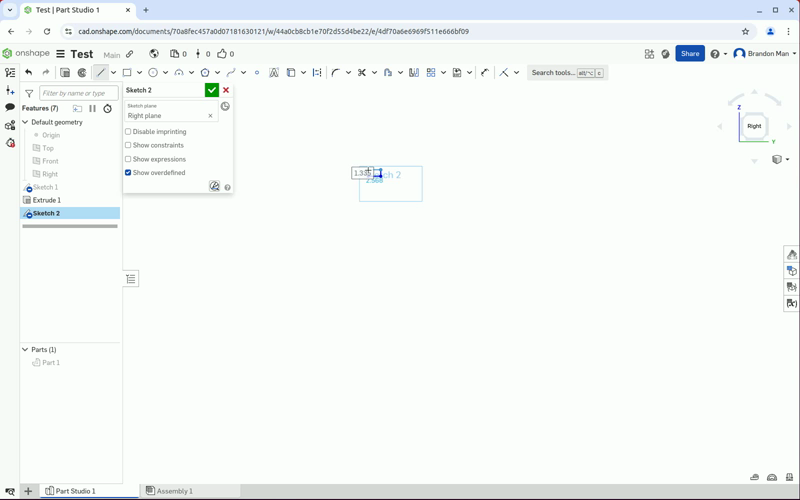
mouse_move(398, 169)
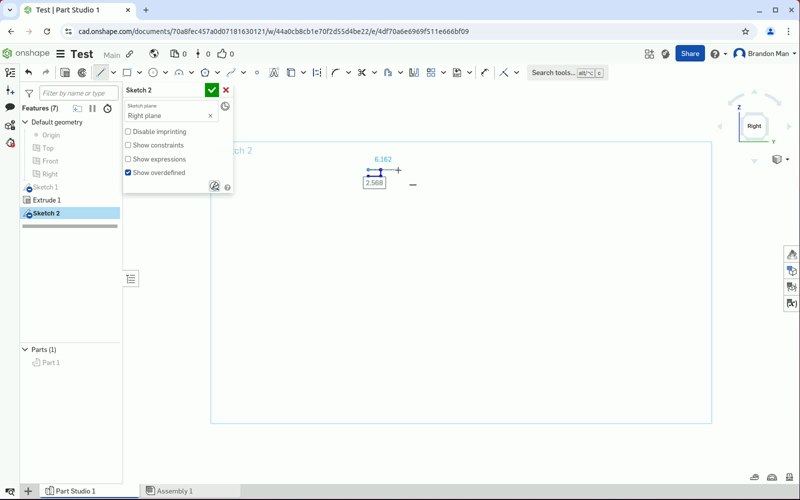
key_down(shift)
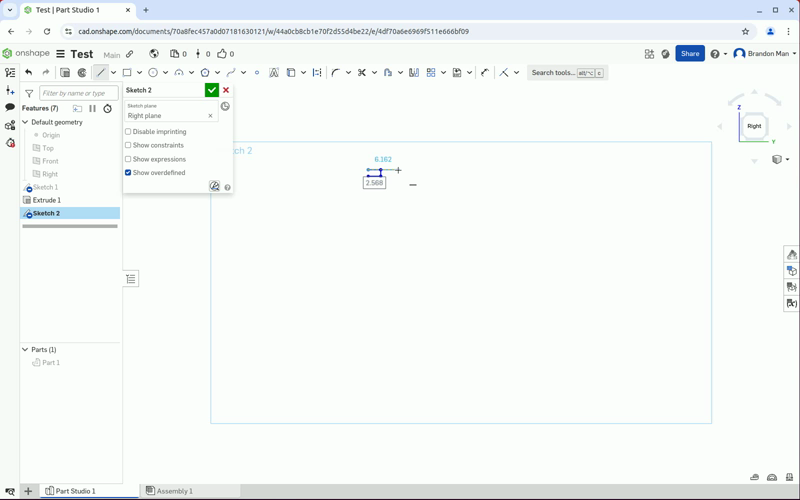
mouse_move(368, 176)
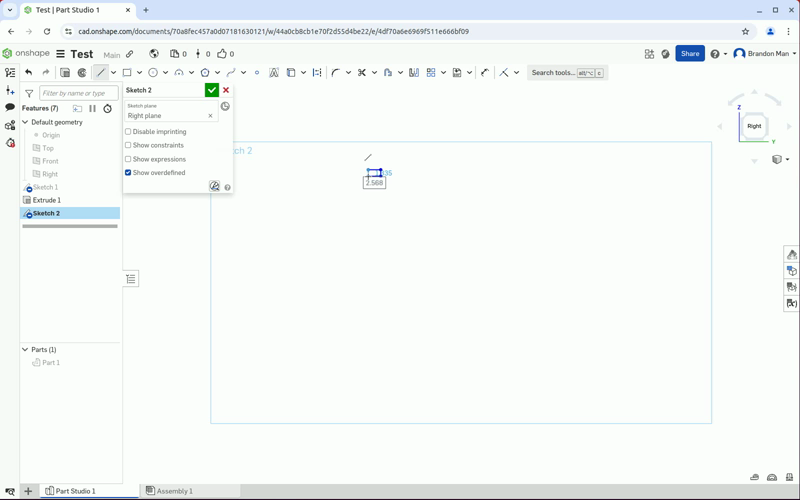
scroll(6)
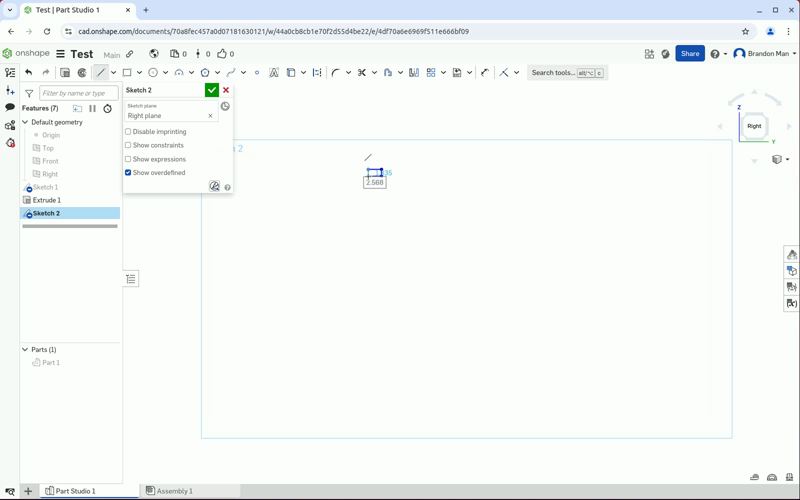
scroll(6)
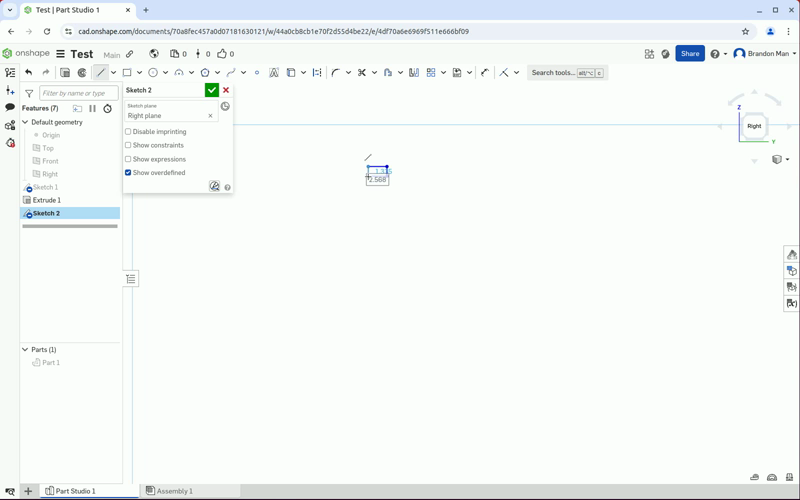
scroll(6)
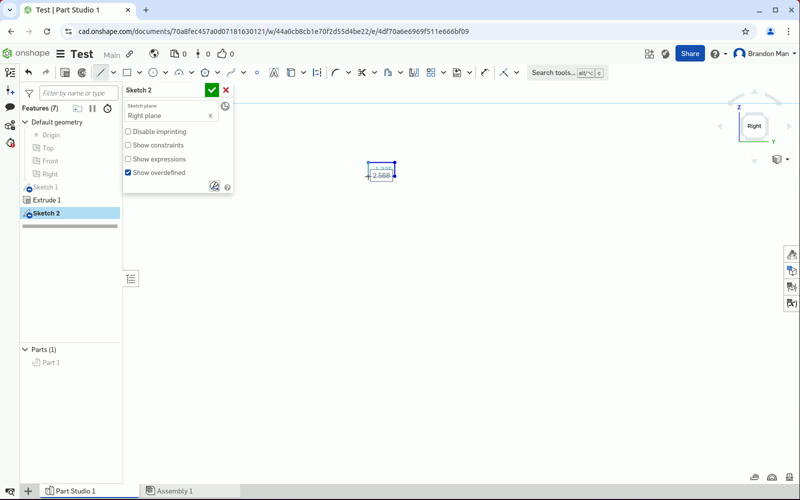
scroll(6)
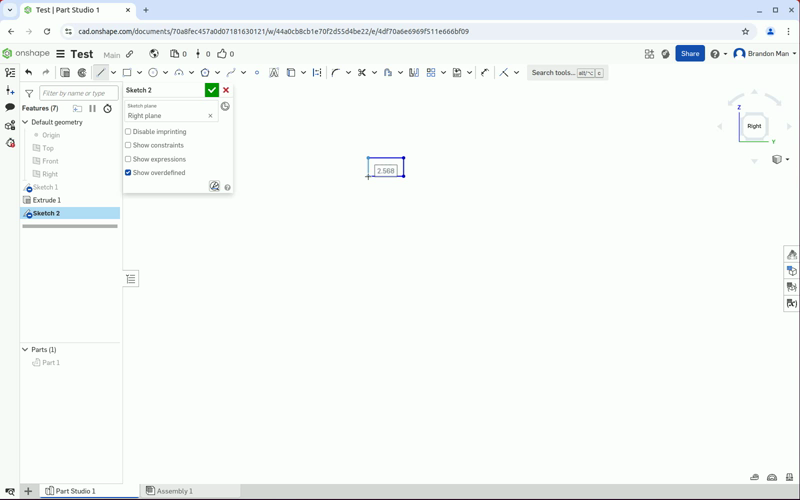
scroll(6)
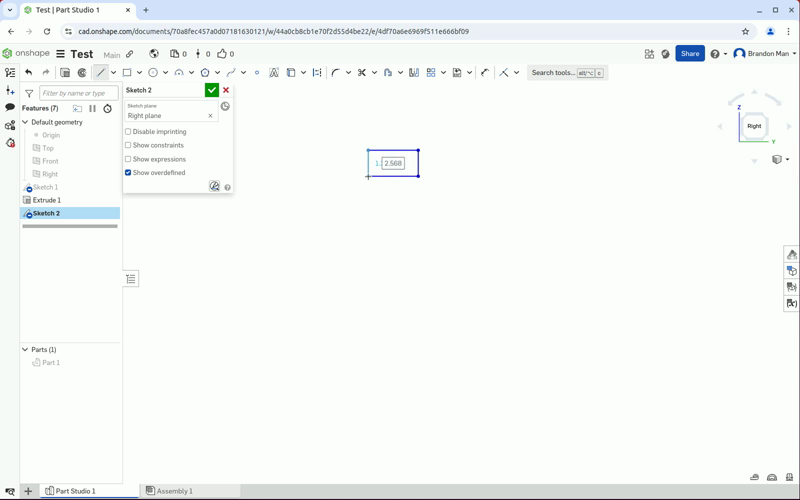
scroll(6)
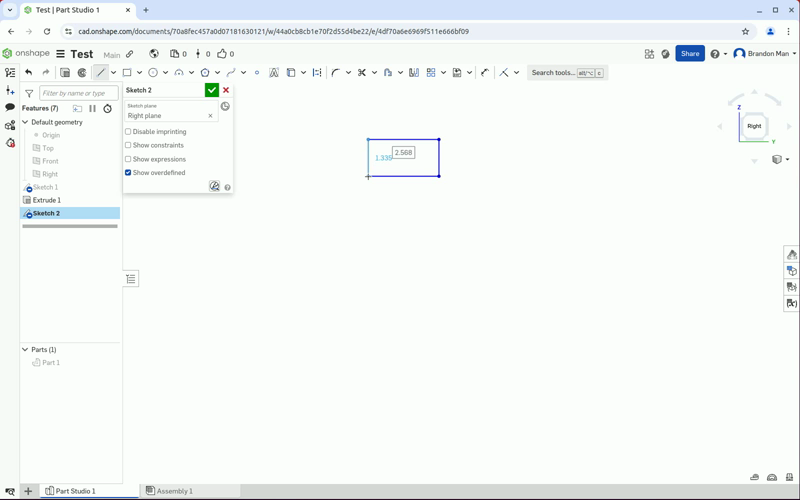
scroll(6)
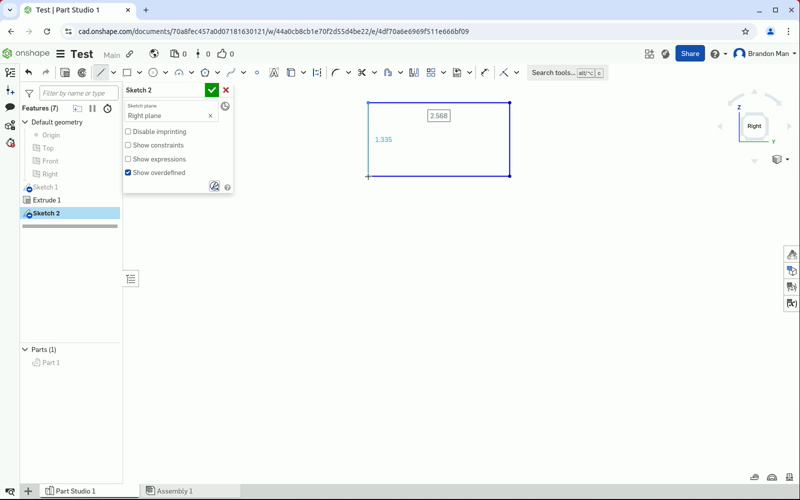
key_up(shift)
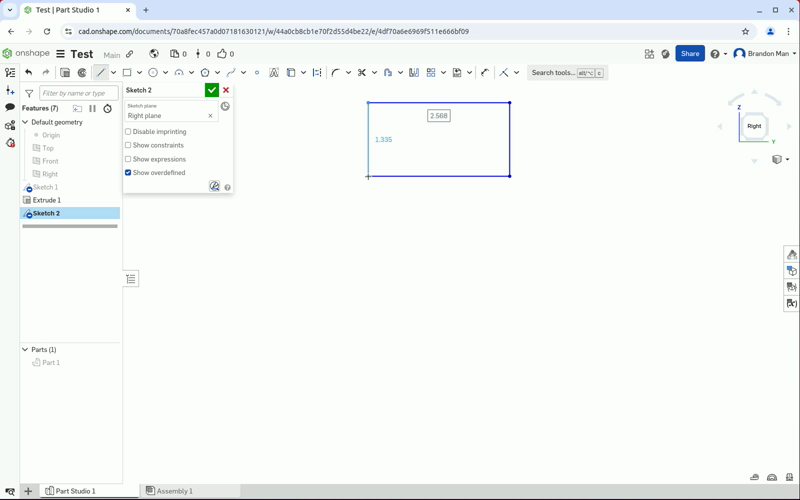
click(368, 176)
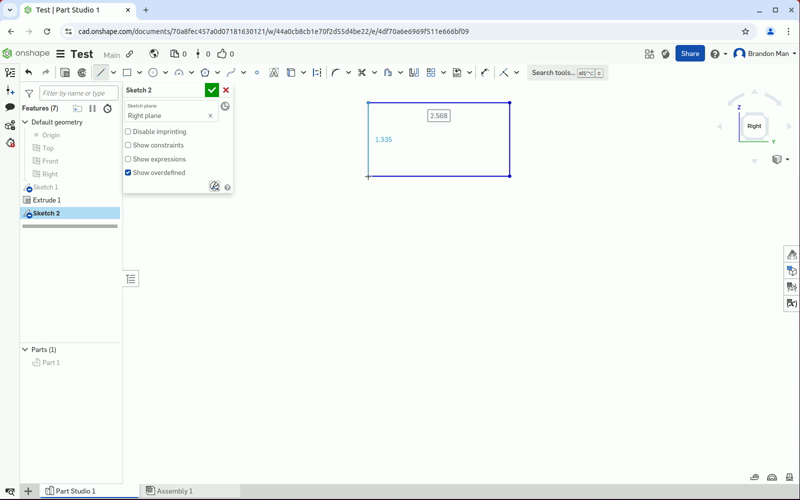
scroll(-6)
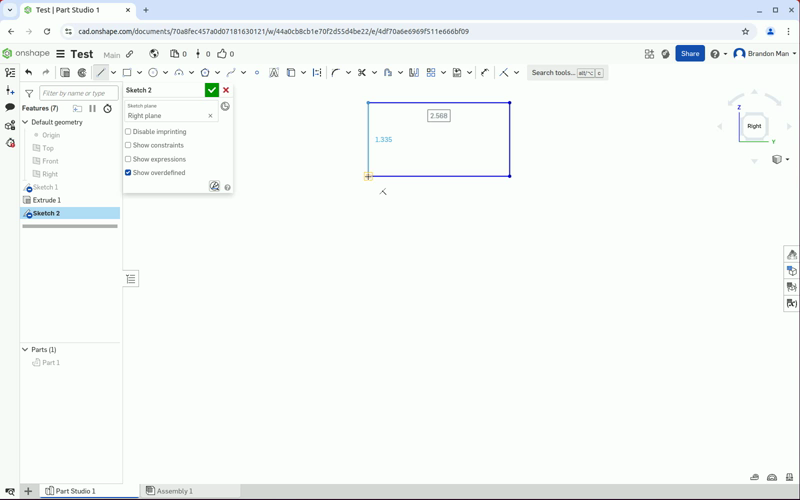
scroll(-6)
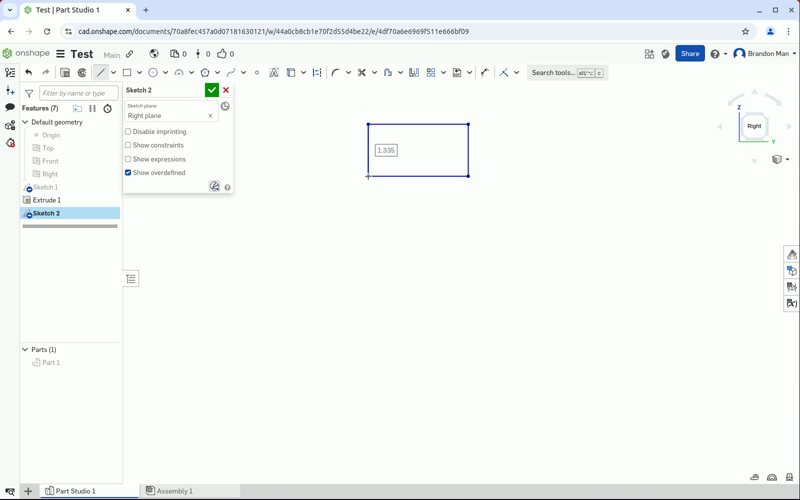
scroll(-6)
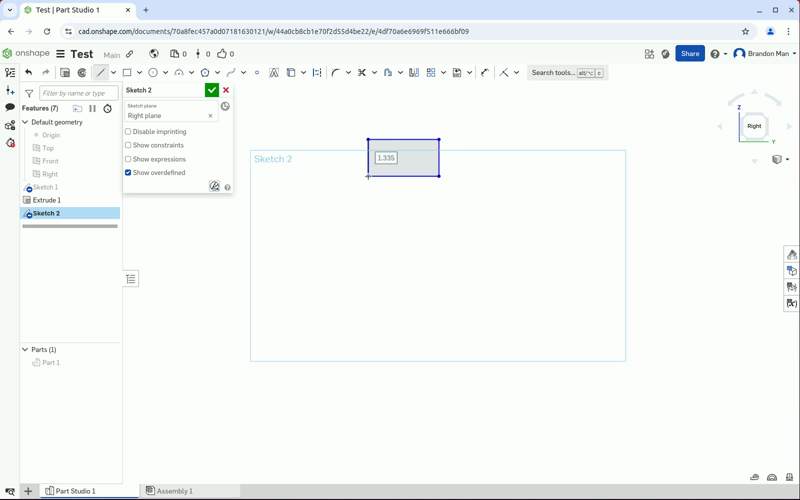
scroll(-6)
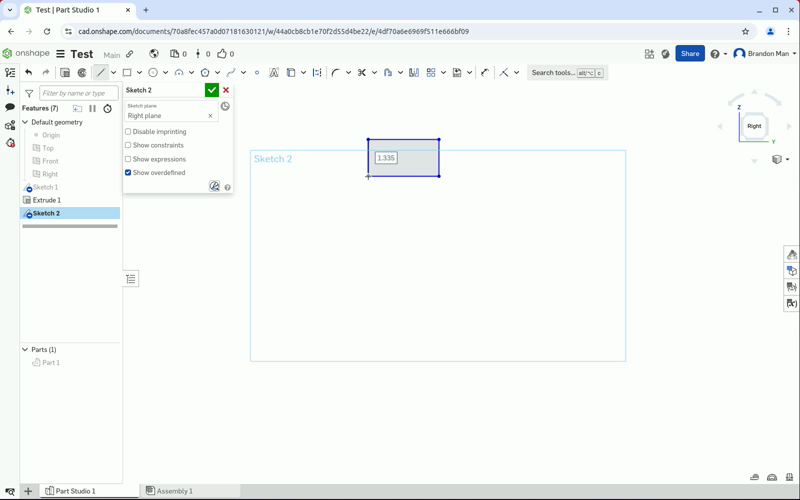
scroll(-6)
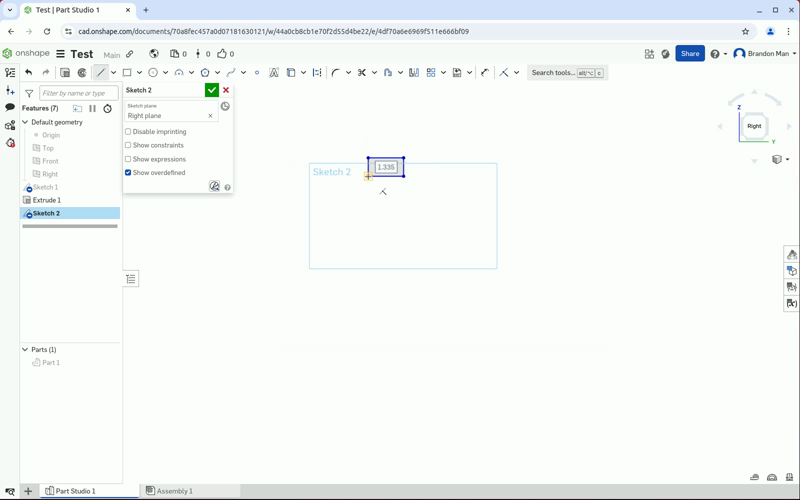
scroll(-6)
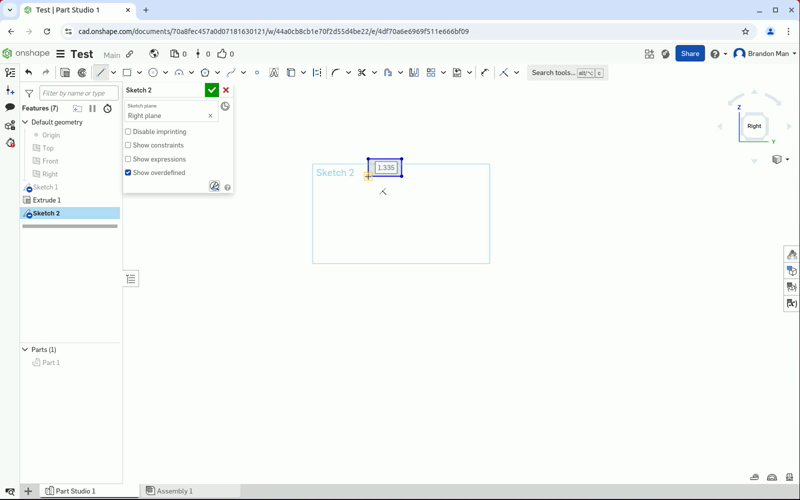
scroll(-6)
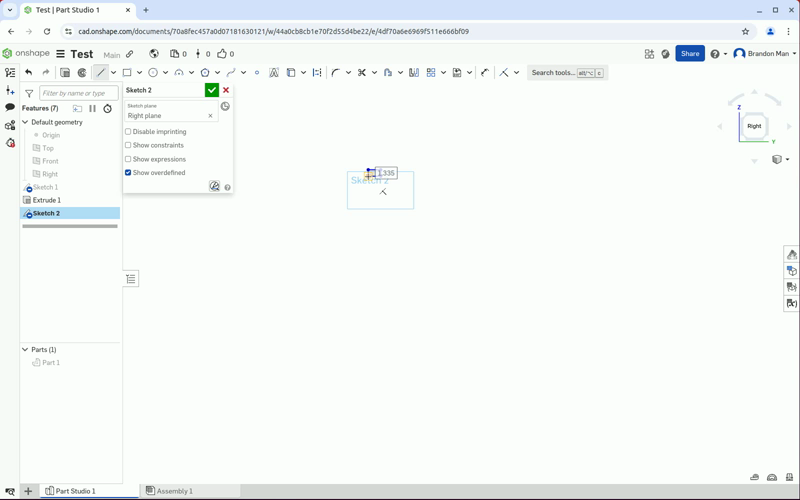
key(esc)
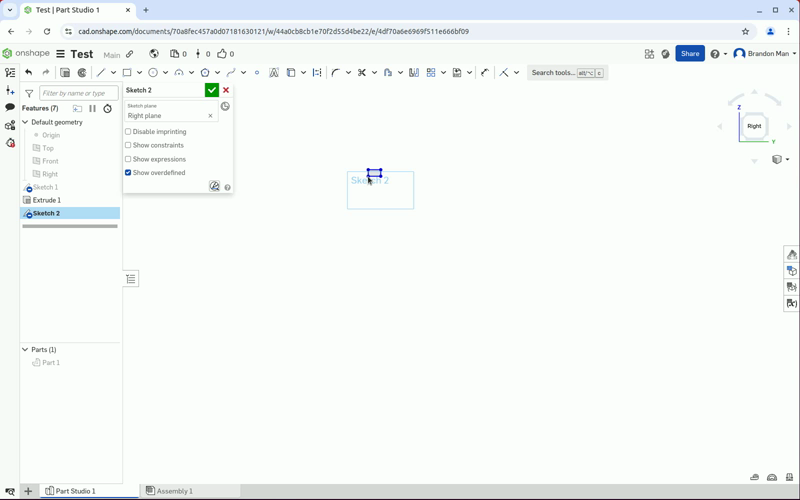
mouse_move(369, 171)
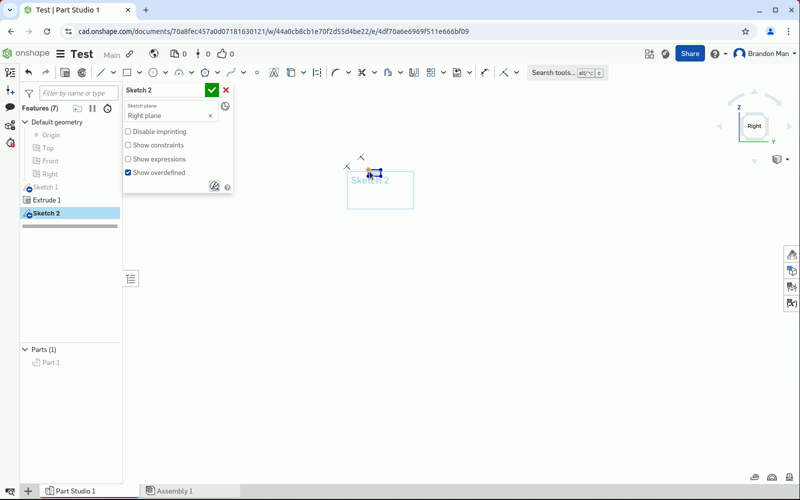
scroll(6)
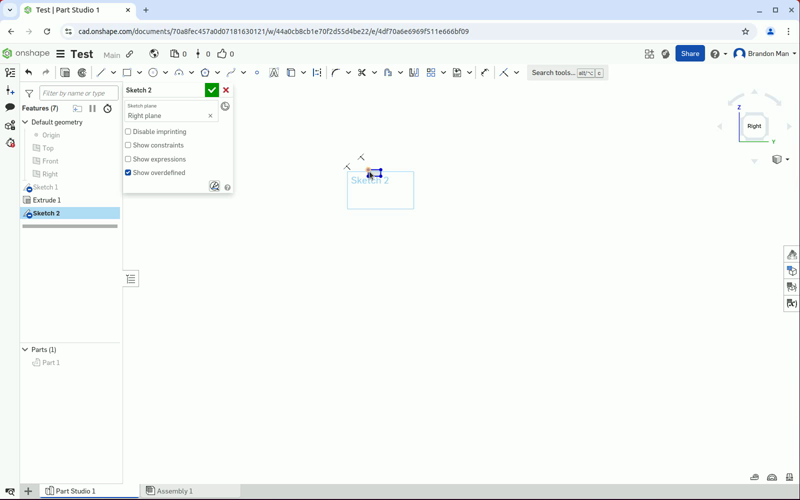
scroll(6)
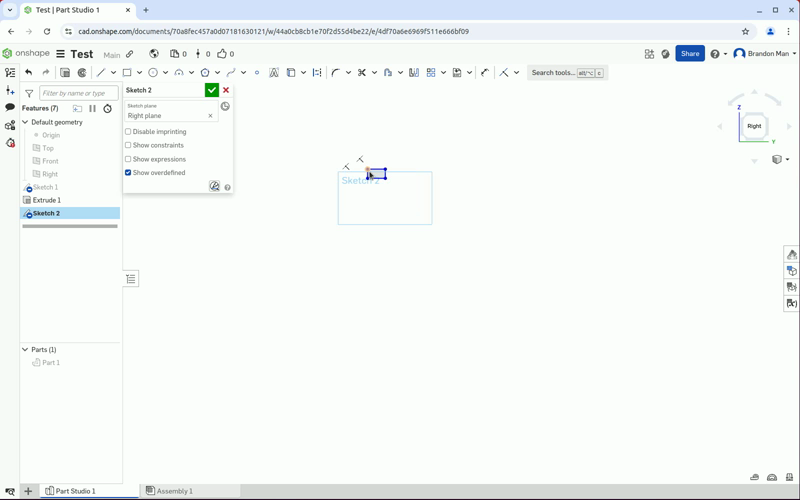
scroll(6)
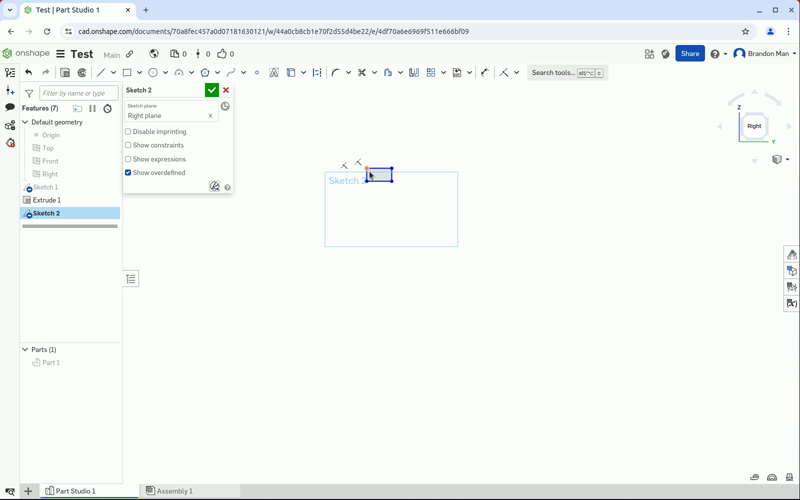
scroll(6)
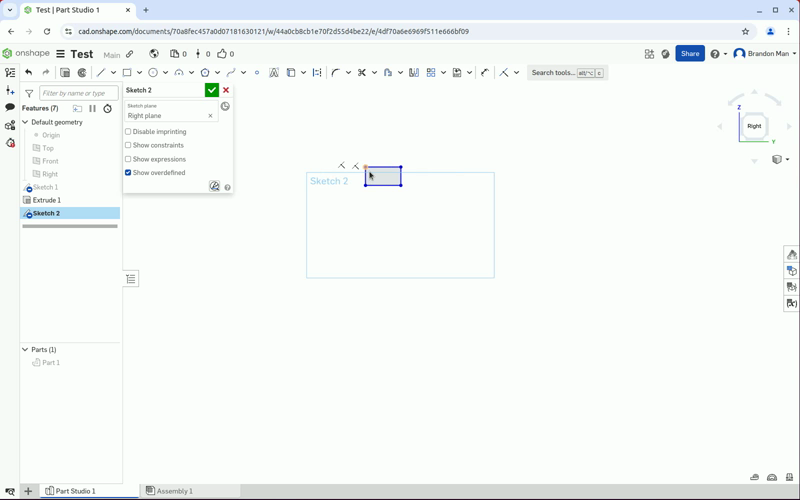
scroll(6)
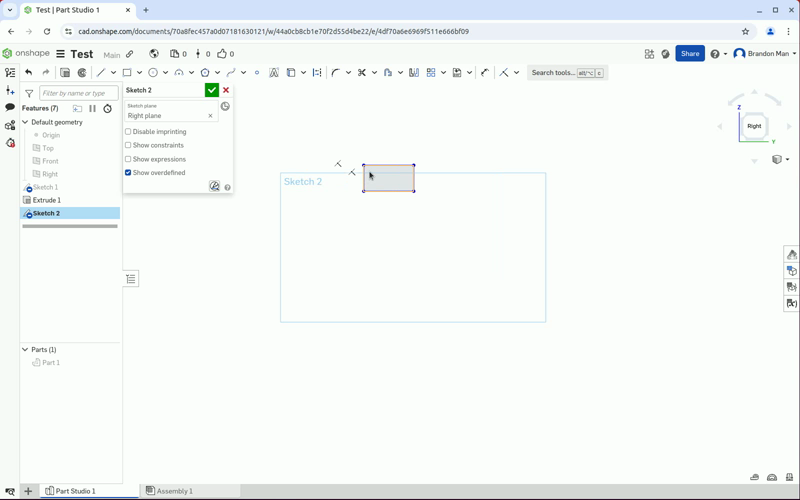
scroll(6)
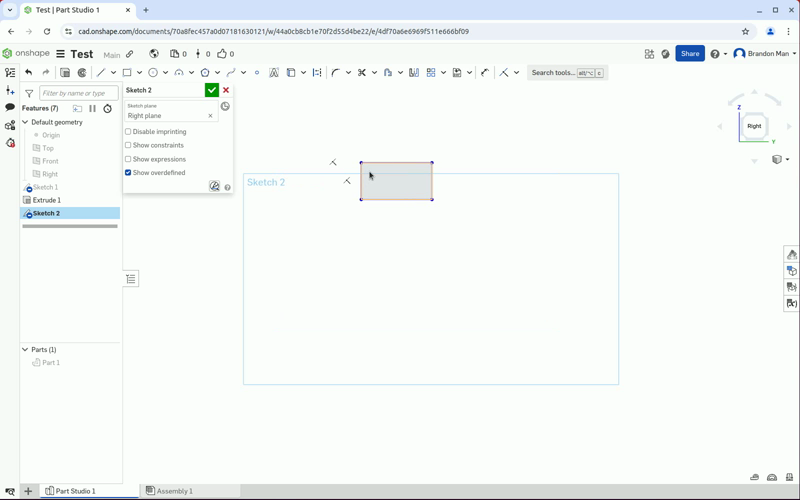
scroll(6)
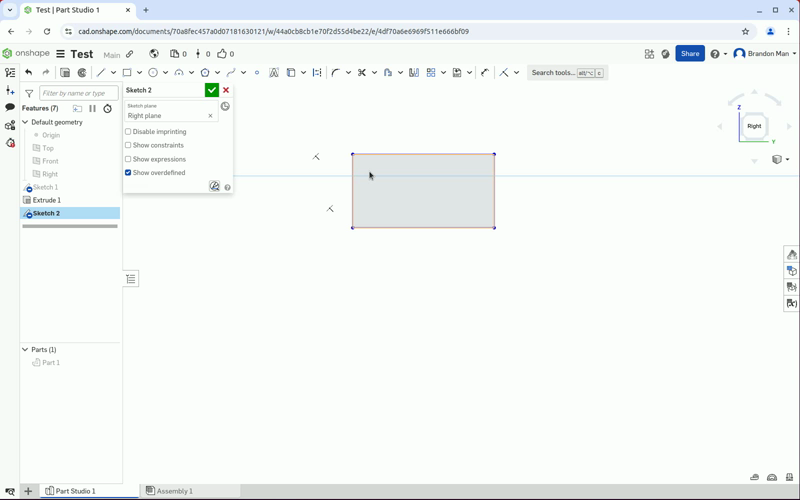
click(369, 171)
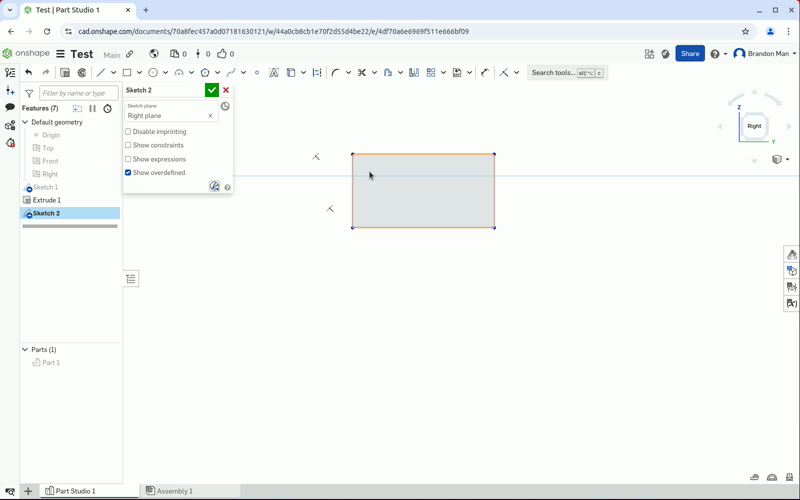
scroll(-6)
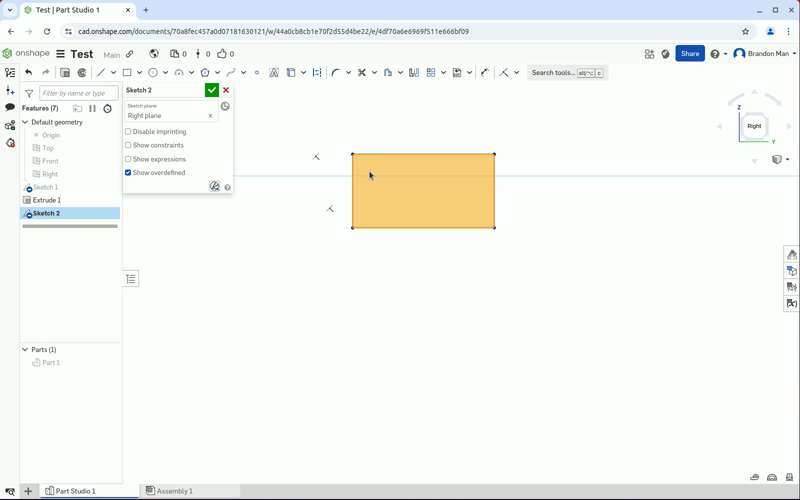
scroll(-6)
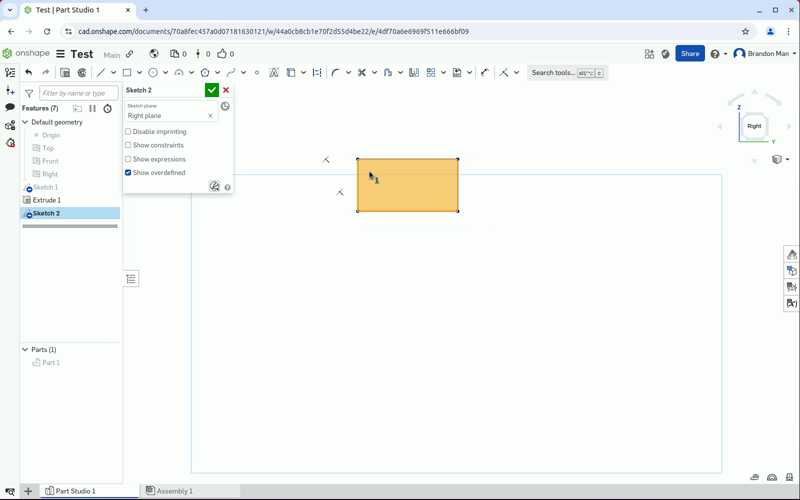
scroll(-6)
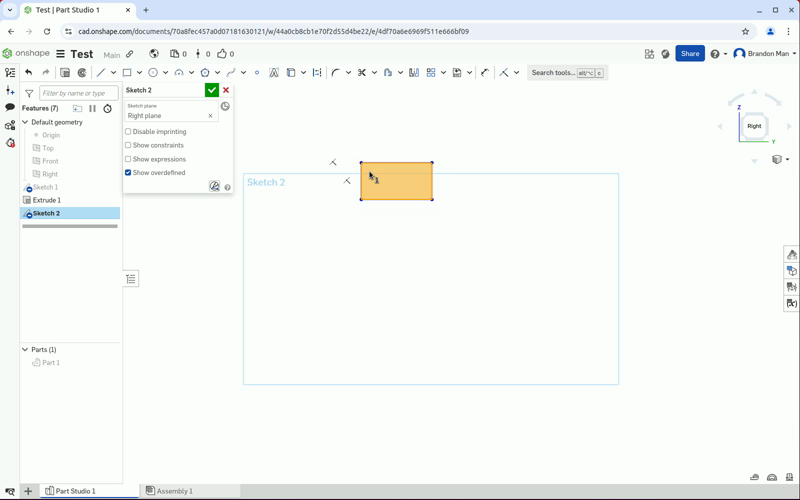
scroll(-6)
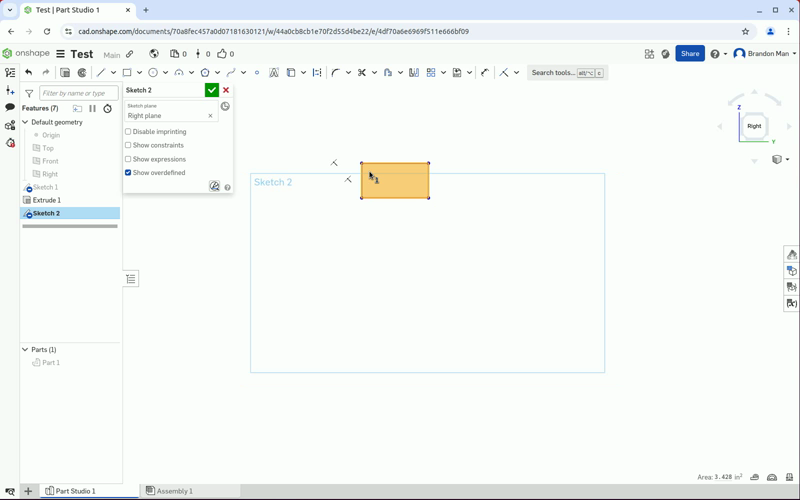
scroll(-6)
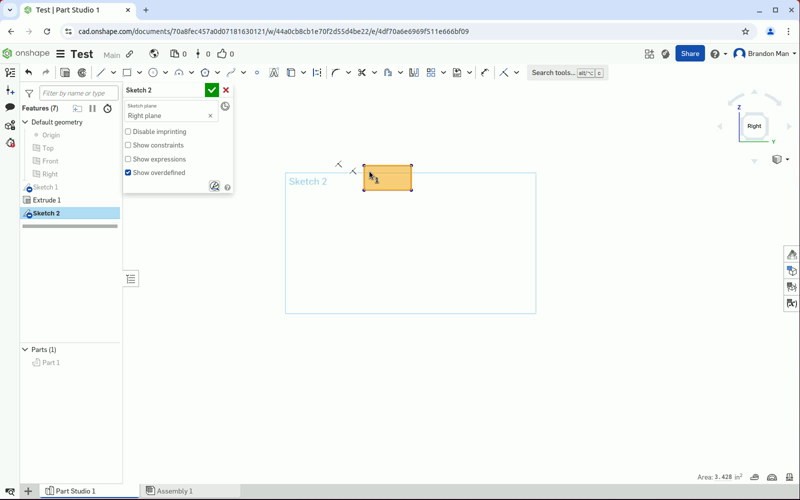
scroll(-6)
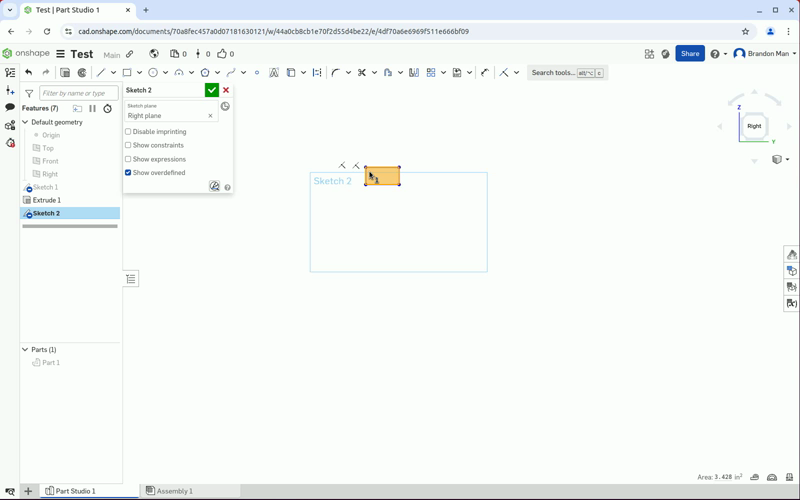
scroll(-6)
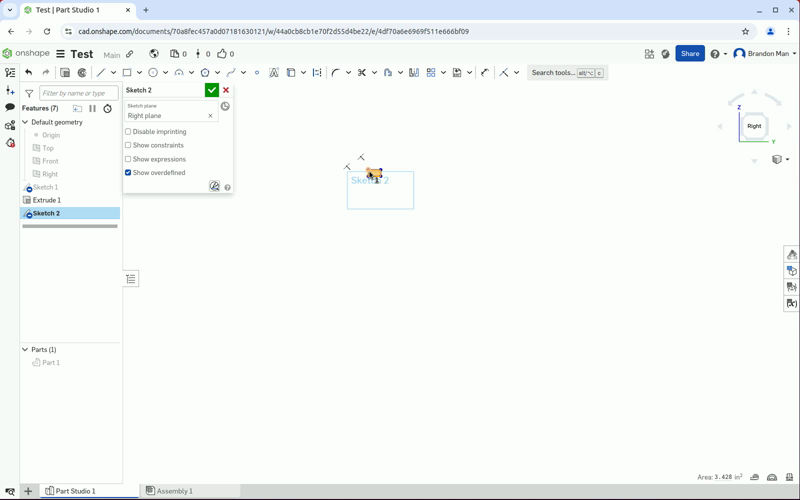
mouse_move(73, 352)
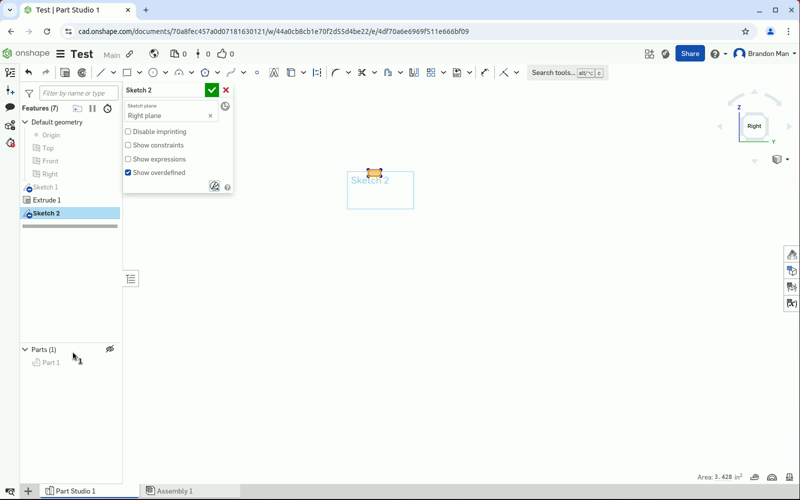
key(shift+y)
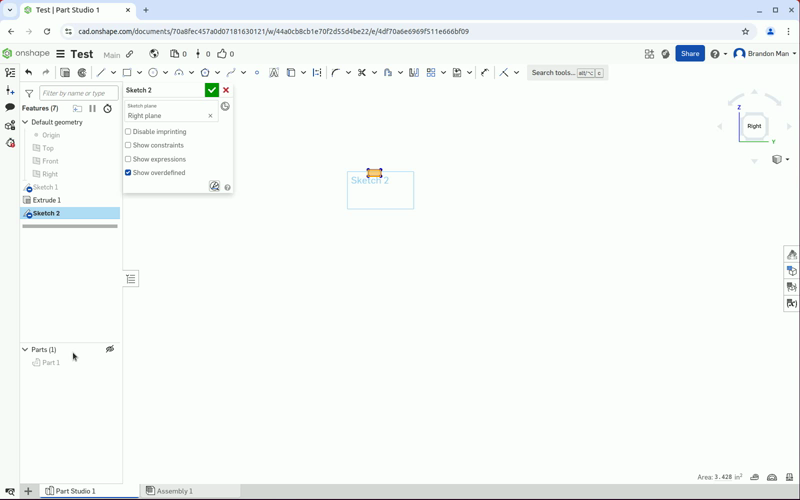
key(shift+e)
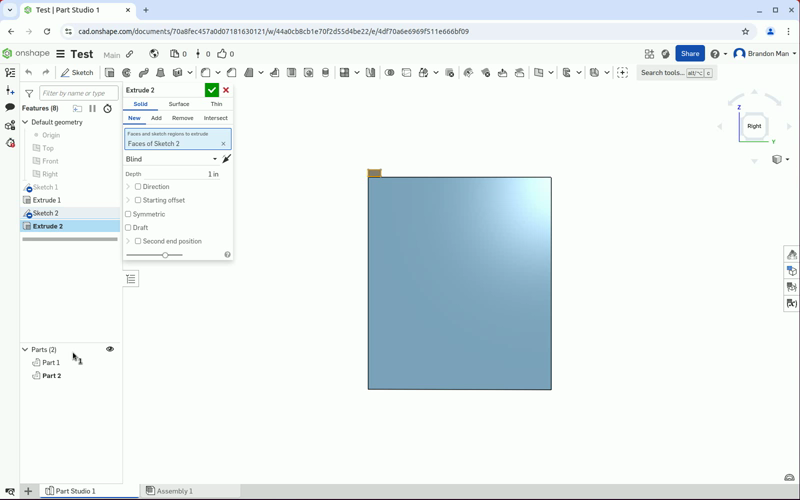
mouse_move(143, 106)
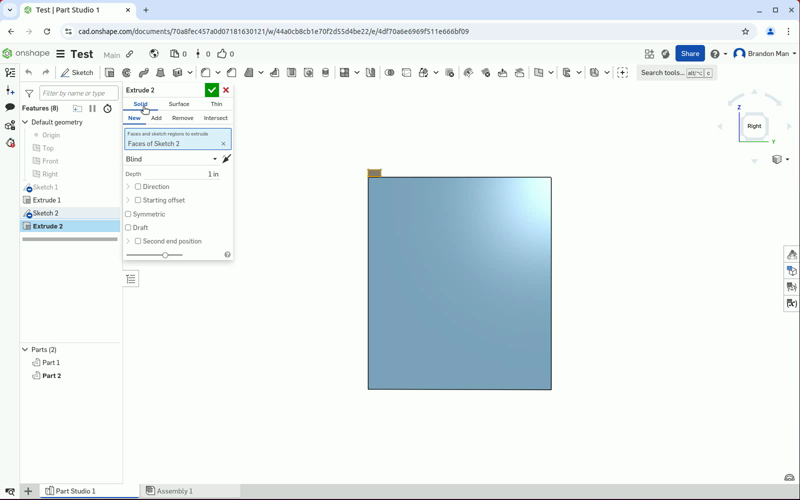
click(143, 106)
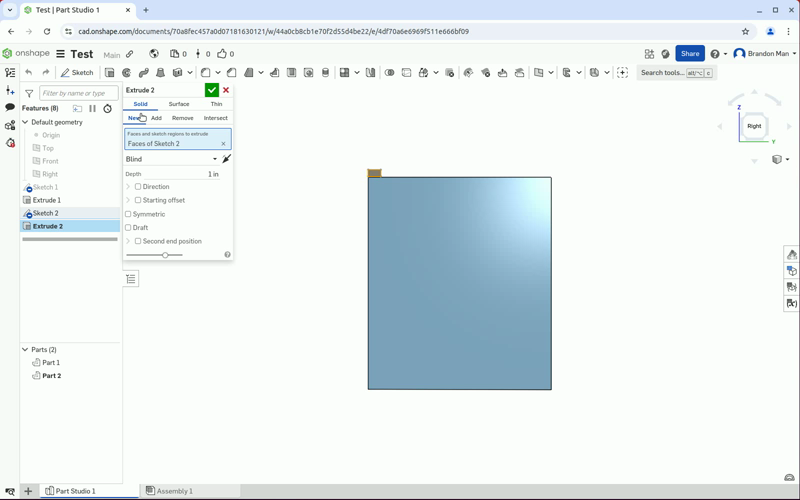
mouse_move(137, 120)
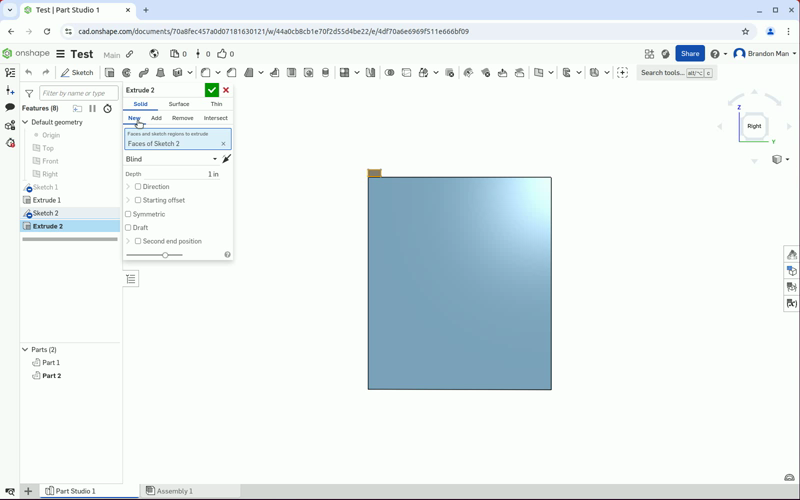
click(137, 120)
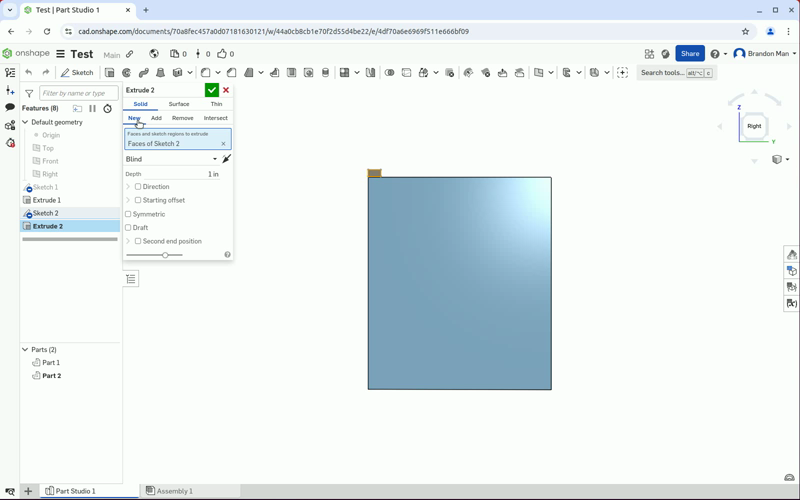
key(tab, 4)
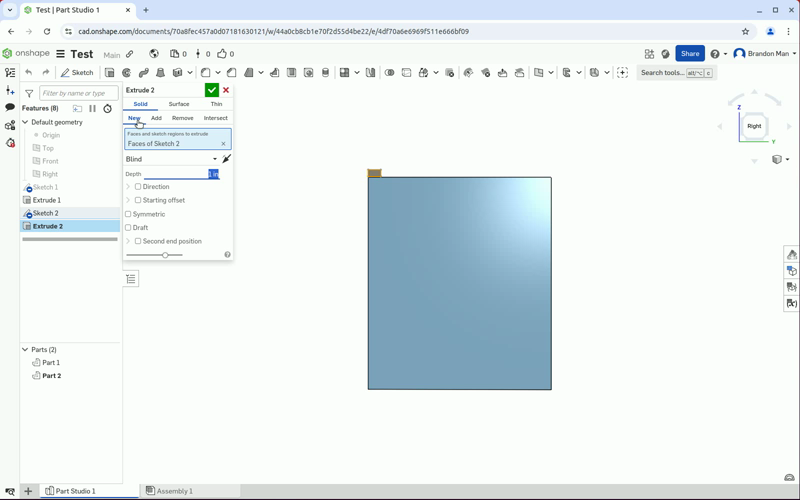
text(2.407)
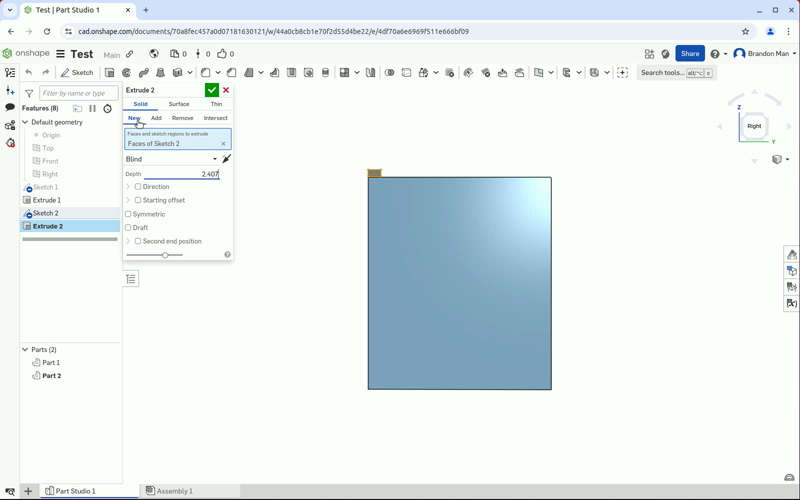
key(enter)
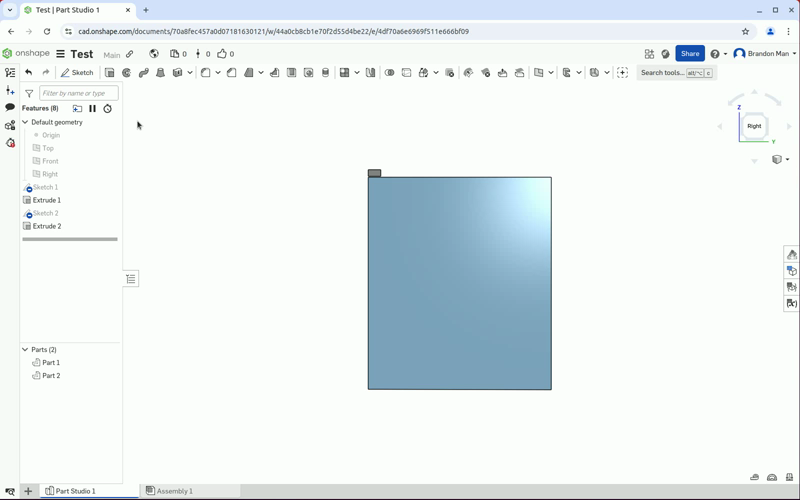
key(shift+h)
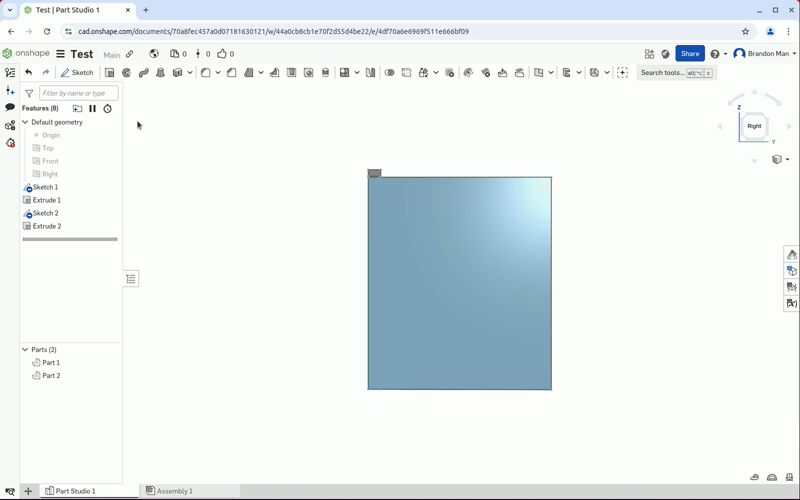
key(shift+h)
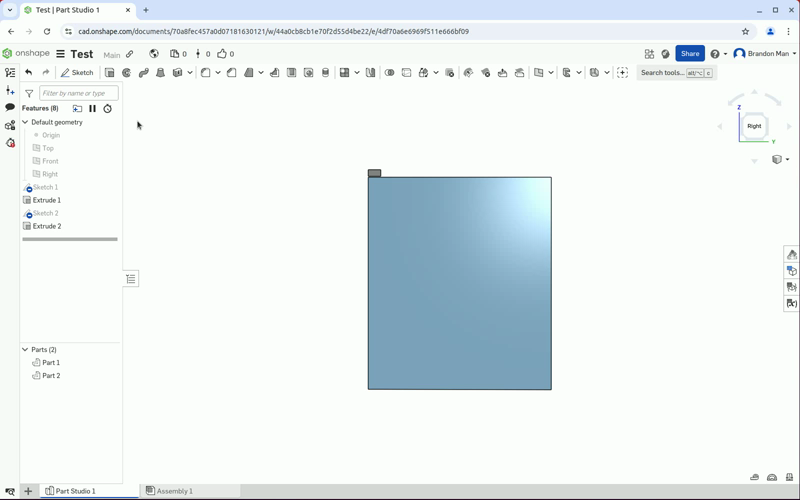
mouse_move(73, 189)
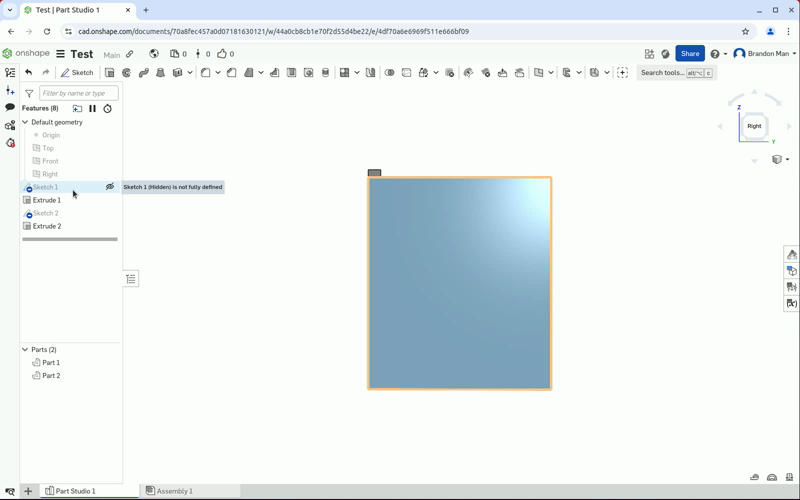
click(73, 189)
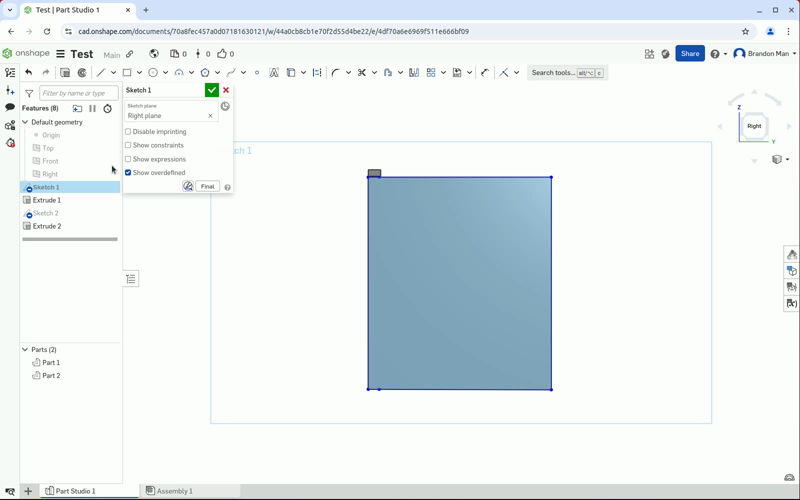
mouse_move(229, 92)
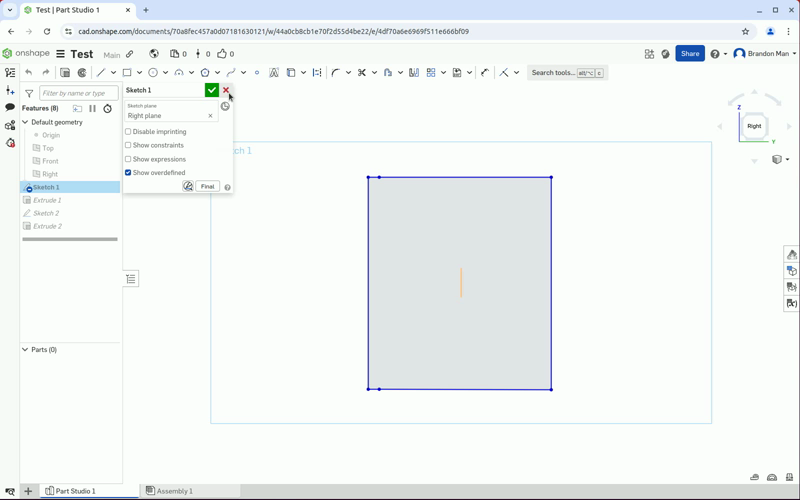
click(229, 92)
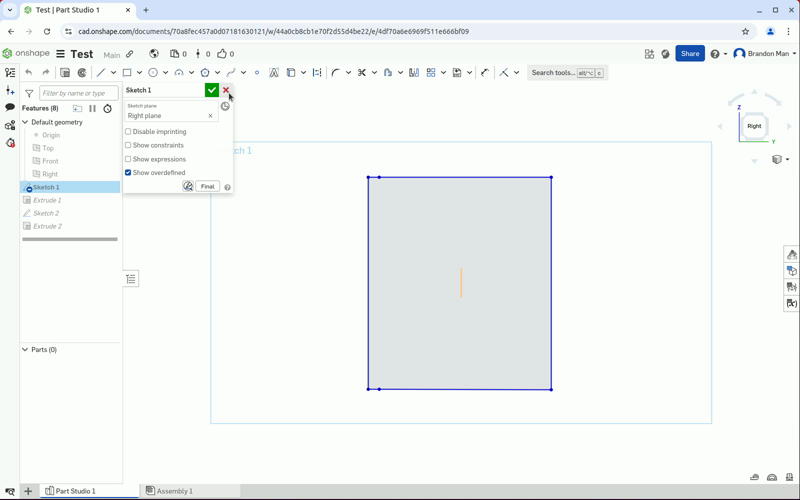
key(shift+s)
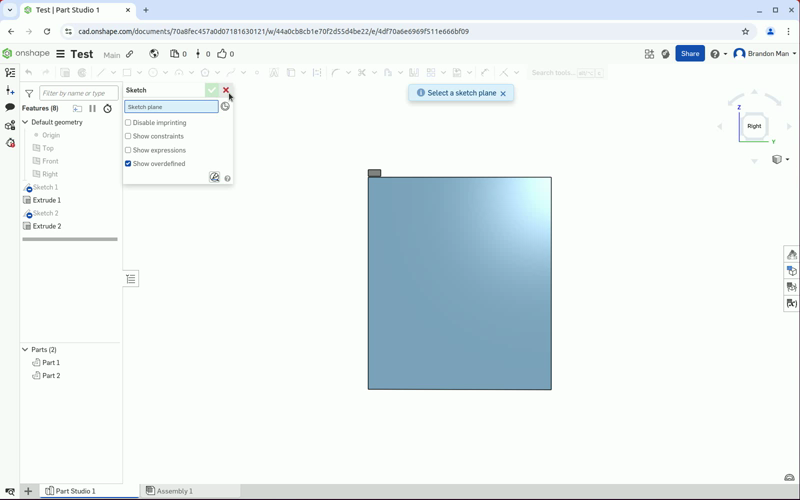
mouse_move(73, 176)
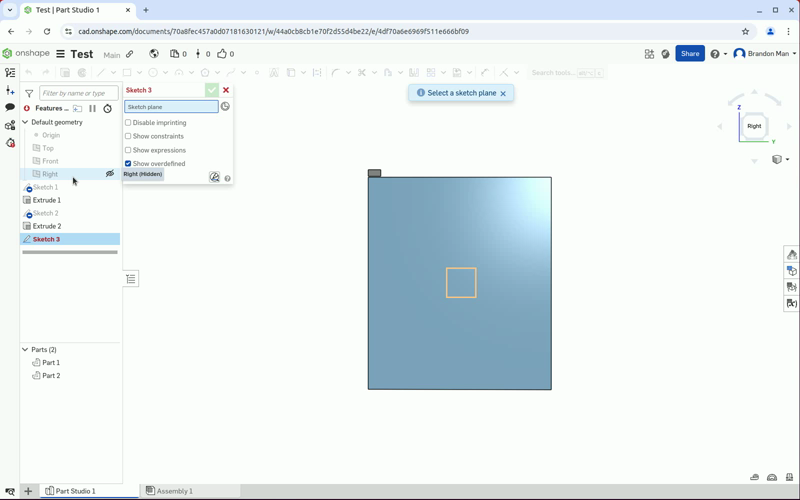
click(73, 176)
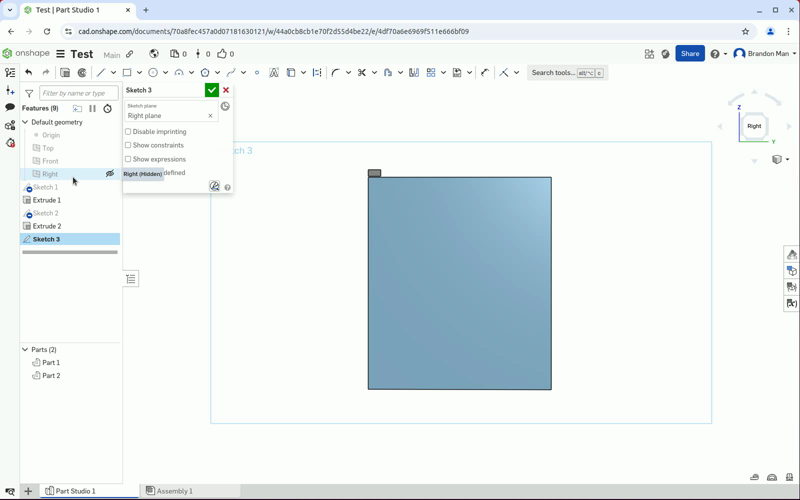
mouse_move(73, 352)
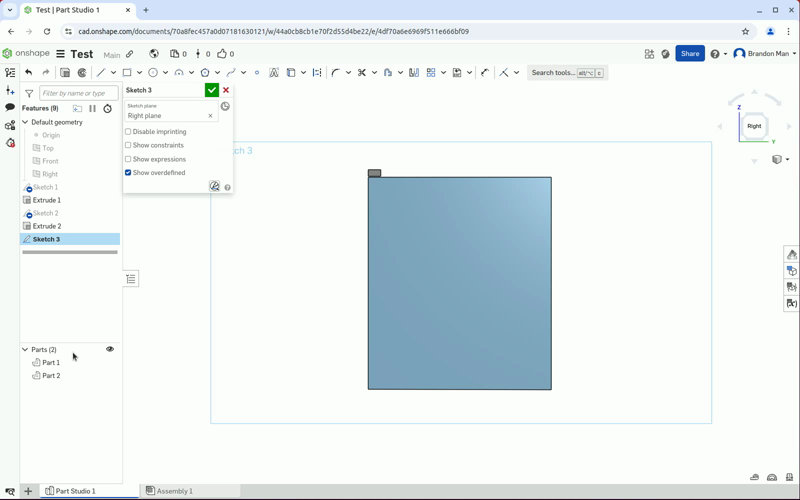
key(y)
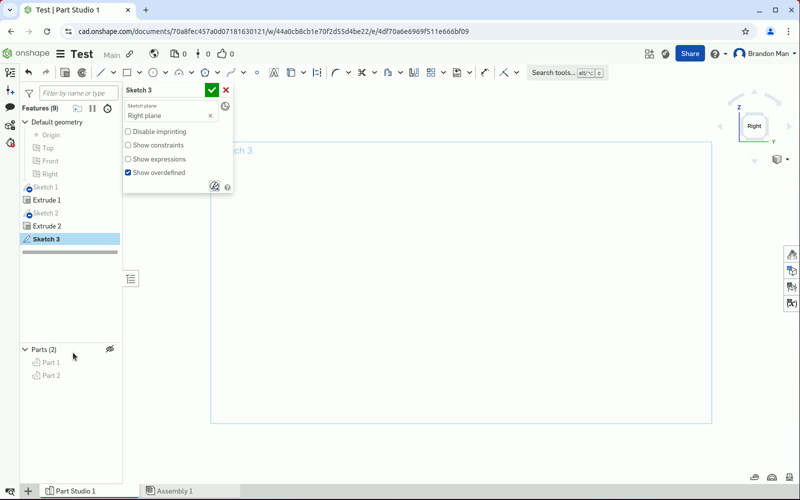
key(l)
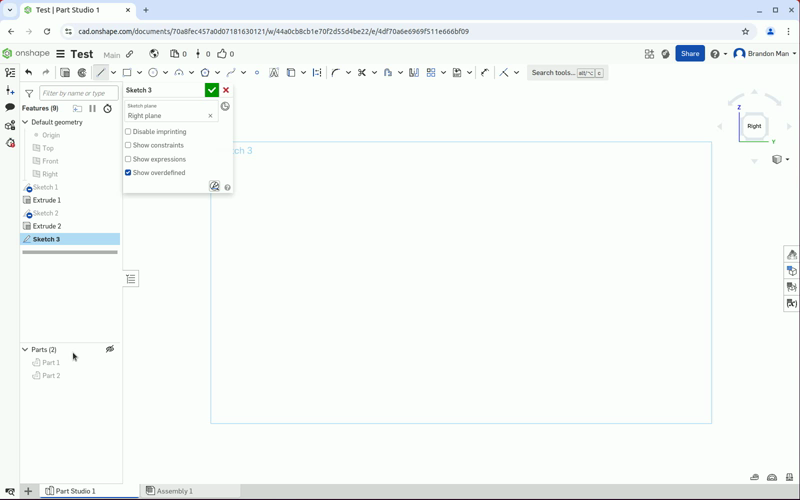
key_down(shift)
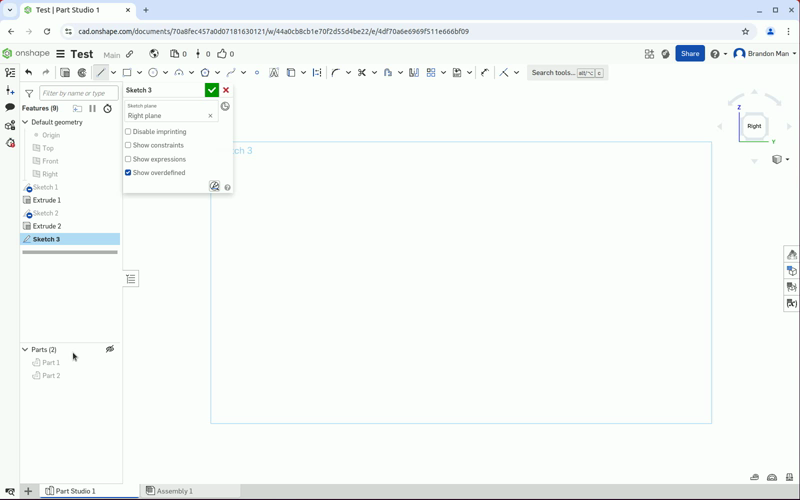
mouse_move(368, 395)
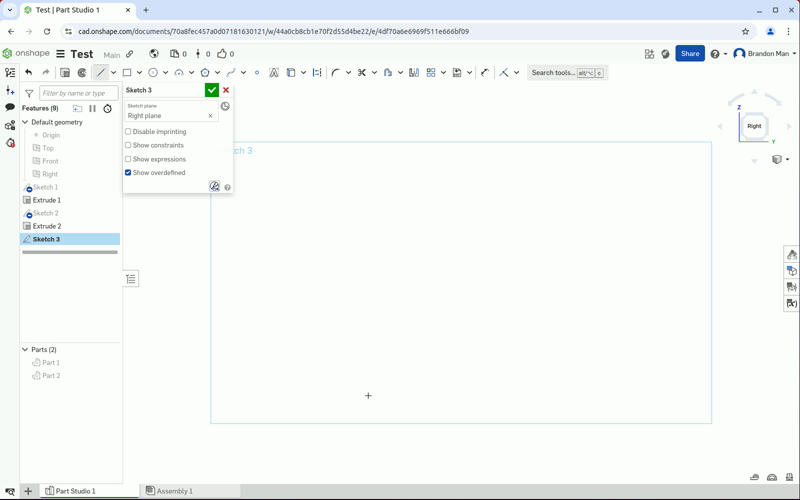
click(368, 395)
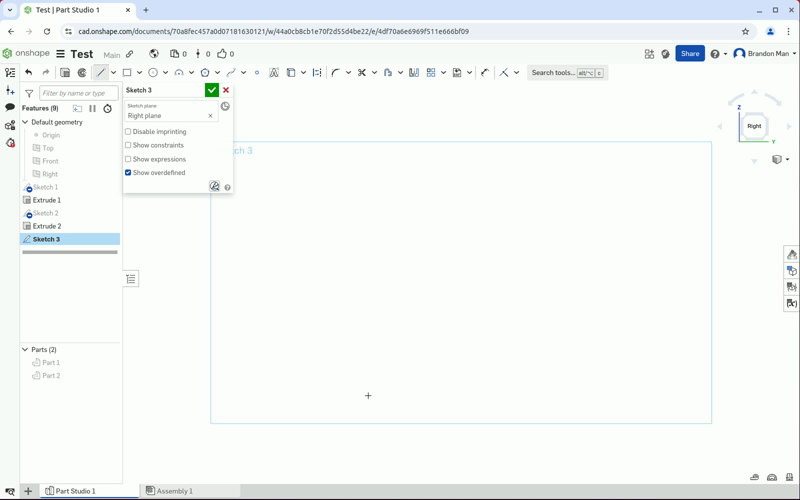
key_up(shift)
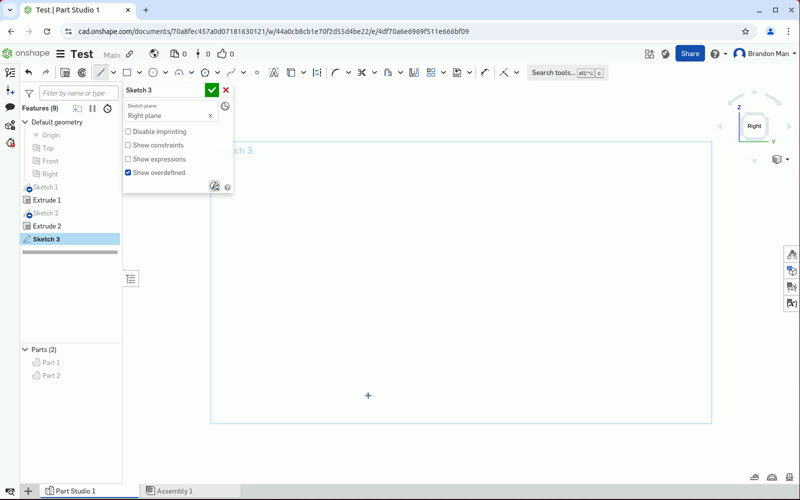
key_down(shift)
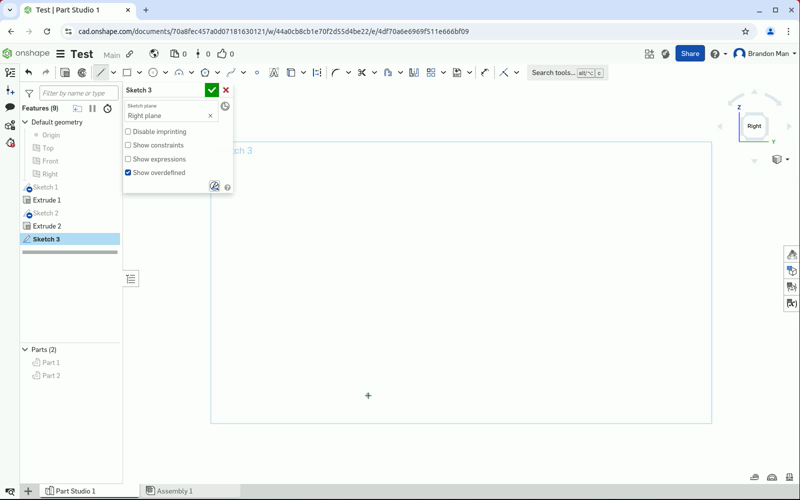
mouse_move(398, 395)
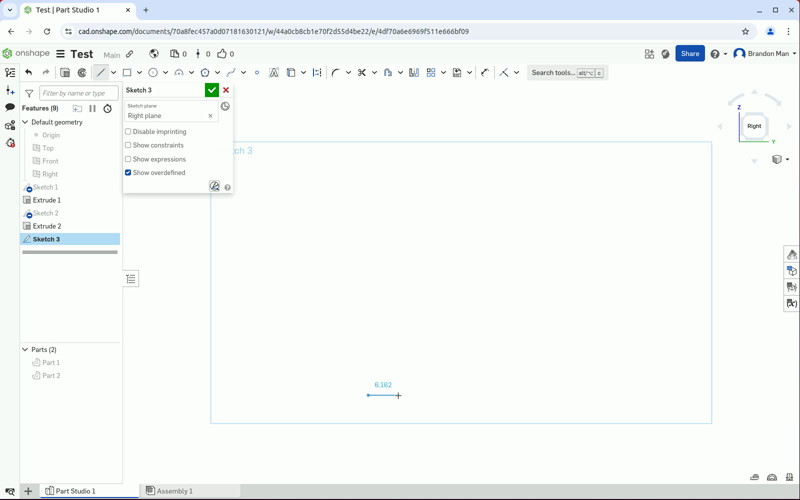
mouse_move(380, 395)
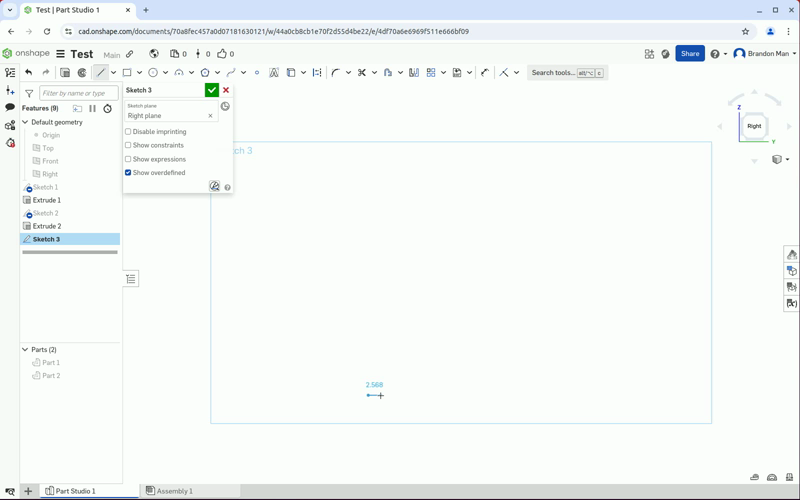
click(380, 395)
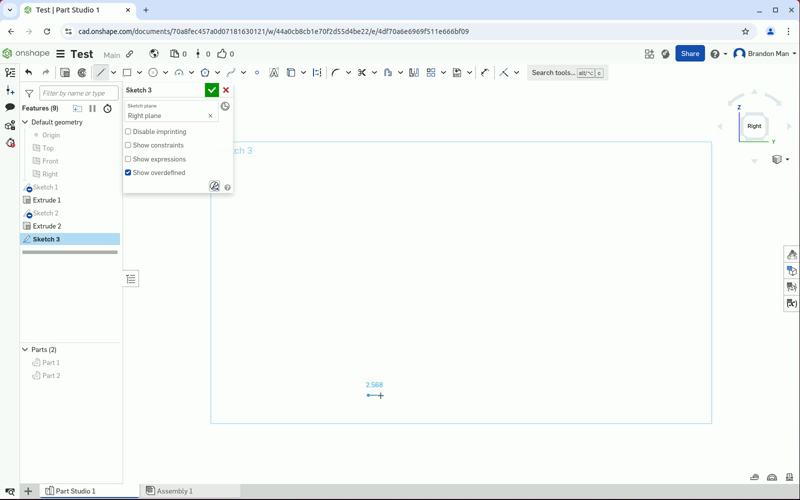
key_up(shift)
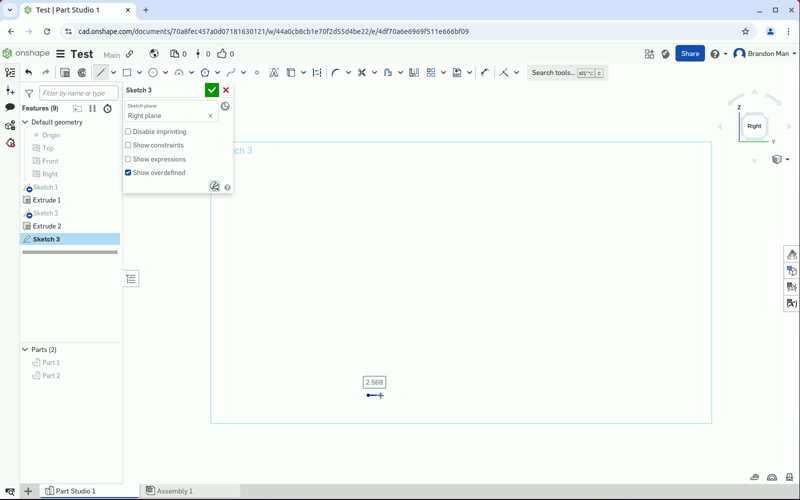
key_down(shift)
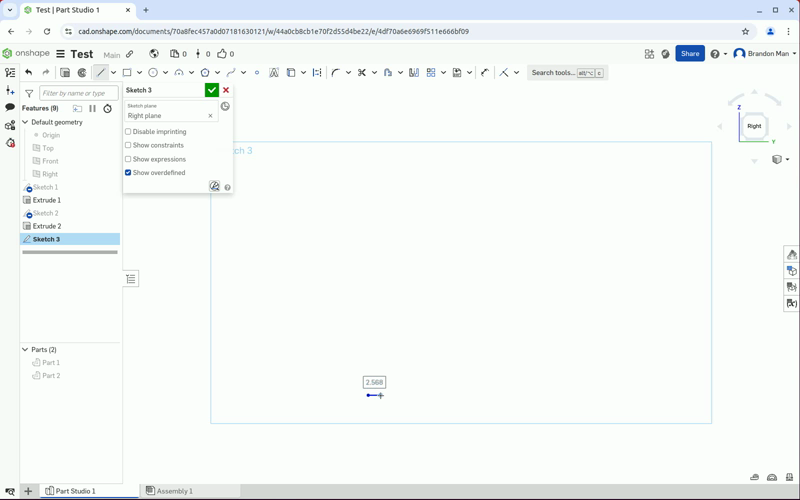
mouse_move(410, 395)
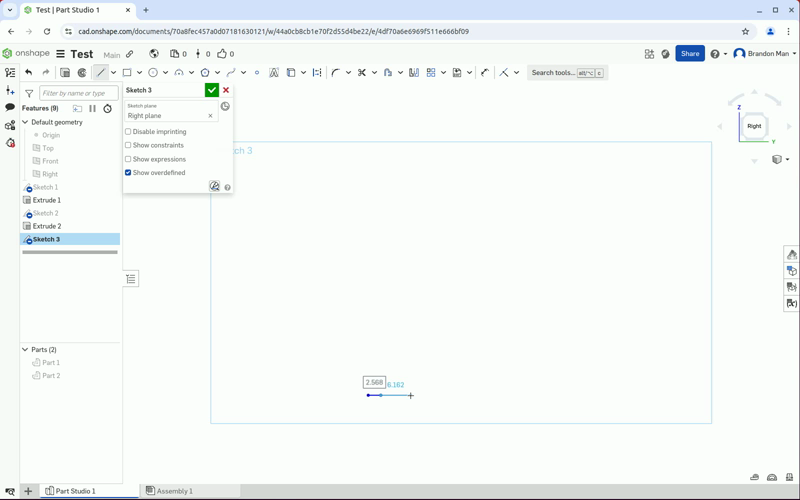
mouse_move(380, 389)
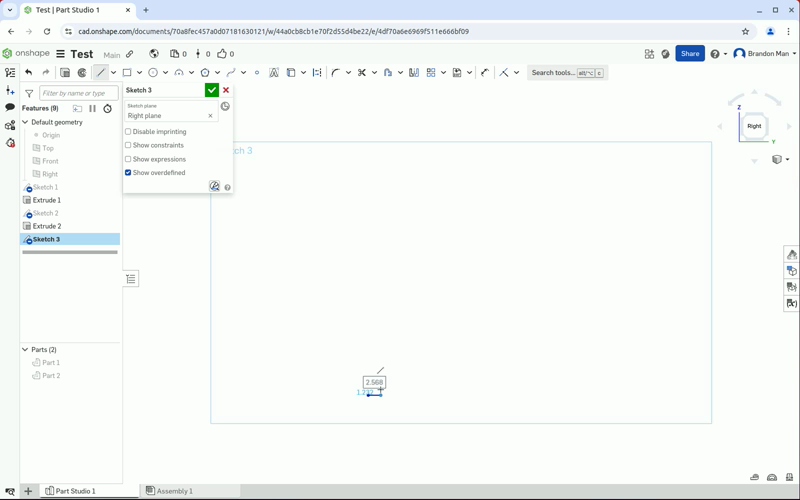
scroll(6)
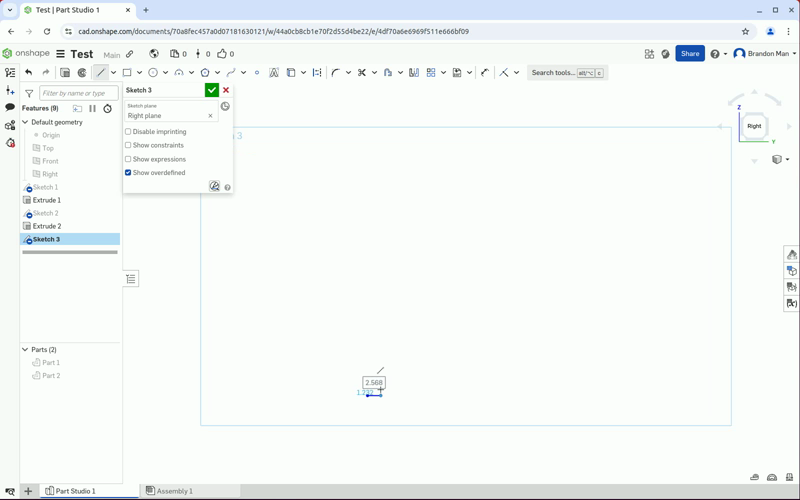
scroll(6)
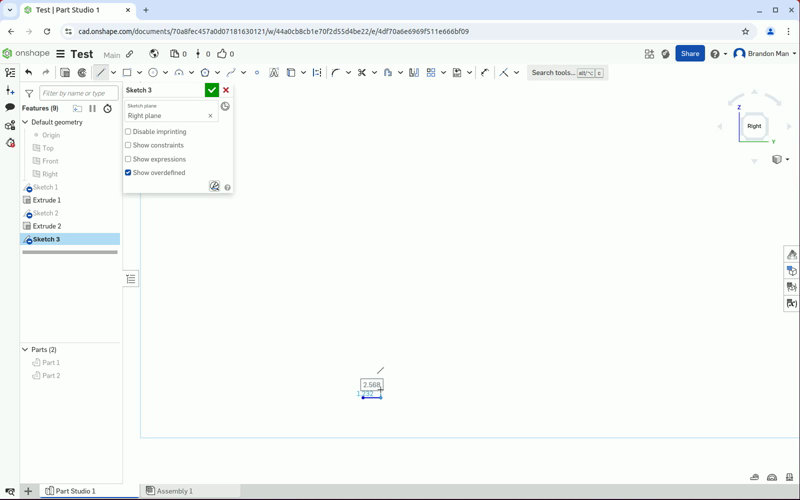
scroll(6)
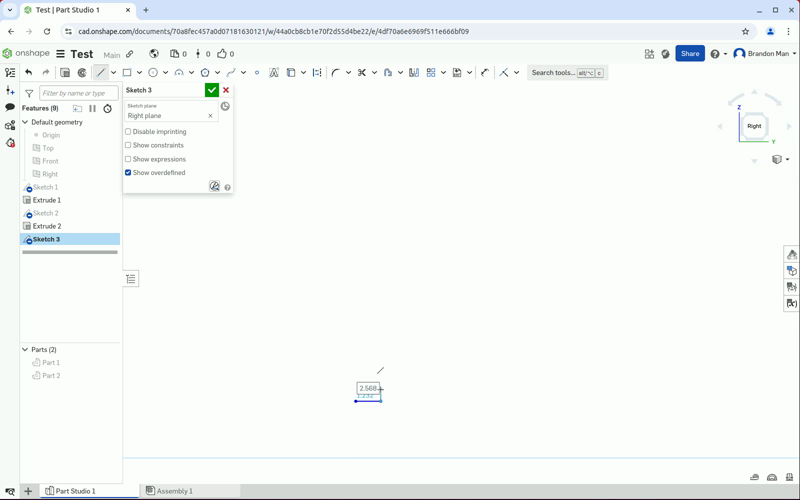
scroll(6)
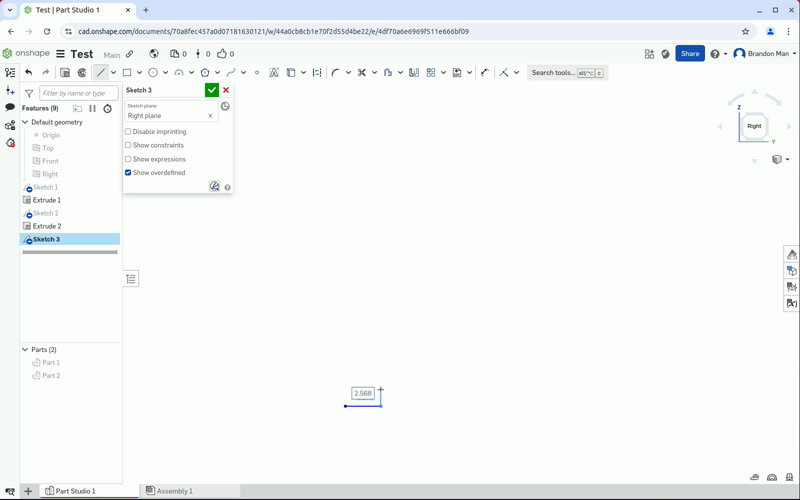
scroll(6)
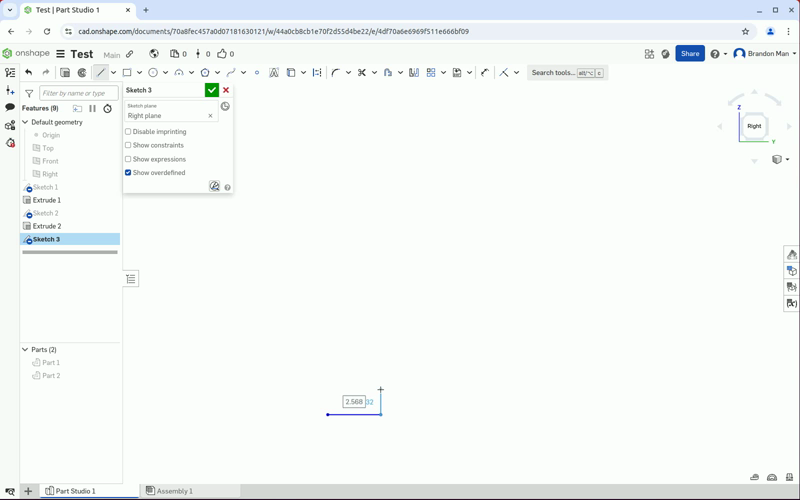
scroll(6)
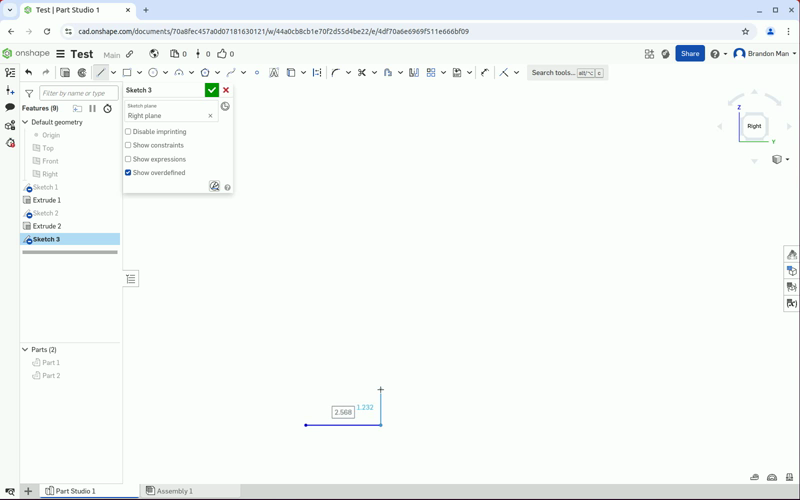
scroll(6)
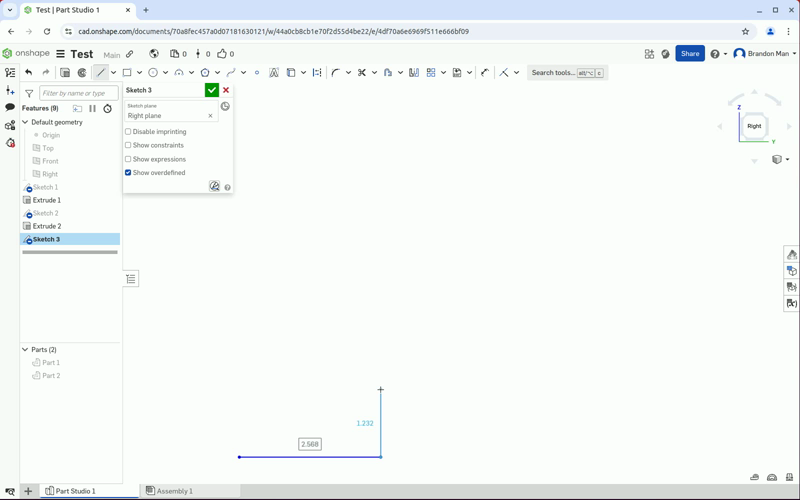
click(380, 389)
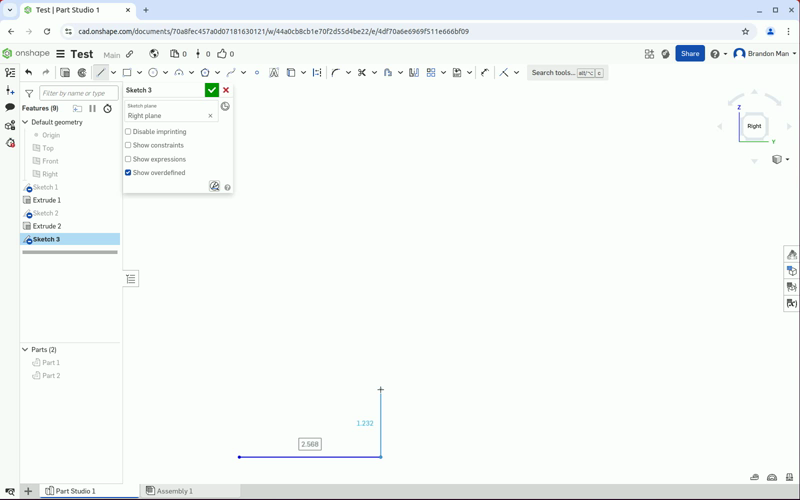
scroll(-6)
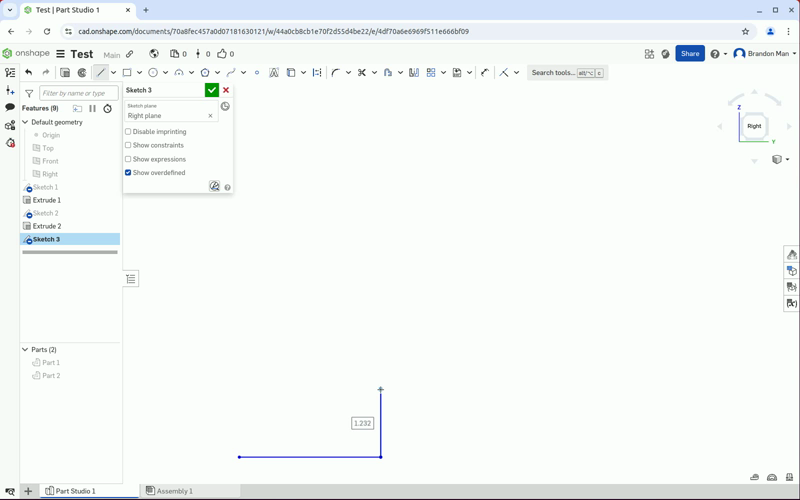
scroll(-6)
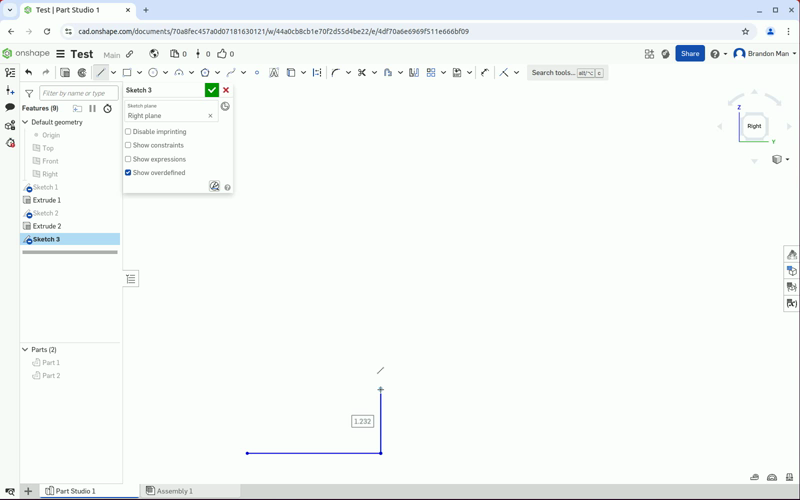
scroll(-6)
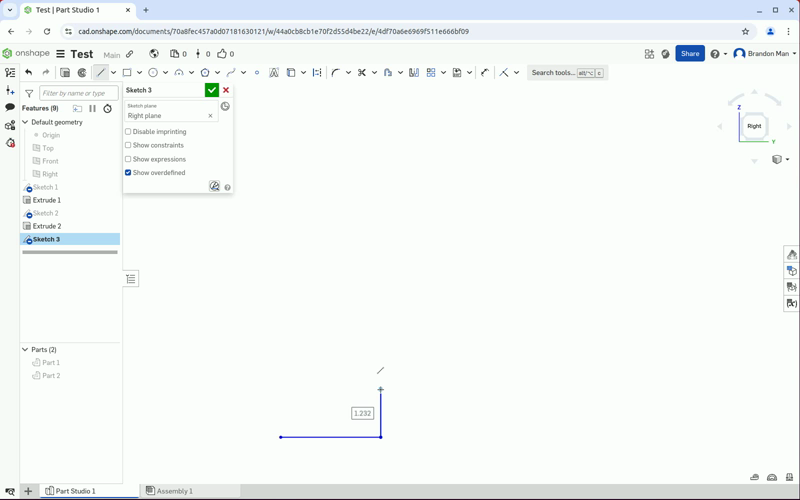
scroll(-6)
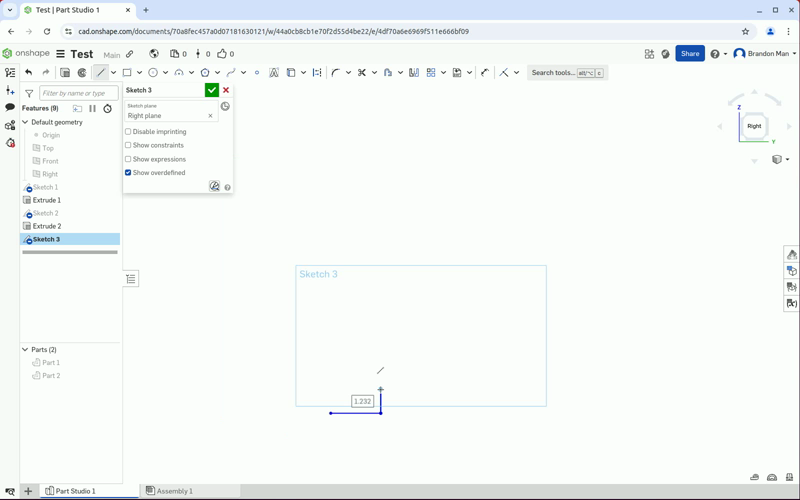
scroll(-6)
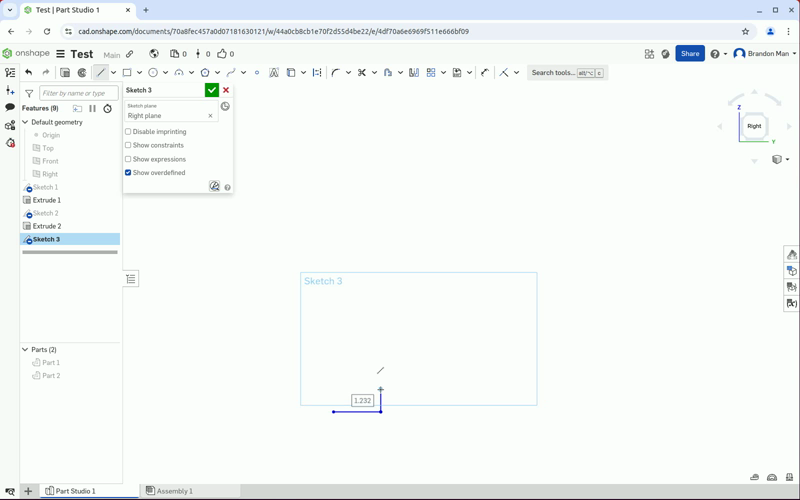
scroll(-6)
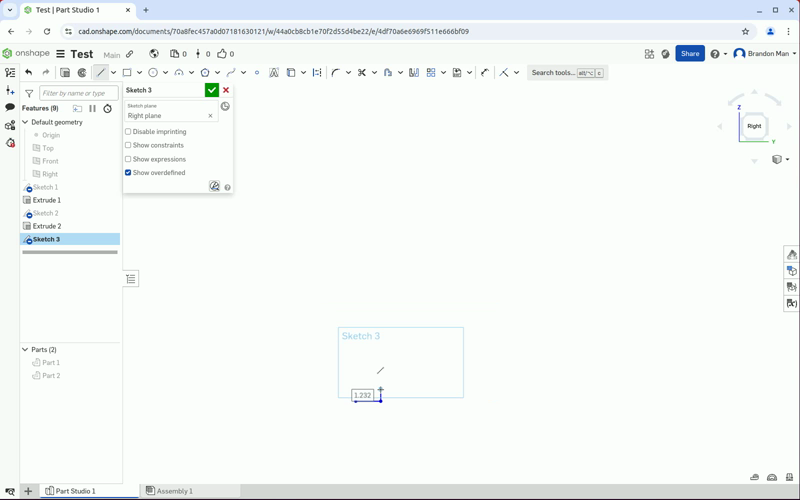
scroll(-6)
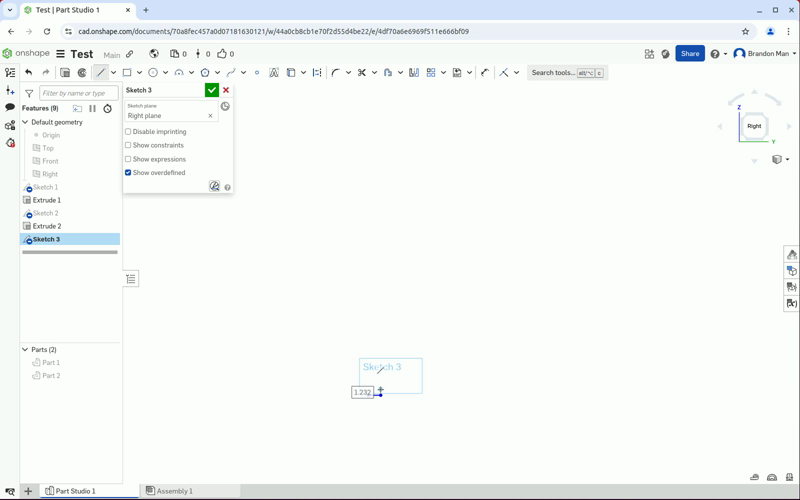
key_up(shift)
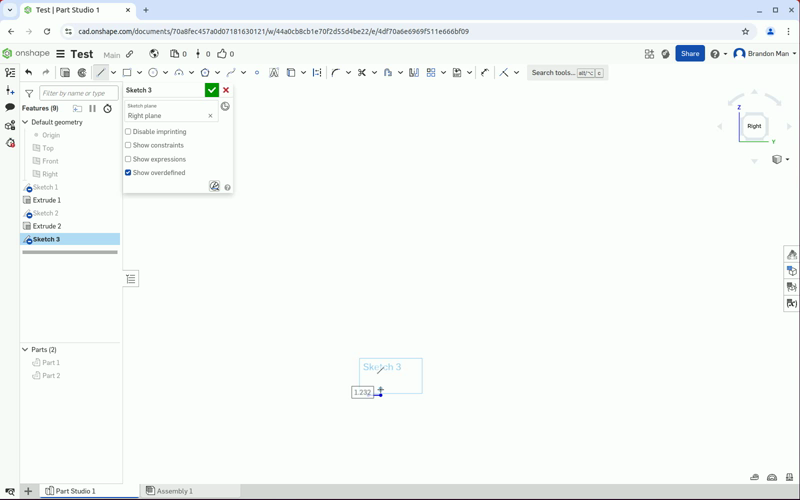
key_down(shift)
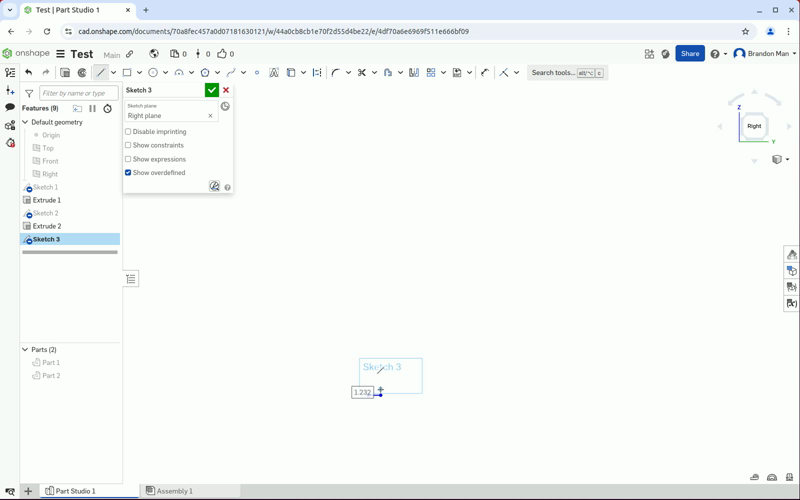
mouse_move(410, 389)
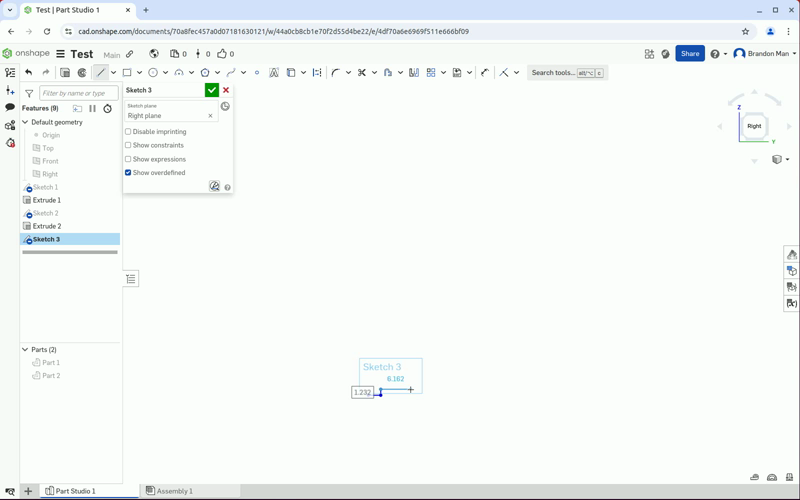
mouse_move(368, 389)
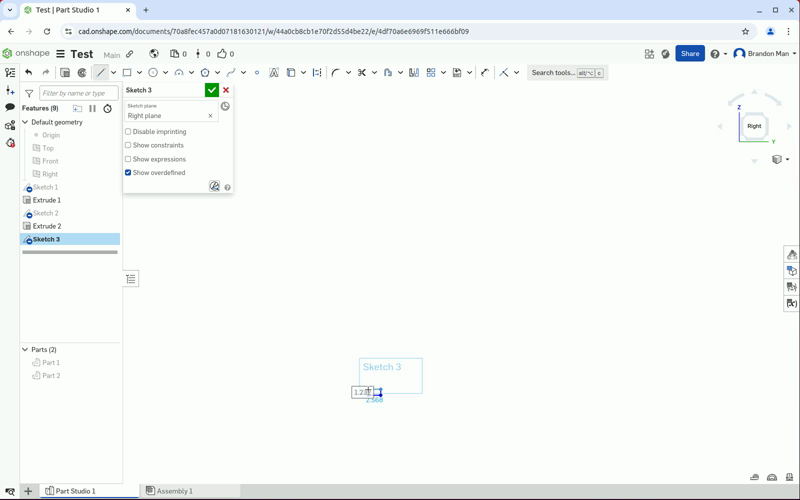
click(368, 389)
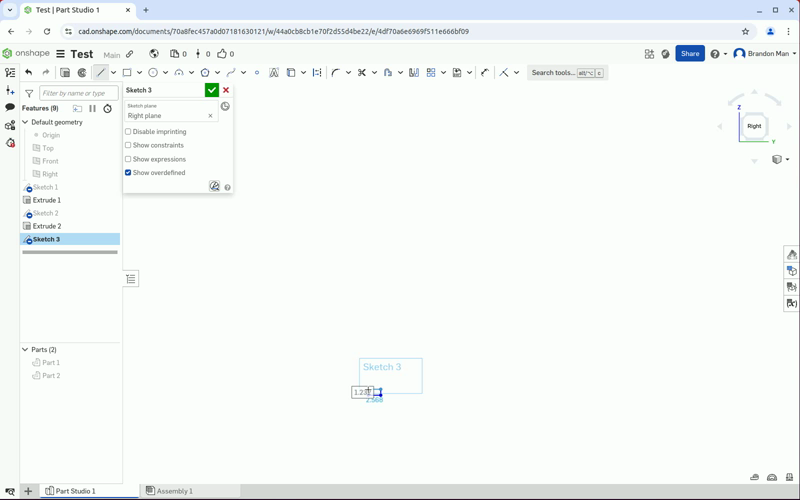
key_up(shift)
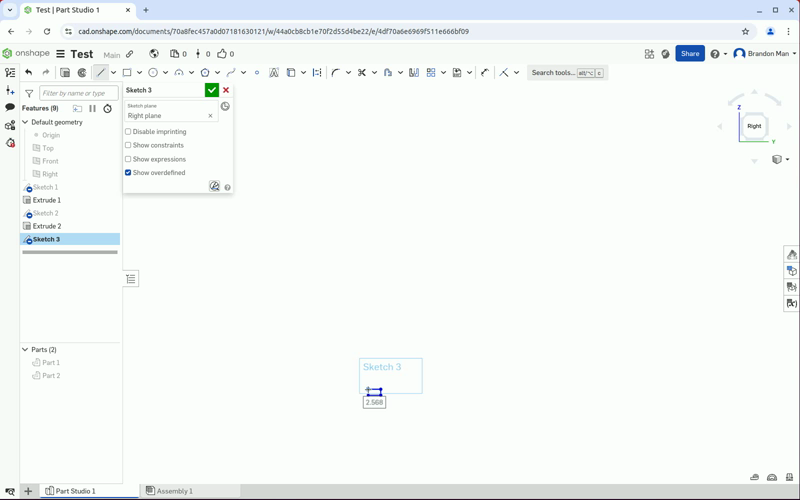
mouse_move(398, 389)
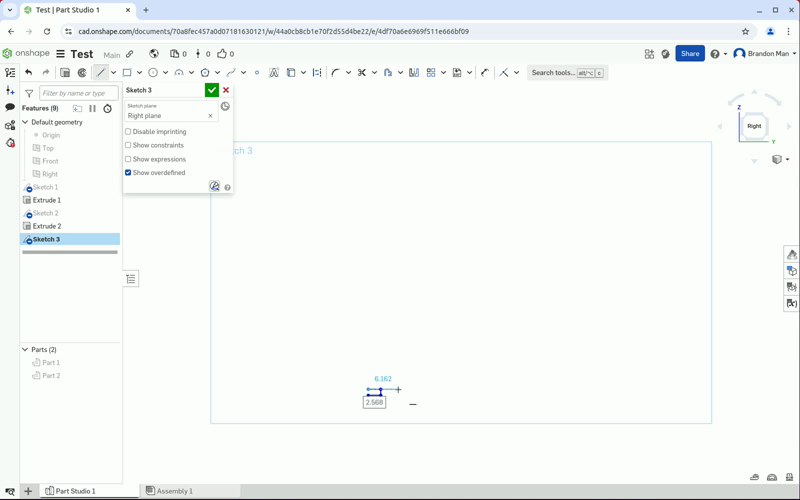
key_down(shift)
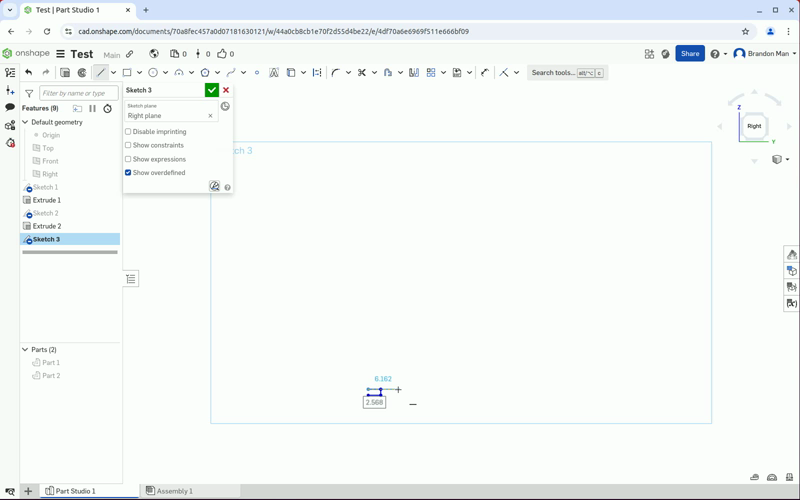
mouse_move(368, 395)
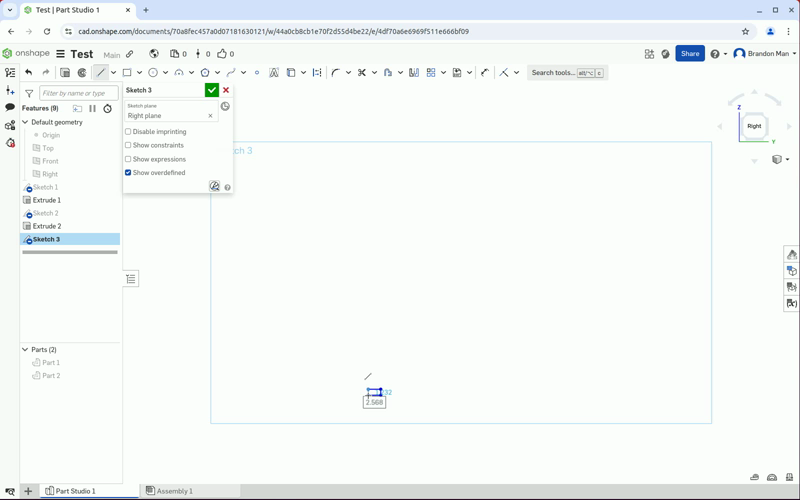
scroll(6)
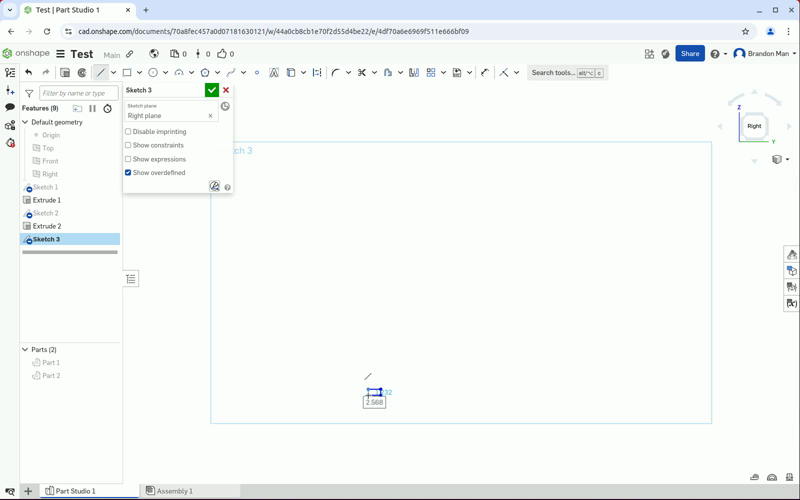
scroll(6)
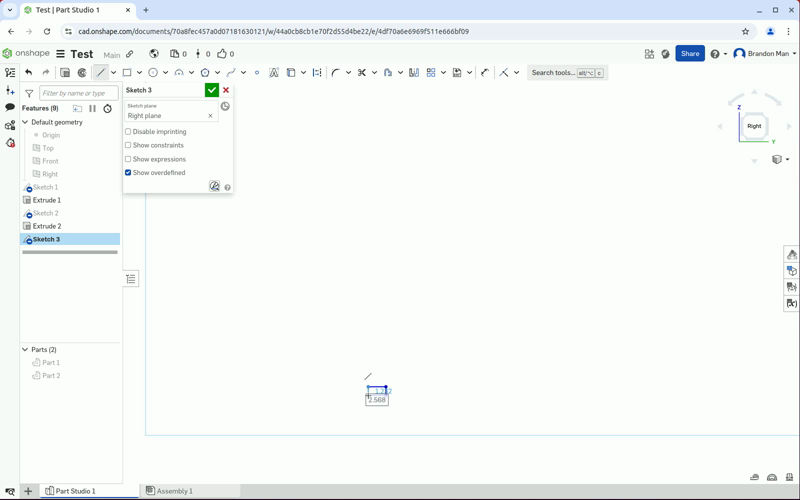
scroll(6)
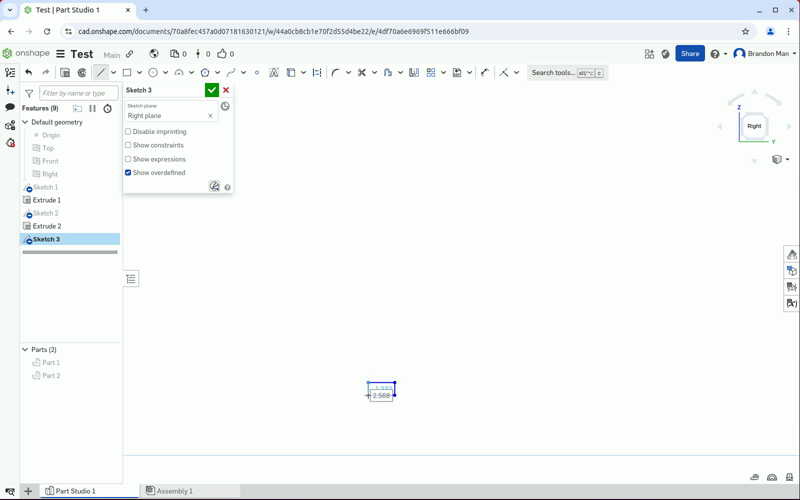
scroll(6)
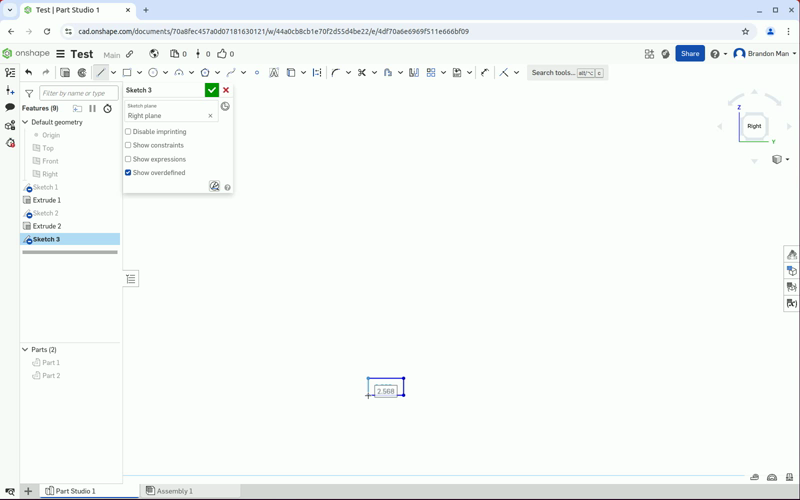
scroll(6)
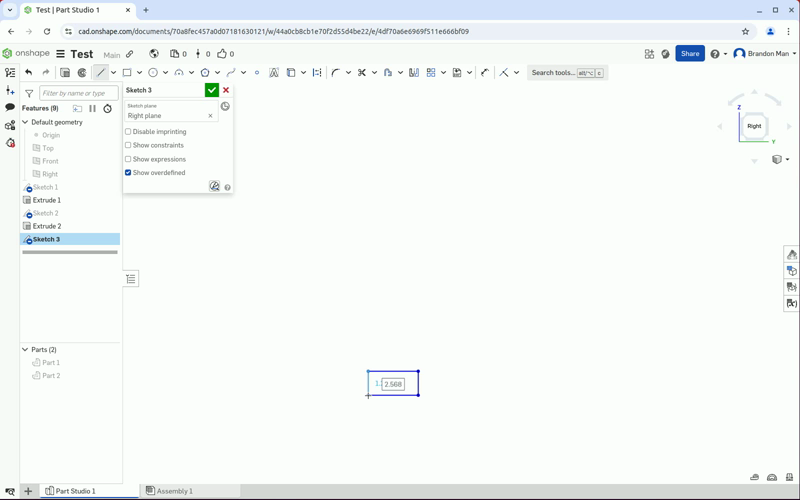
scroll(6)
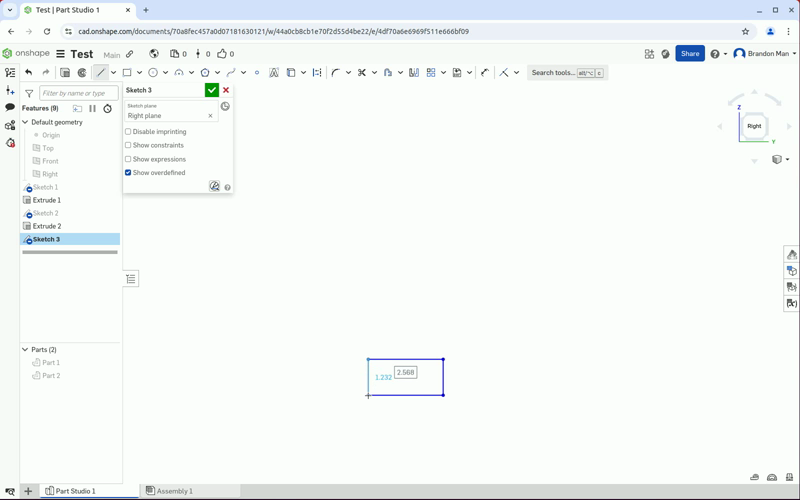
scroll(6)
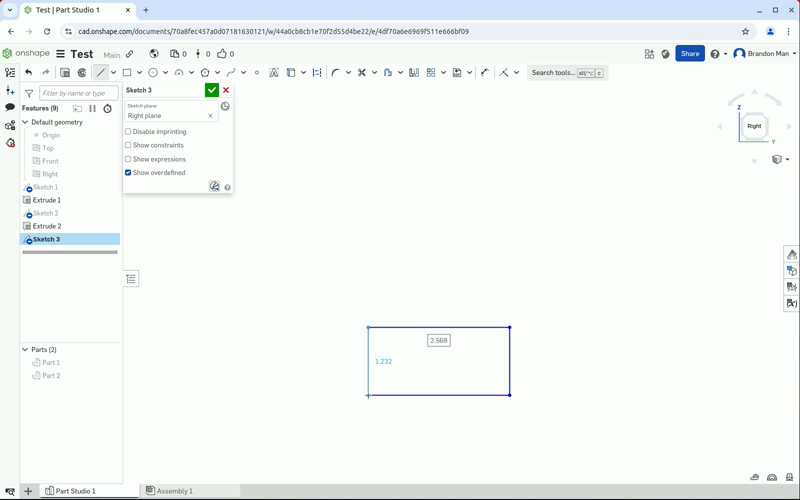
key_up(shift)
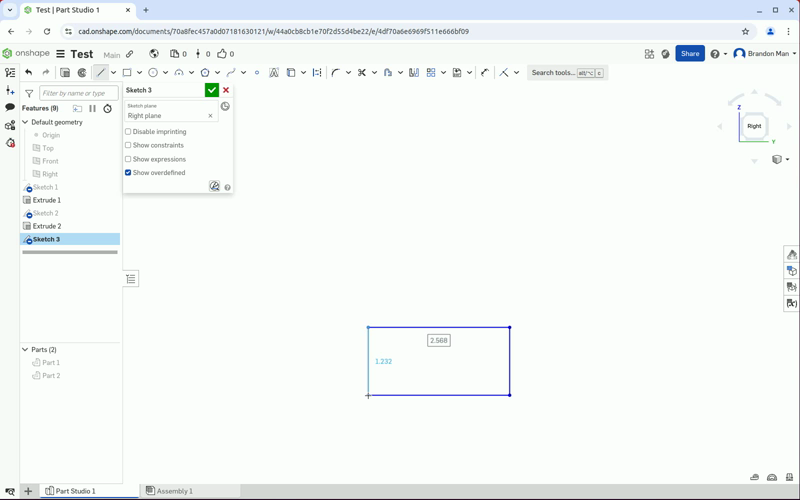
click(368, 395)
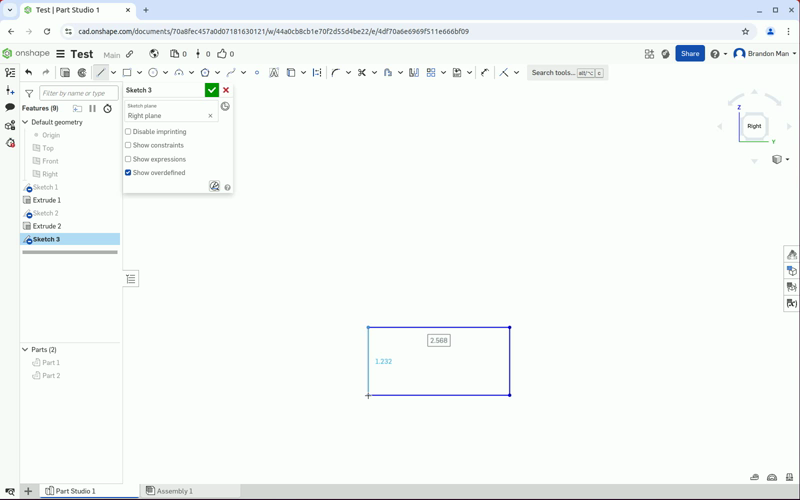
scroll(-6)
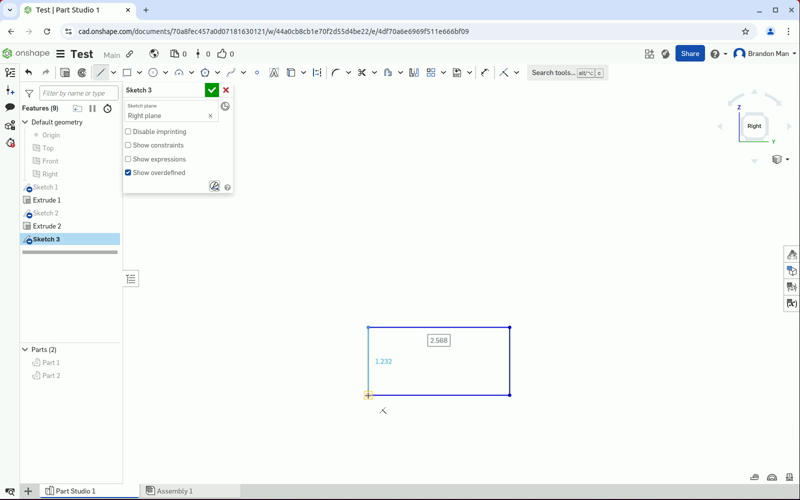
scroll(-6)
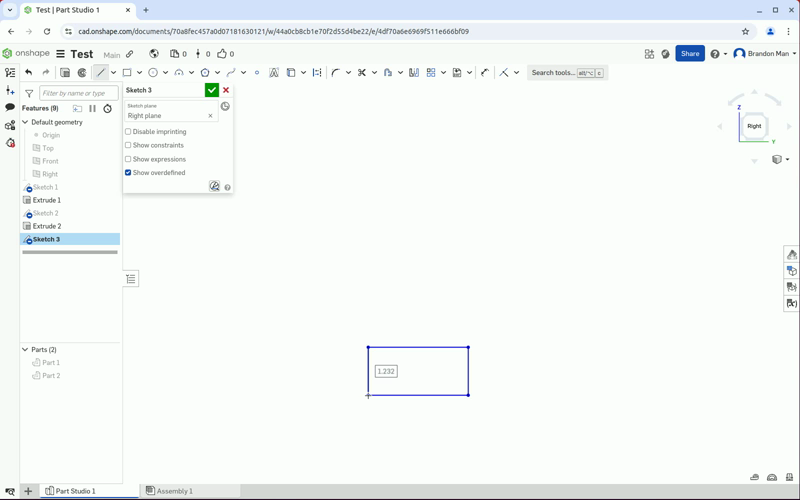
scroll(-6)
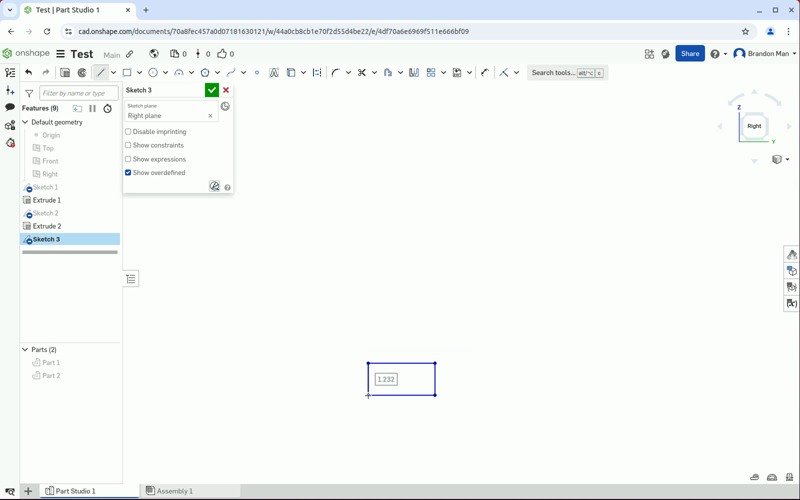
scroll(-6)
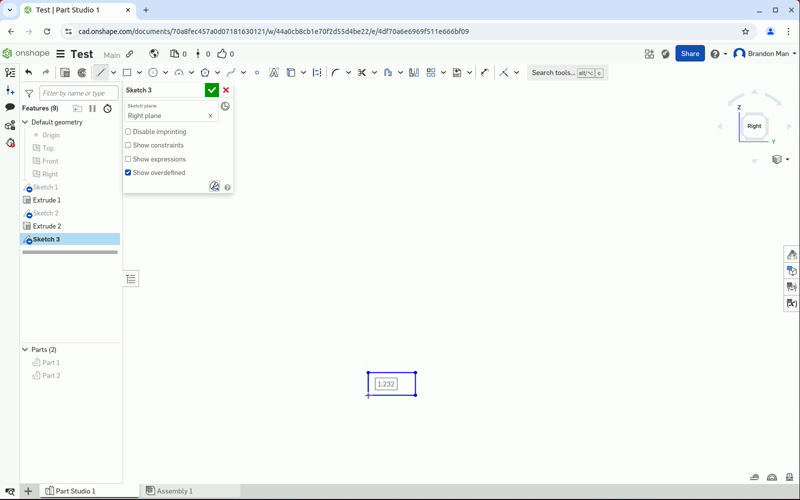
scroll(-6)
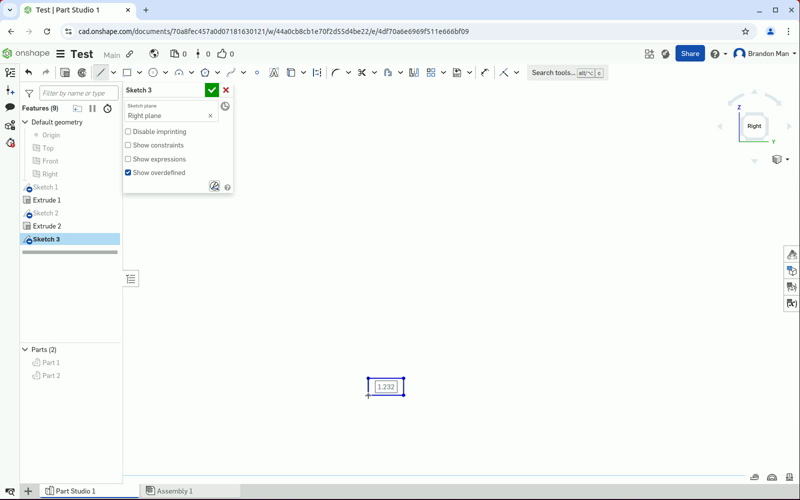
scroll(-6)
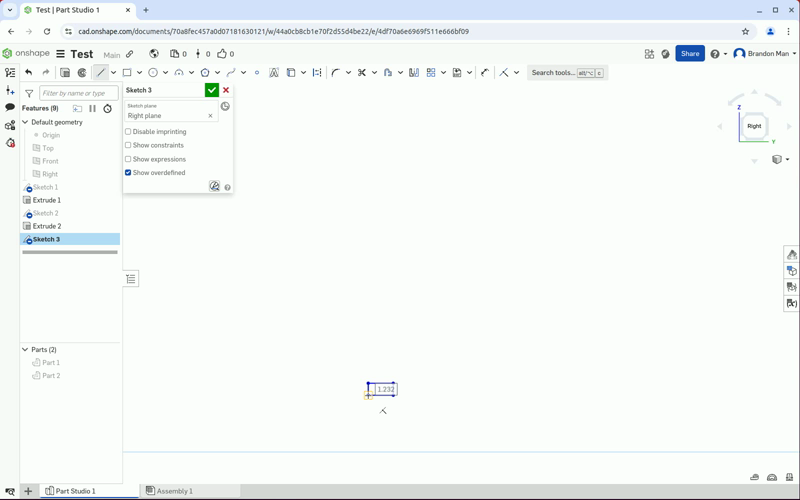
scroll(-6)
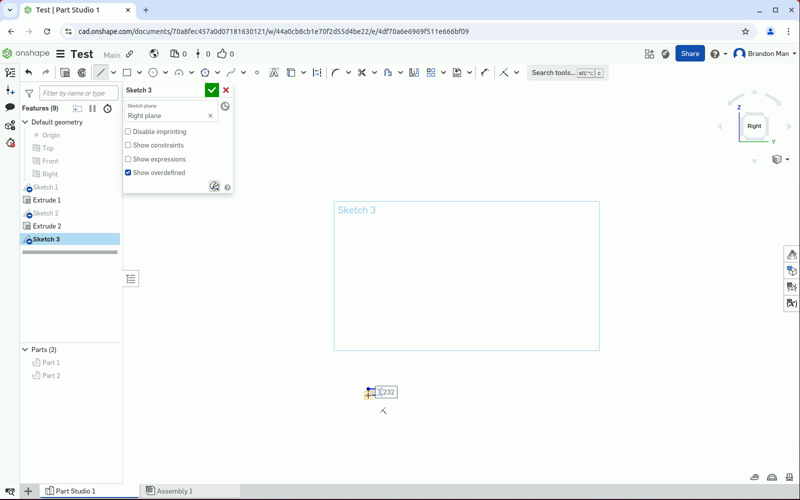
key(esc)
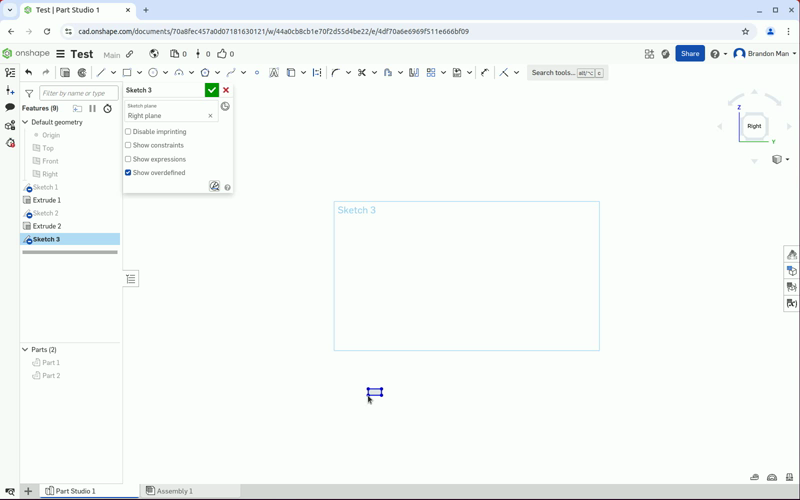
mouse_move(375, 394)
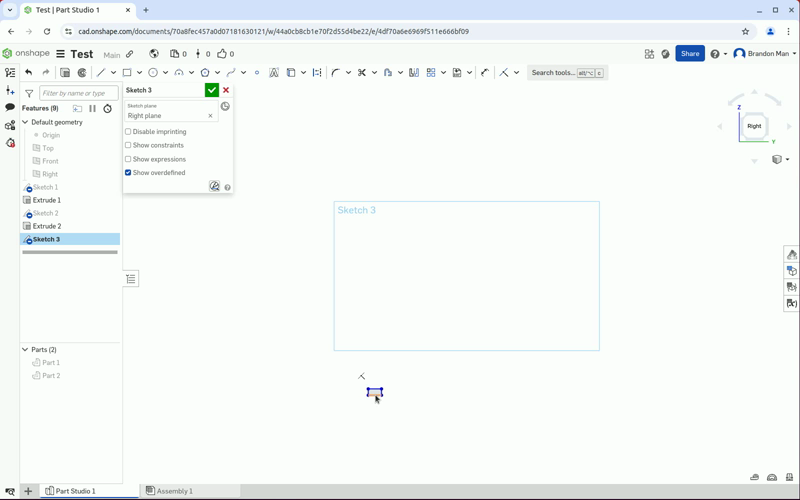
scroll(6)
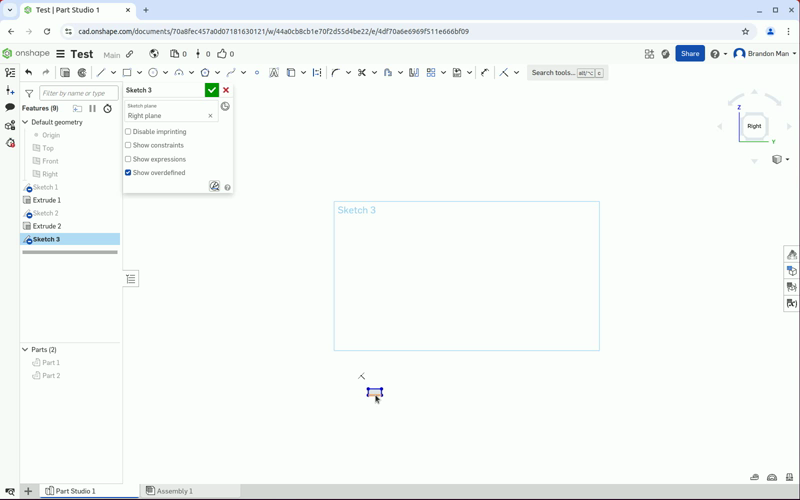
scroll(6)
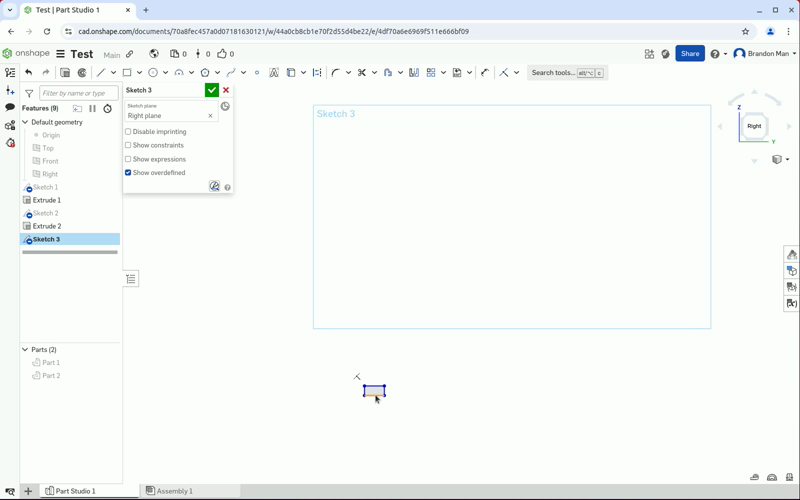
scroll(6)
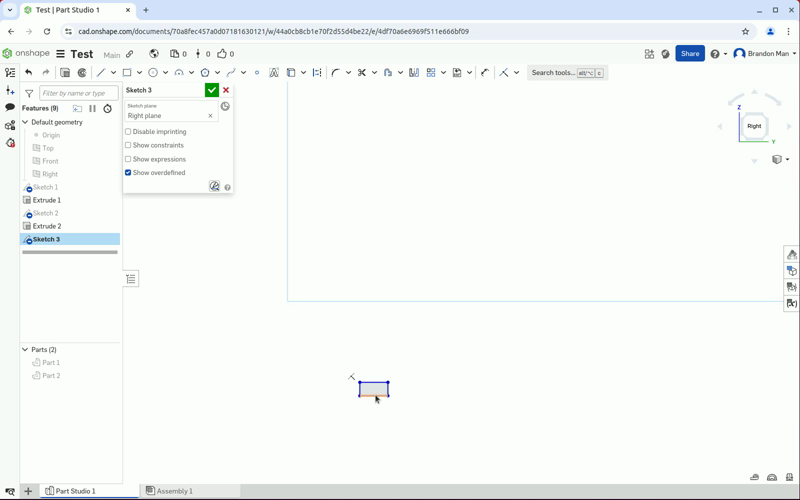
scroll(6)
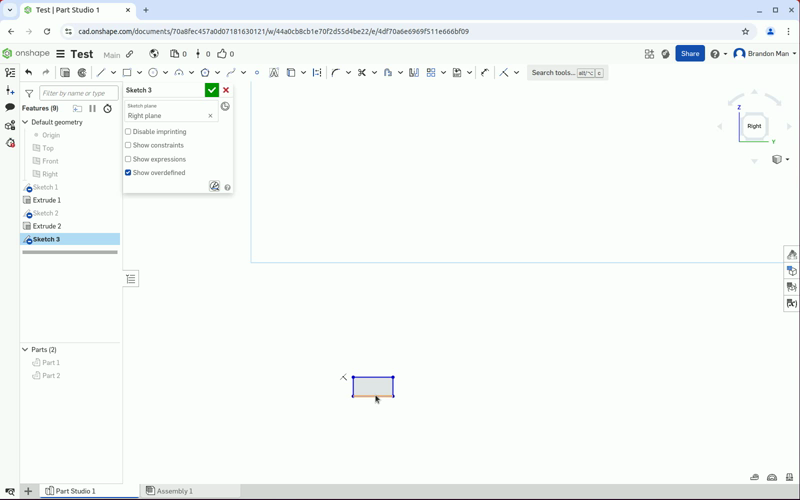
scroll(6)
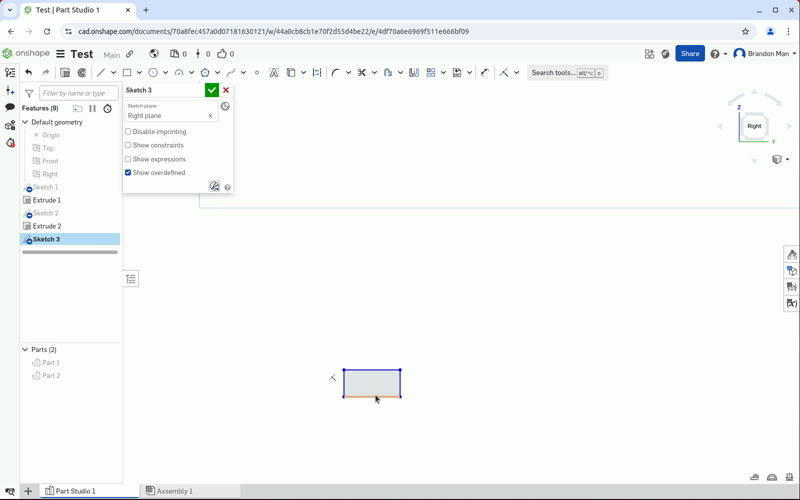
scroll(6)
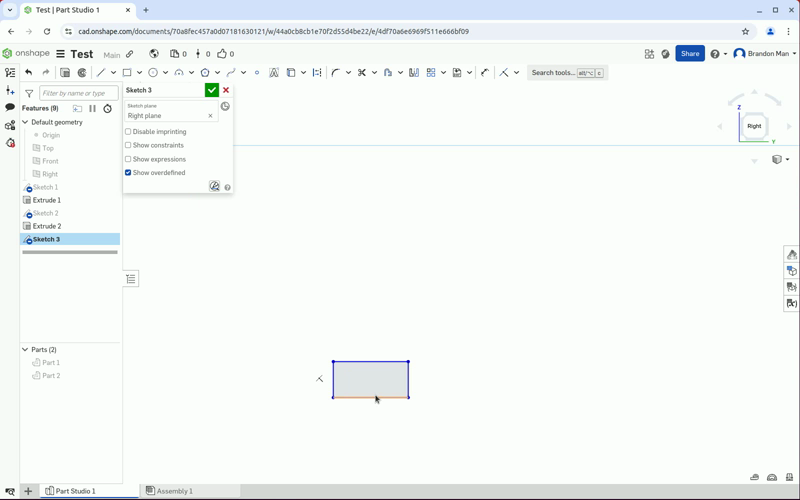
scroll(6)
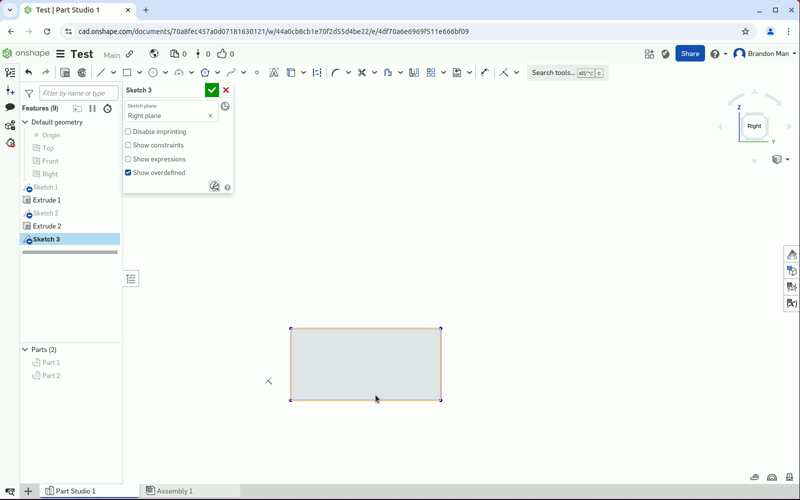
click(375, 394)
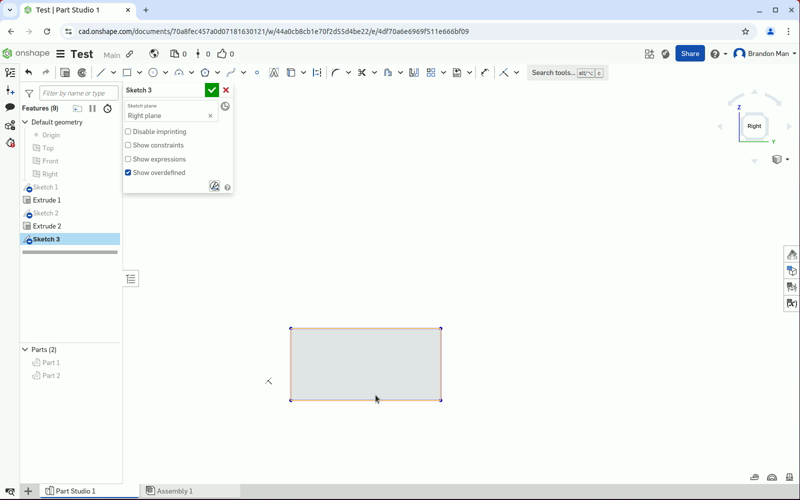
scroll(-6)
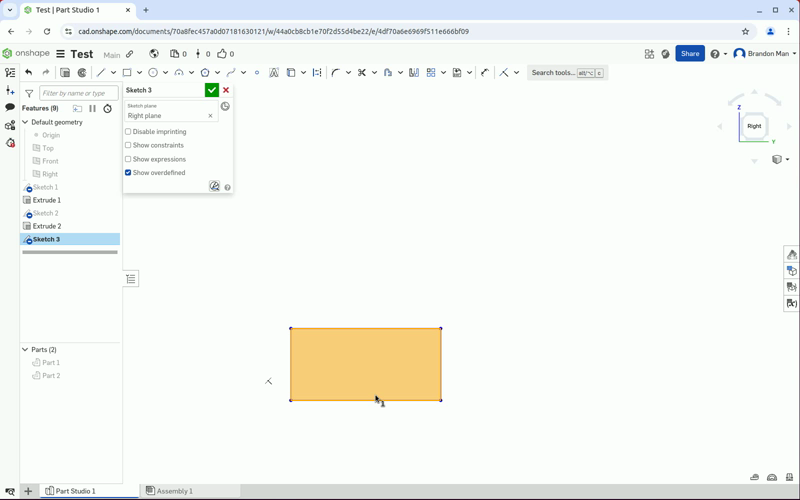
scroll(-6)
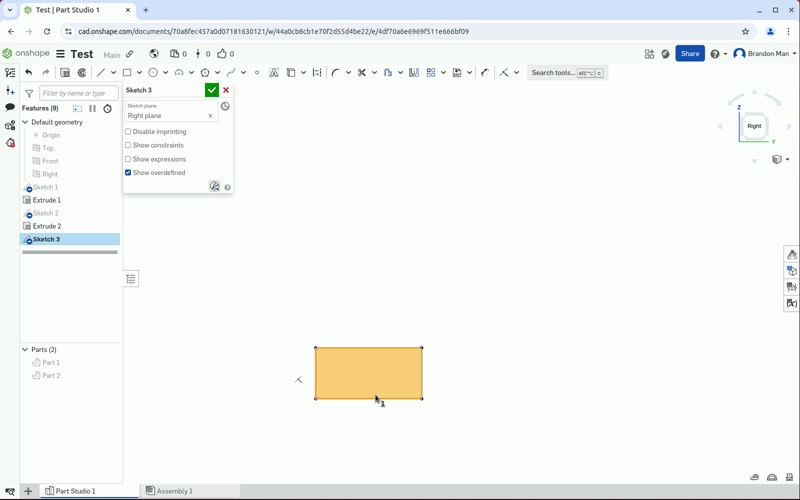
scroll(-6)
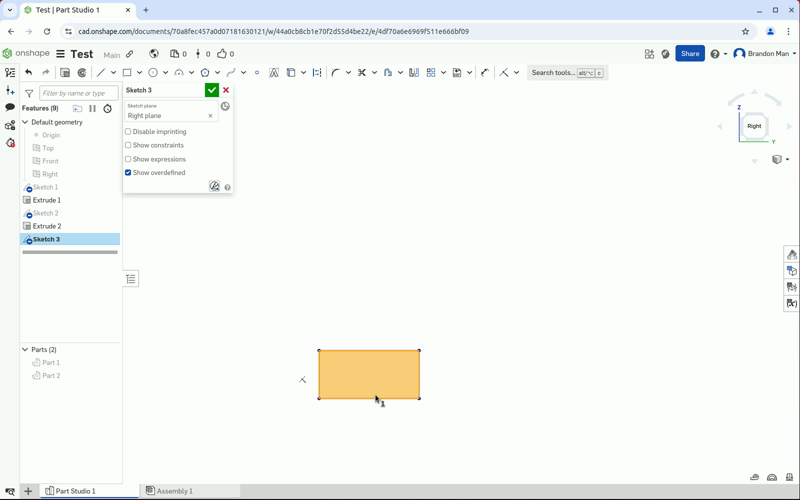
scroll(-6)
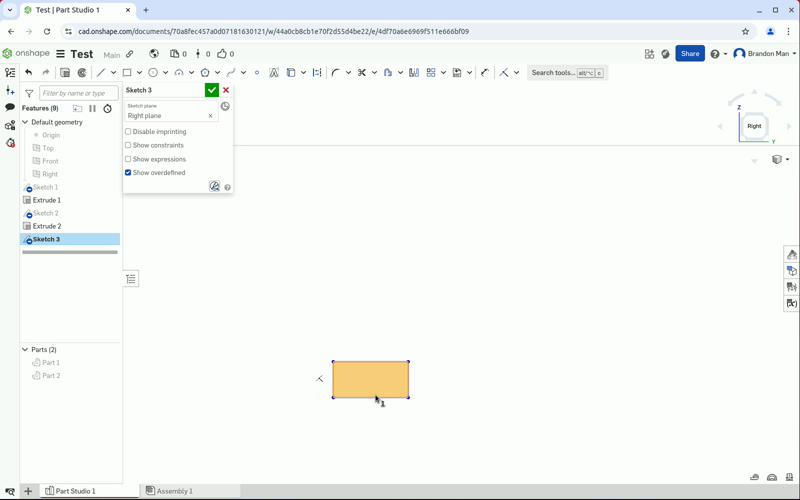
scroll(-6)
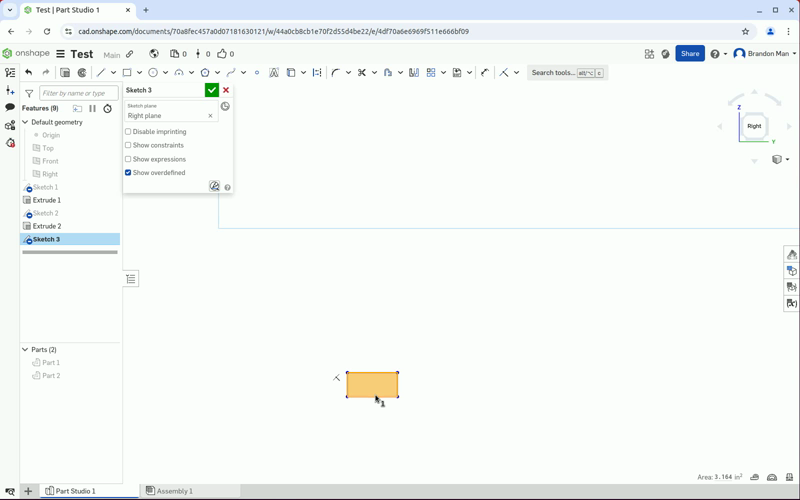
scroll(-6)
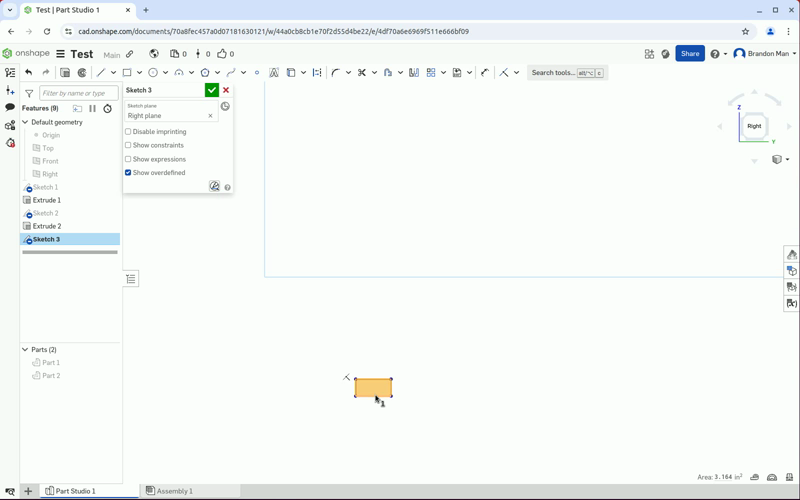
scroll(-6)
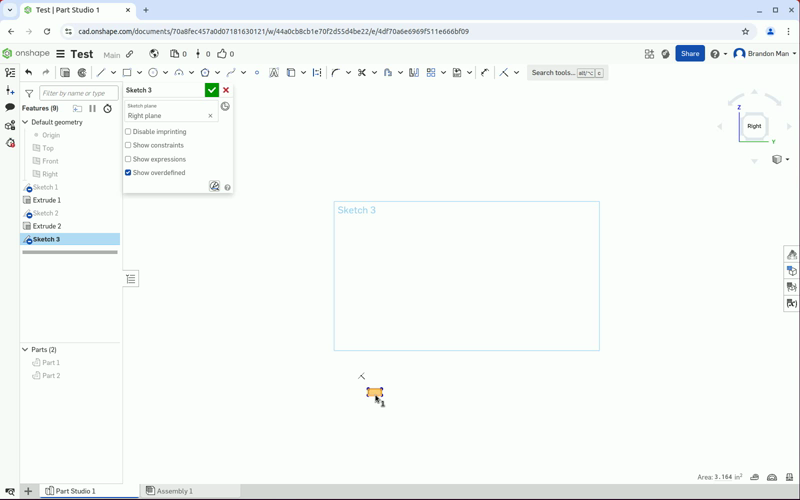
mouse_move(73, 352)
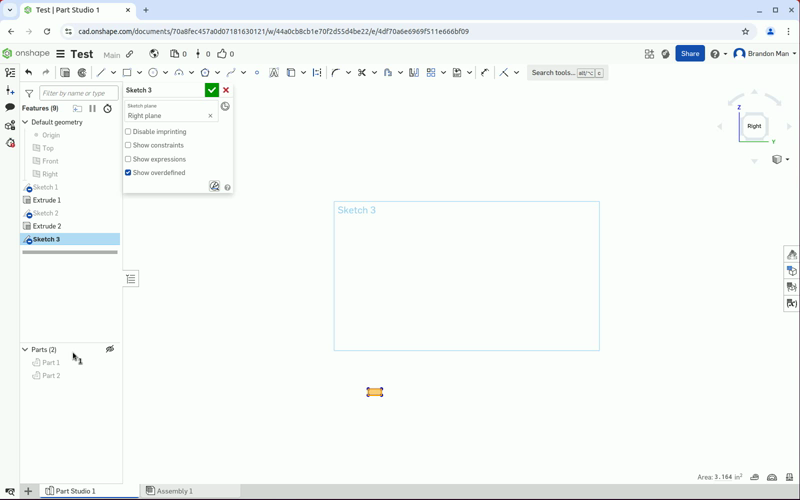
key(shift+y)
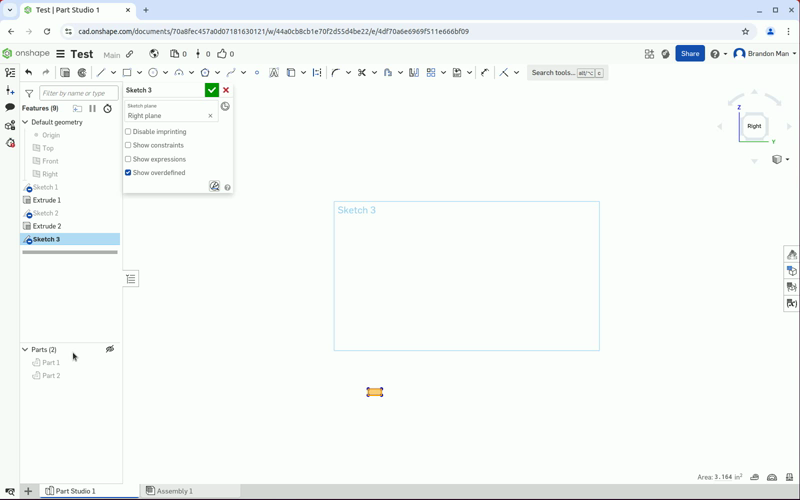
key(shift+e)
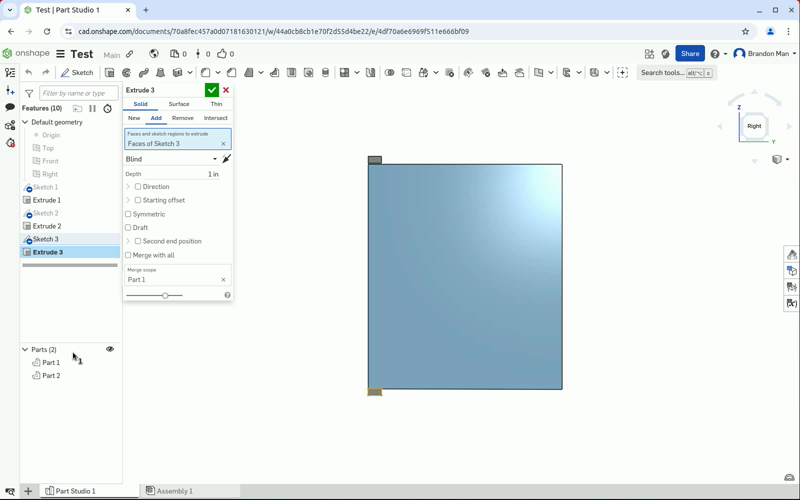
mouse_move(143, 106)
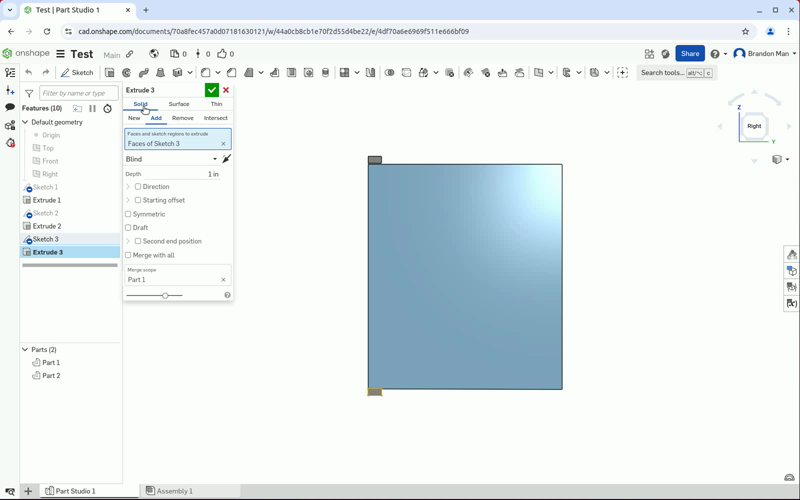
click(143, 106)
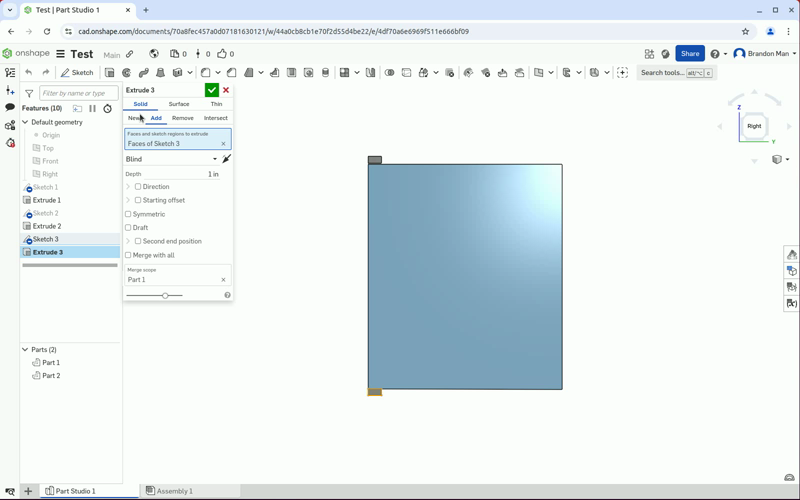
mouse_move(137, 120)
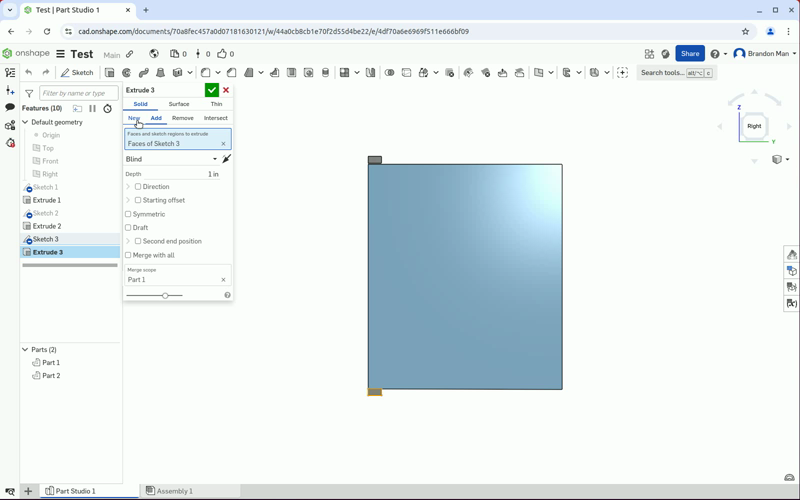
click(137, 120)
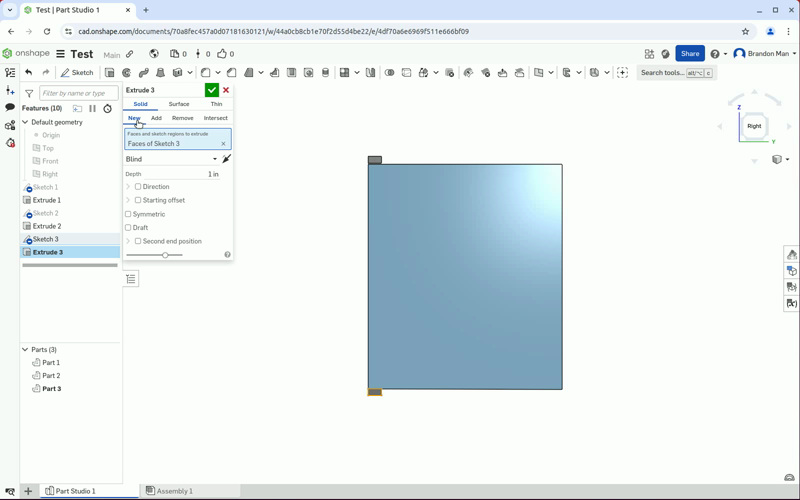
key(tab, 4)
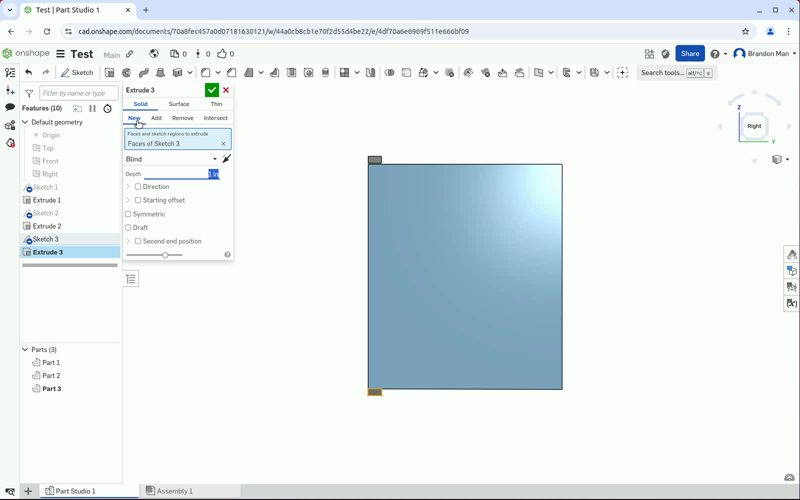
text(2.407)
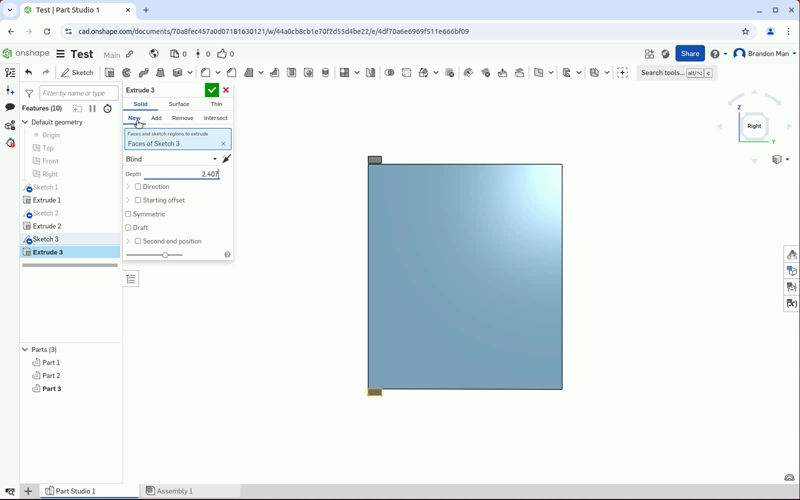
key(enter)
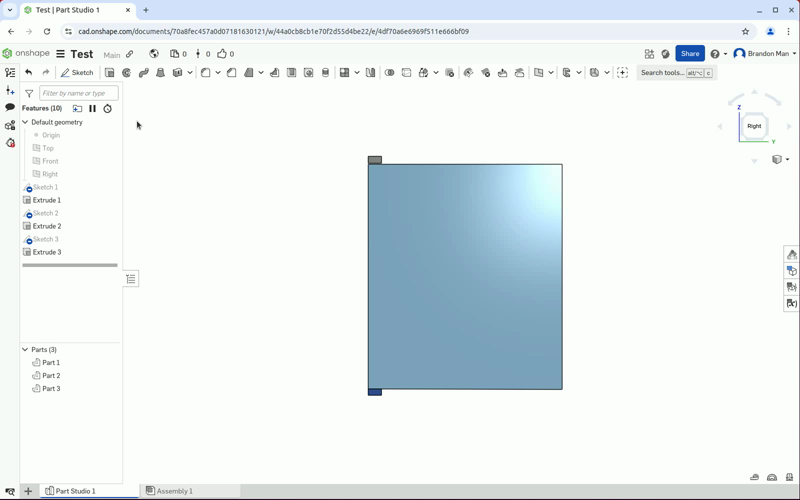
key(shift+h)
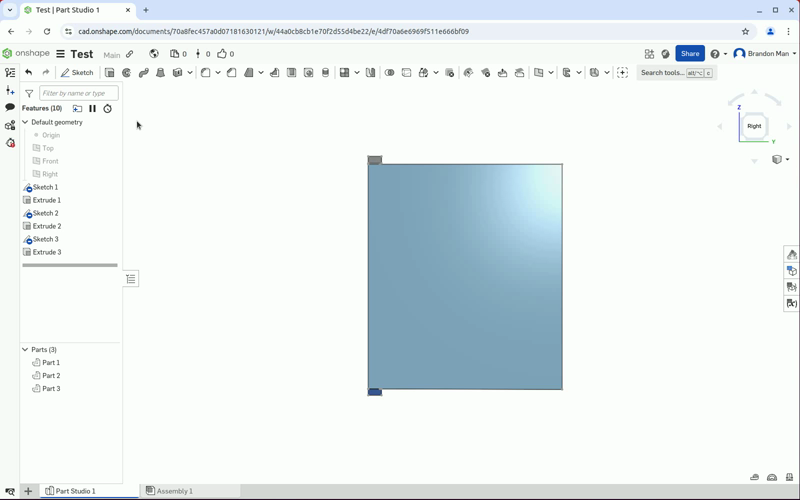
key(shift+h)
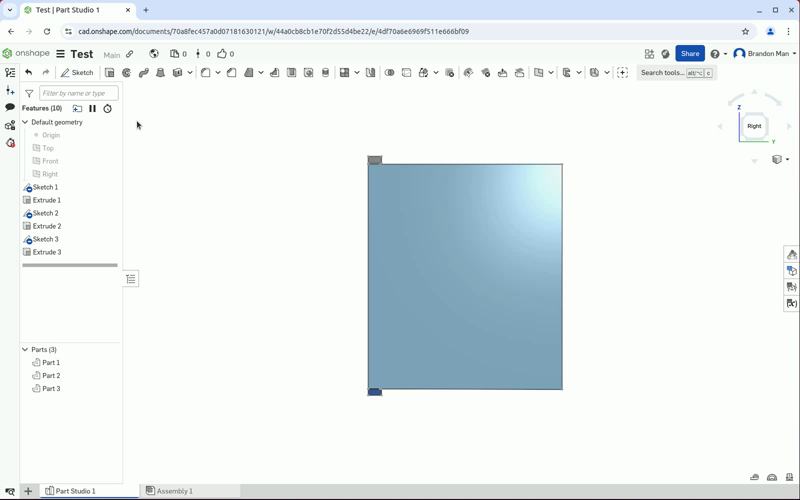
key(shift+7)
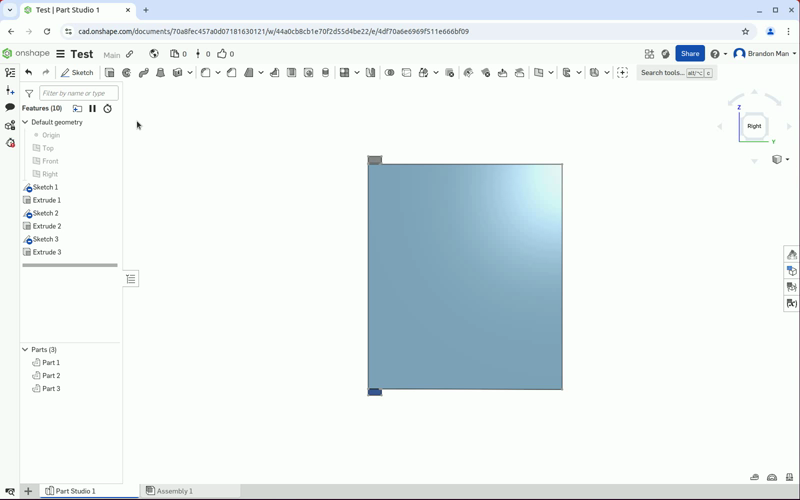
key(right, 2)
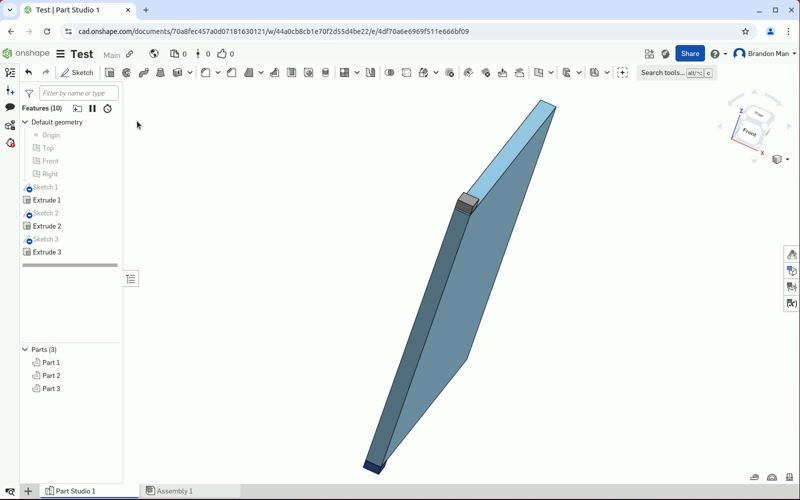
key(down, 2)
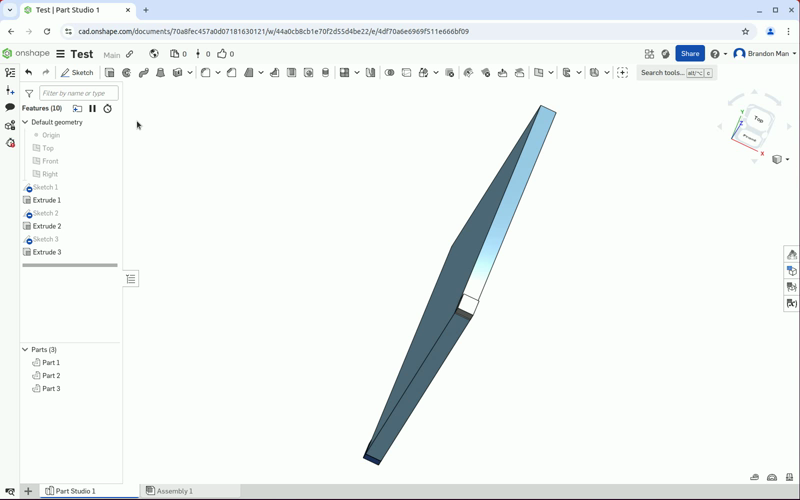
key(up, 2)
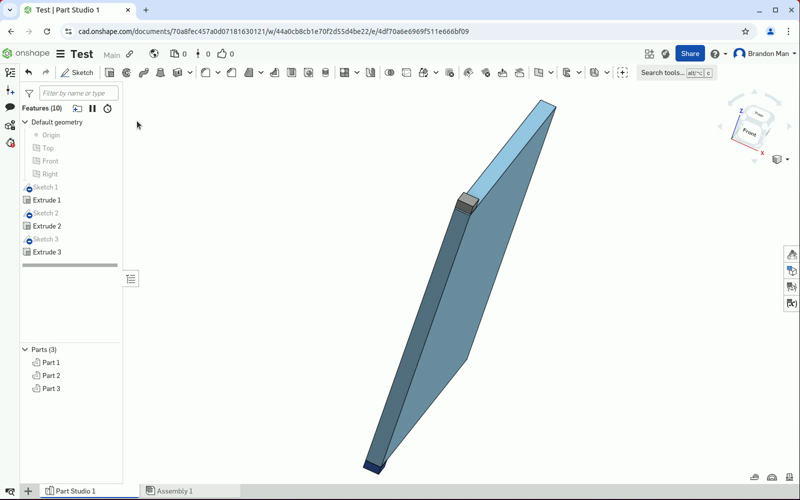
key(left, 2)
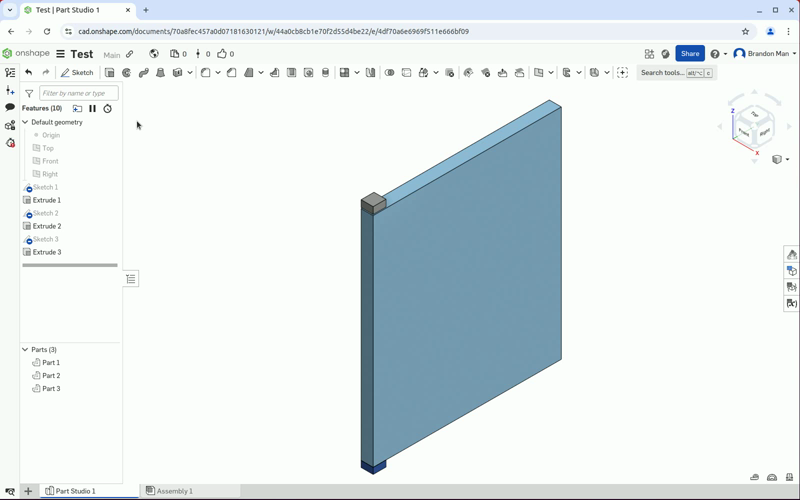
mouse_move(73, 189)
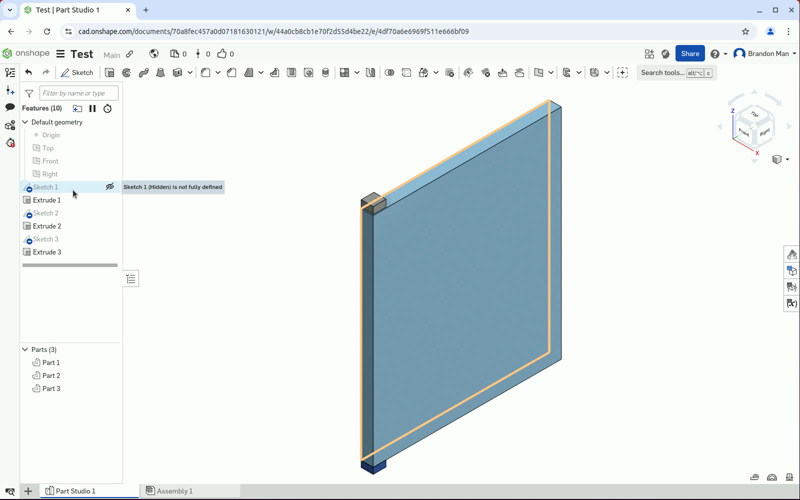
click(73, 189)